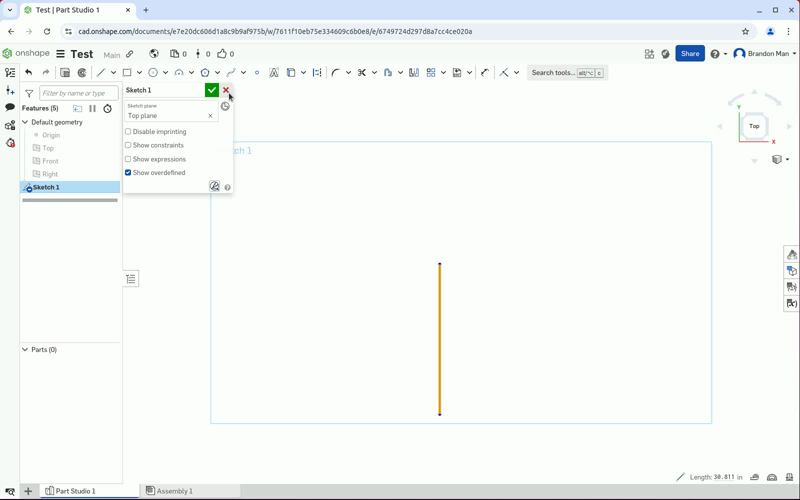
key(shift+h)
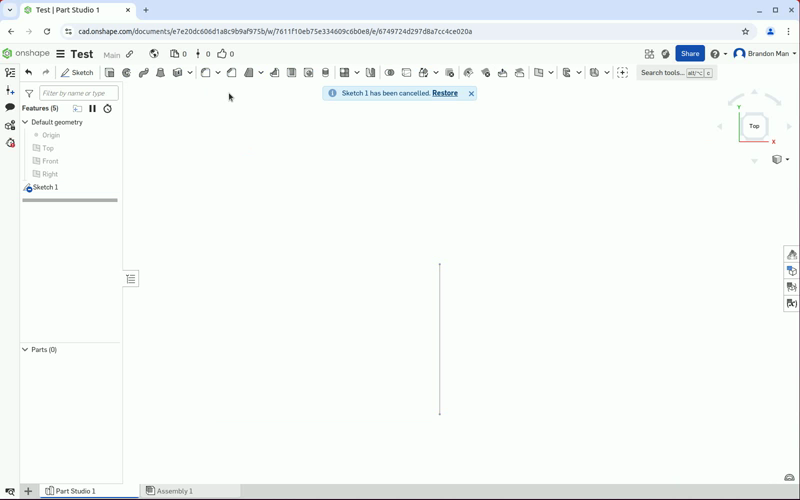
key(shift+s)
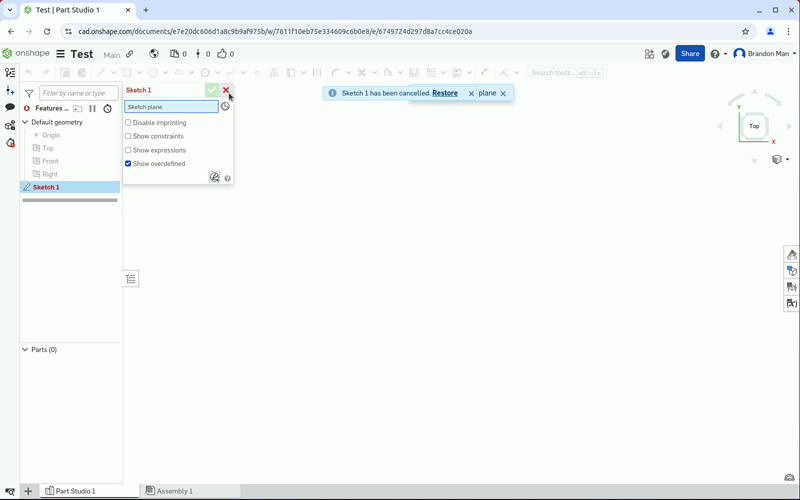
mouse_move(73, 150)
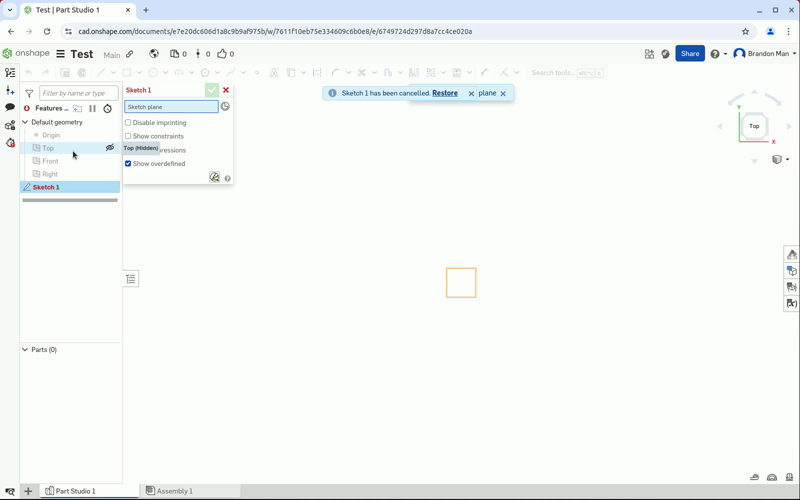
click(73, 150)
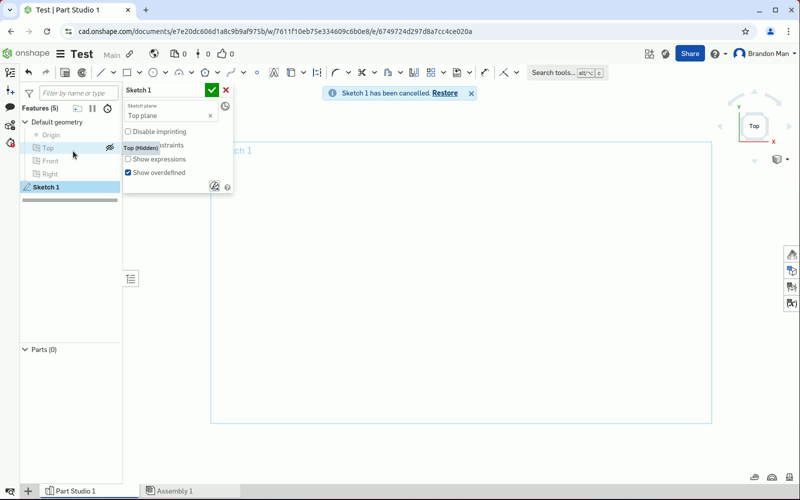
mouse_move(73, 352)
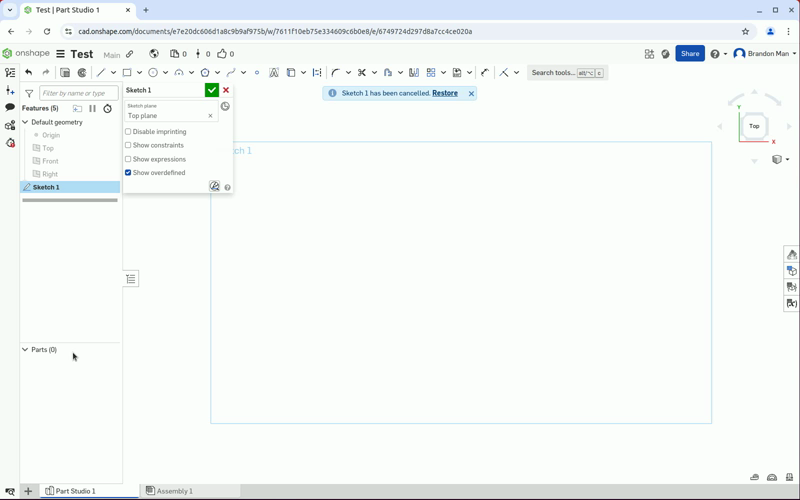
key(y)
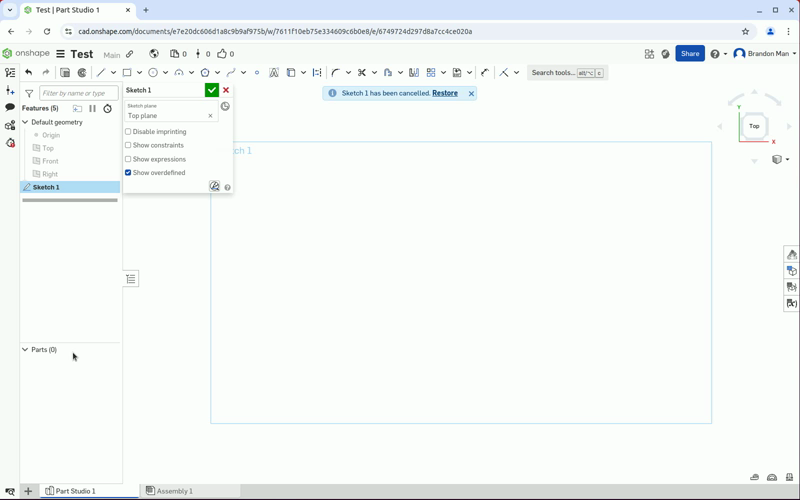
key(l)
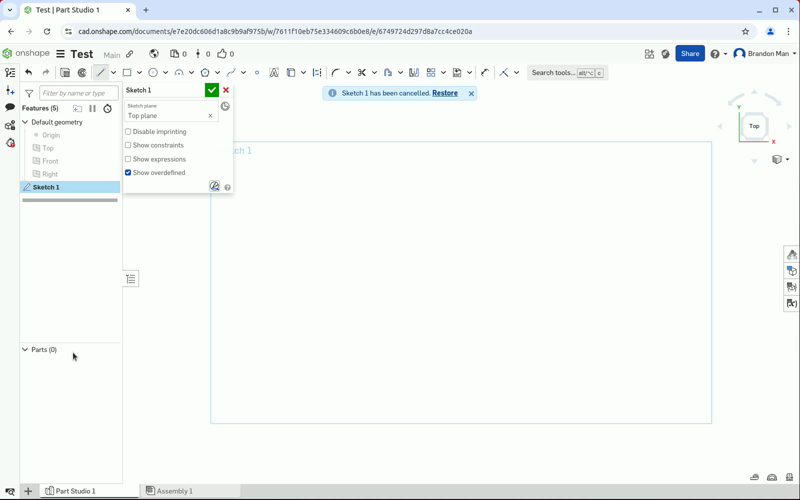
key_down(shift)
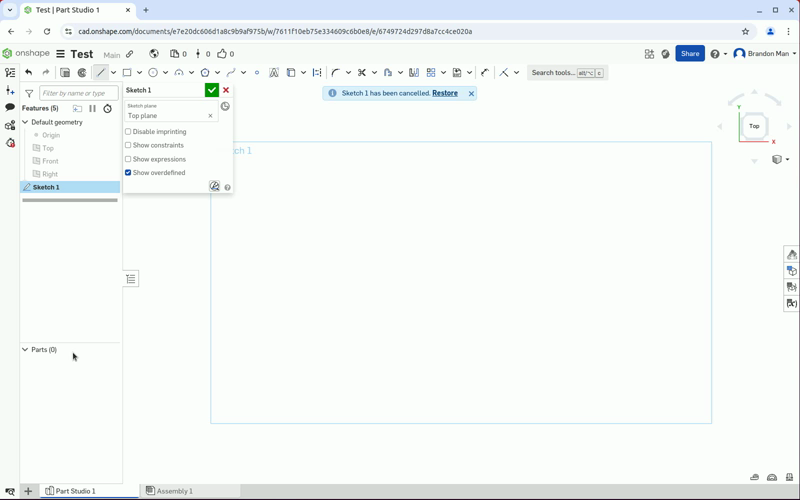
mouse_move(355, 329)
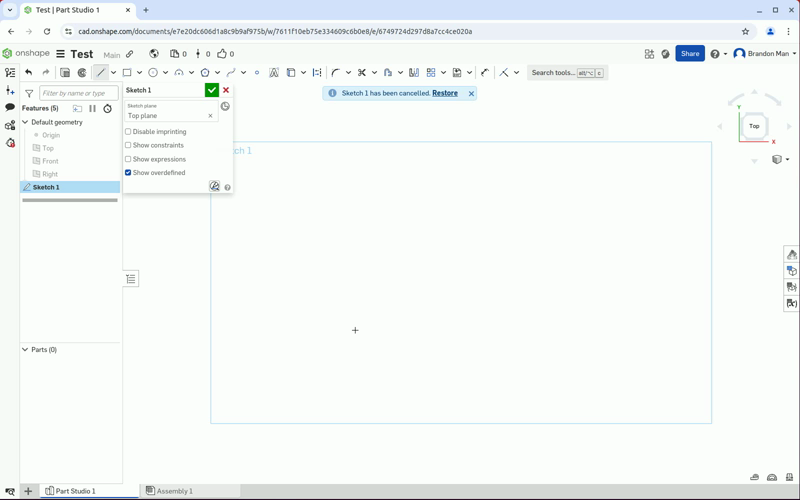
click(355, 329)
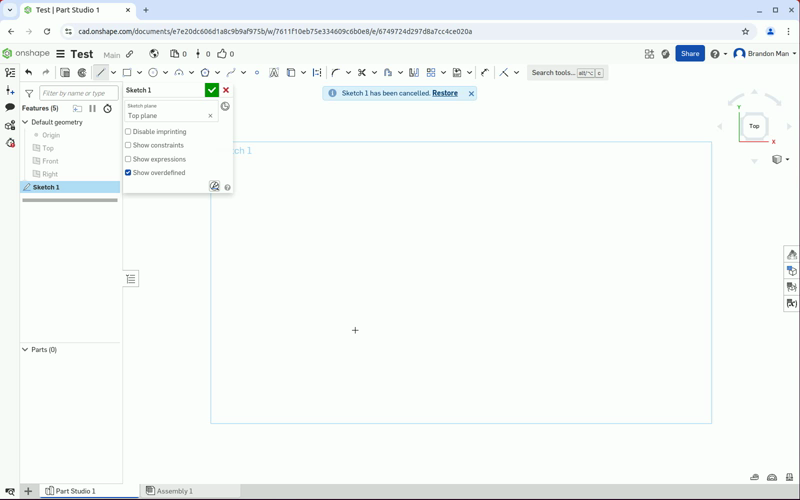
key_up(shift)
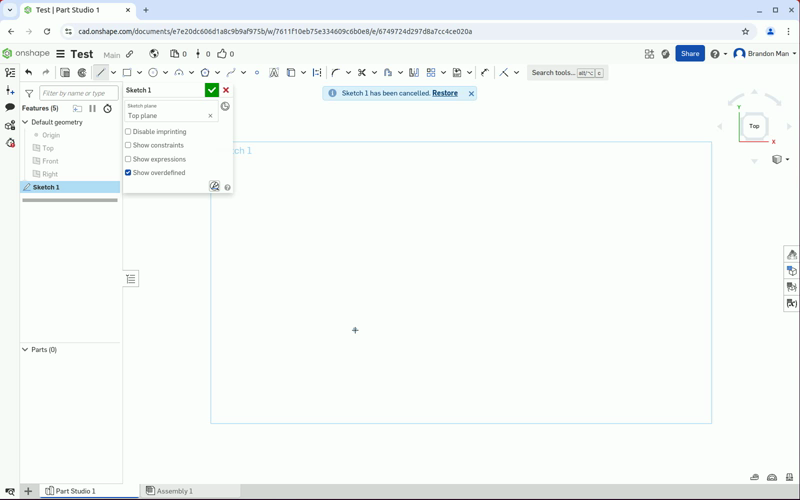
key_down(shift)
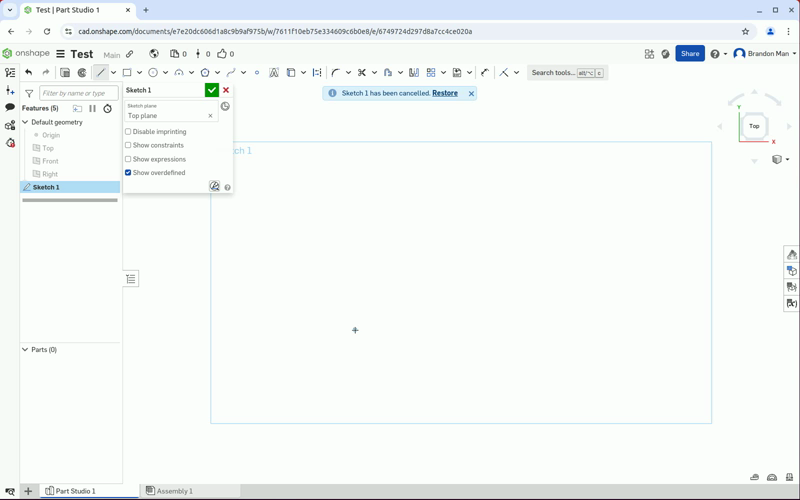
mouse_move(572, 329)
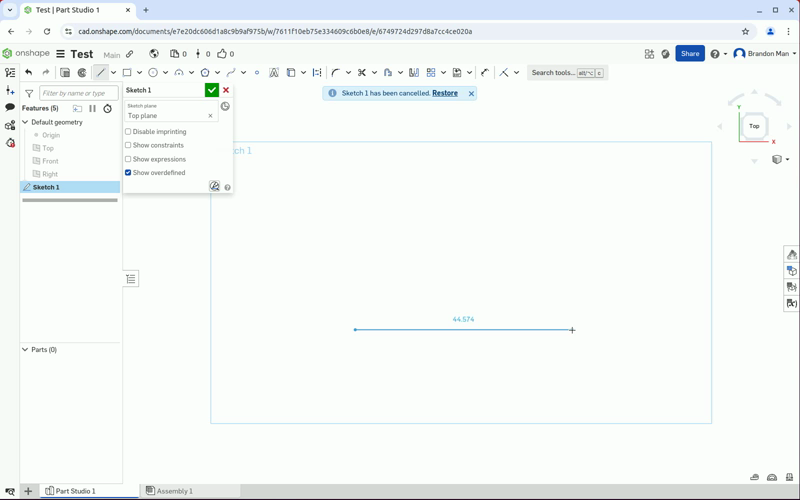
click(572, 329)
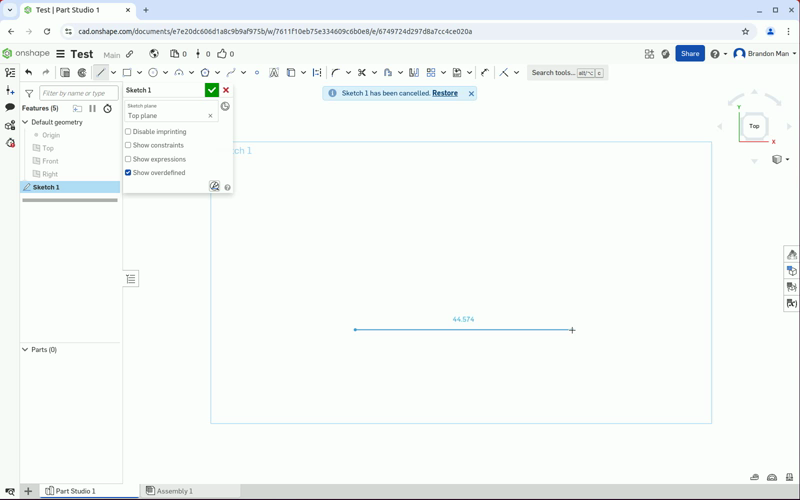
key_up(shift)
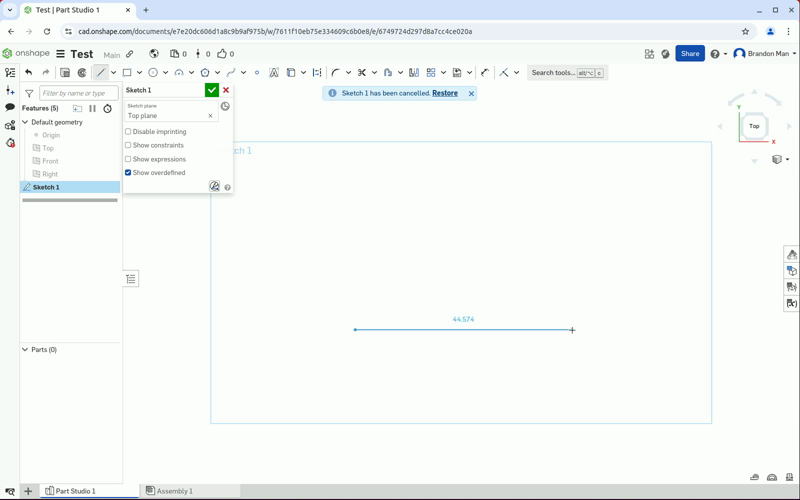
key_down(shift)
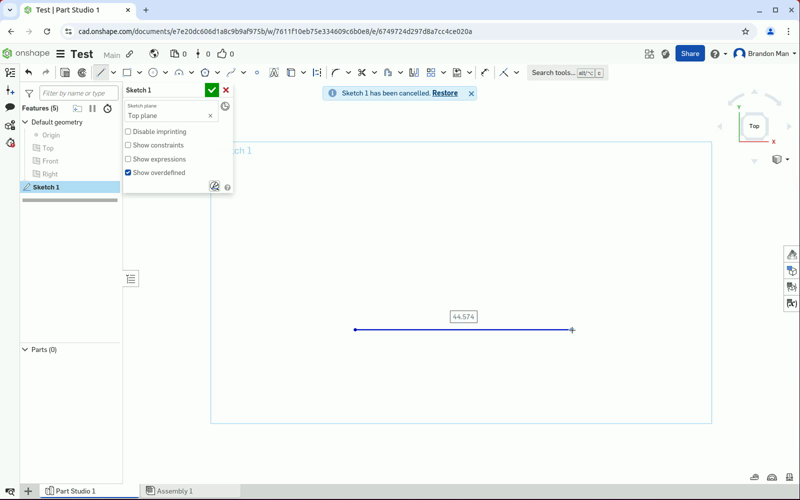
mouse_move(572, 236)
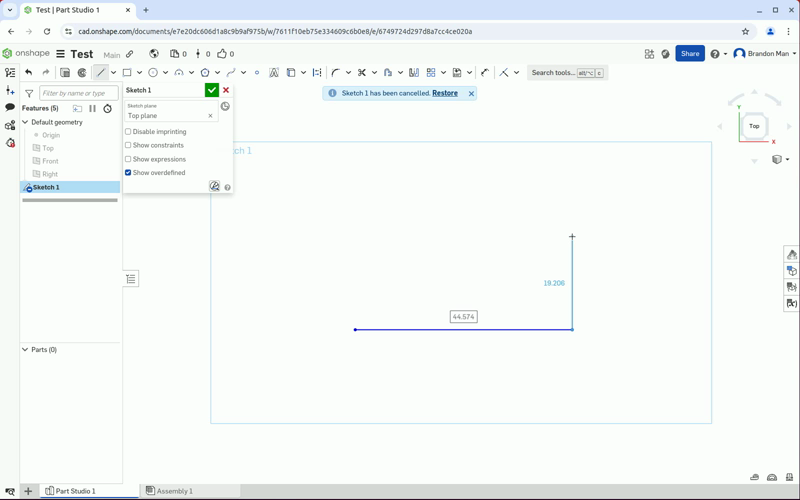
click(572, 236)
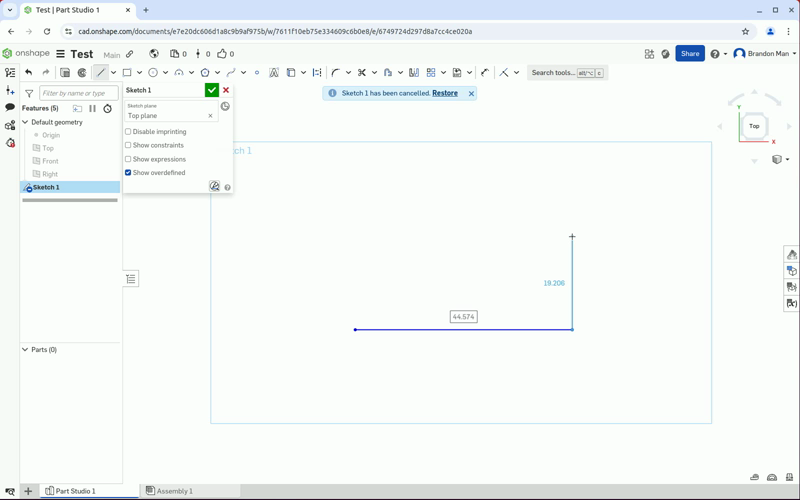
key_up(shift)
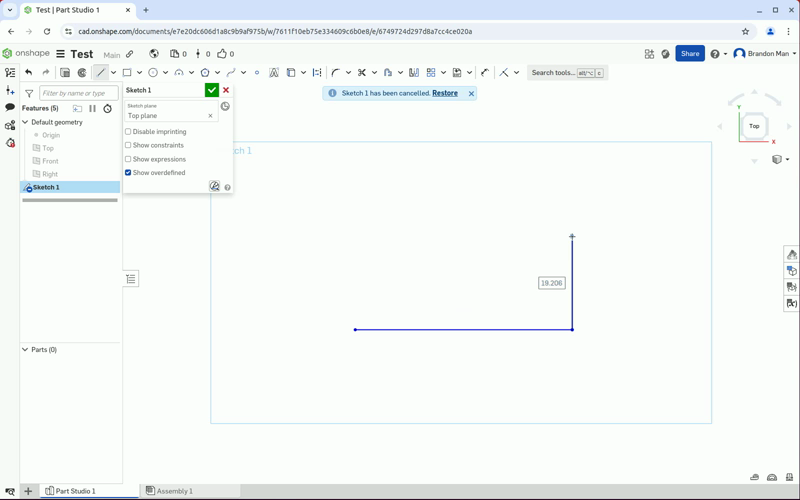
key_down(shift)
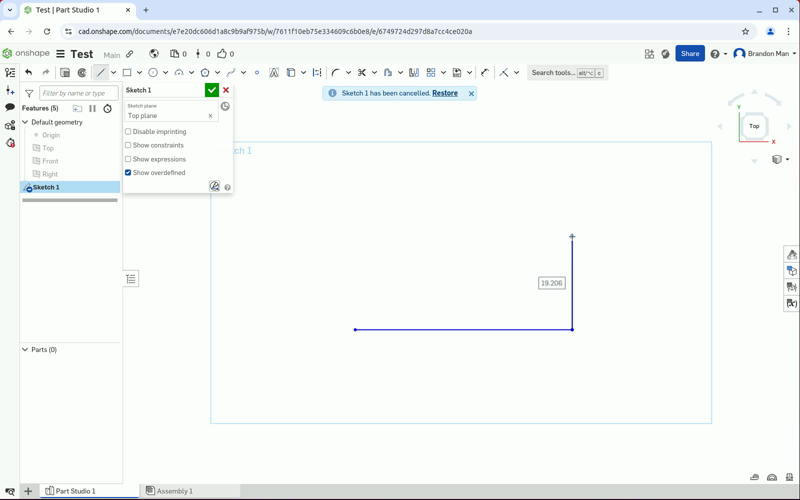
mouse_move(355, 236)
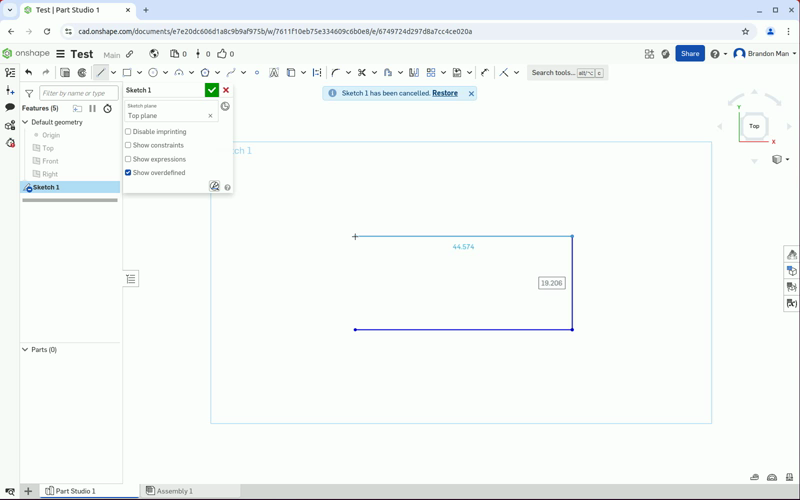
click(355, 236)
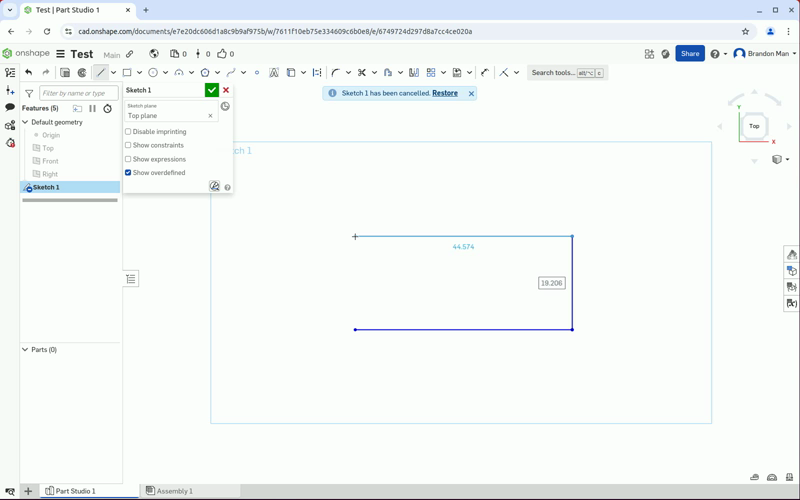
key_up(shift)
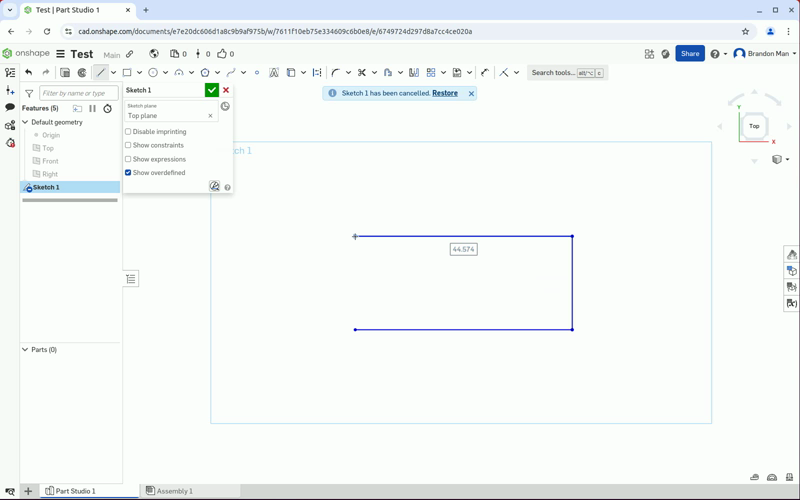
key_down(shift)
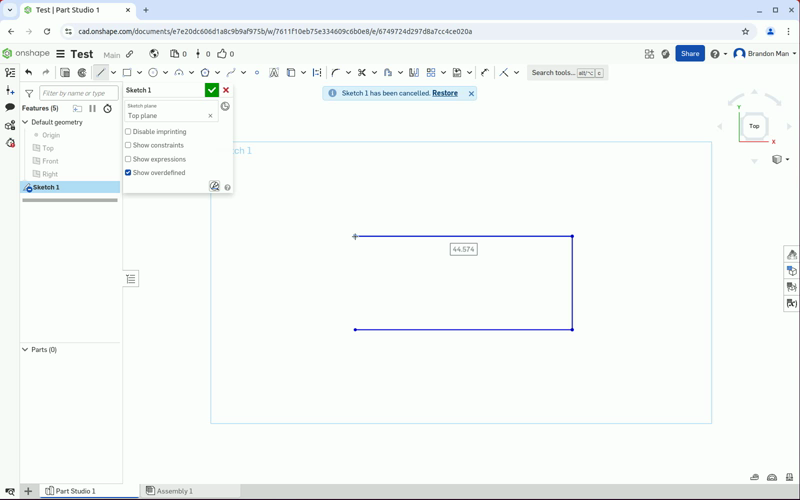
mouse_move(355, 329)
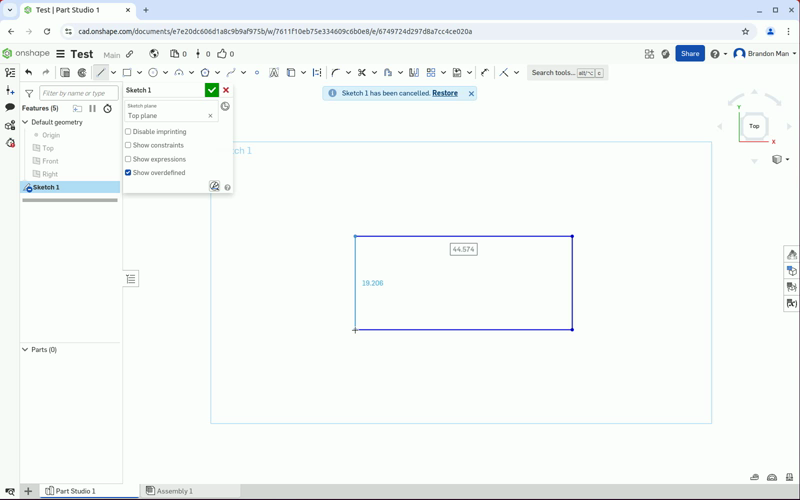
key_up(shift)
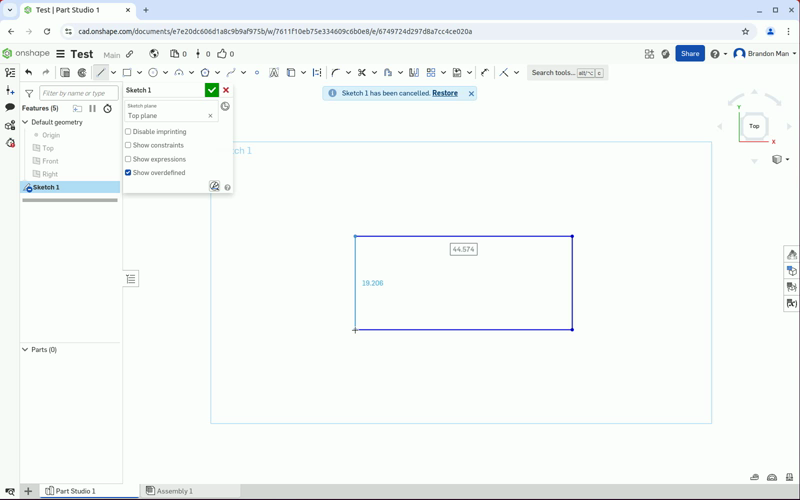
click(355, 329)
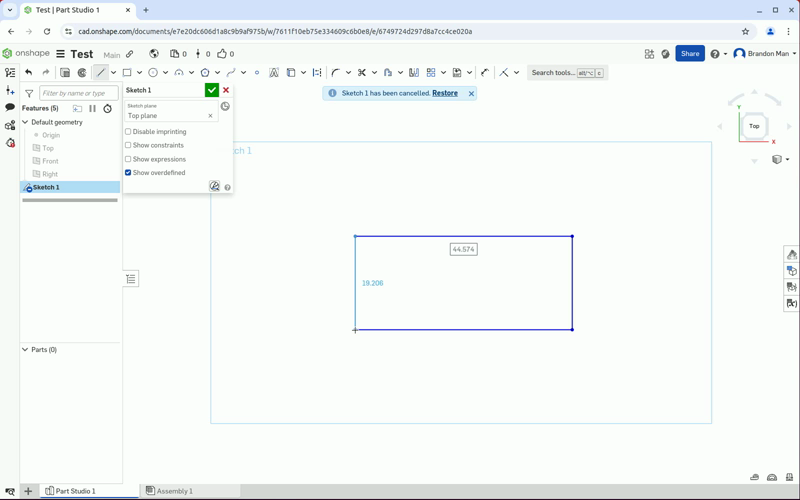
key(esc)
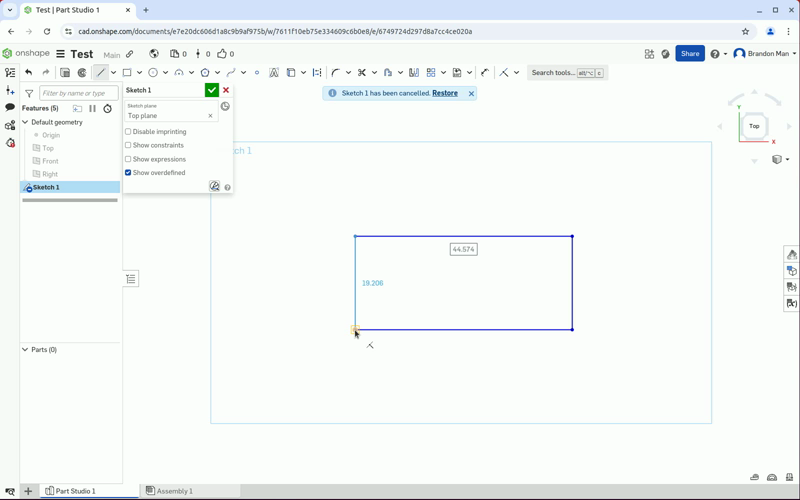
mouse_move(463, 276)
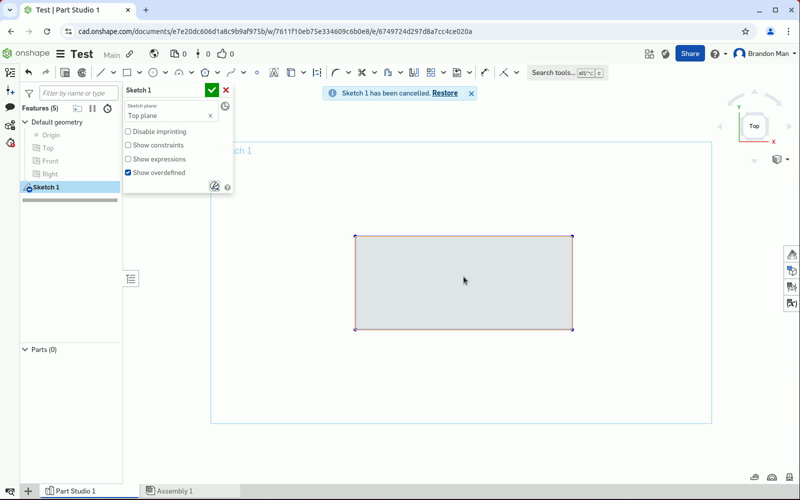
click(463, 276)
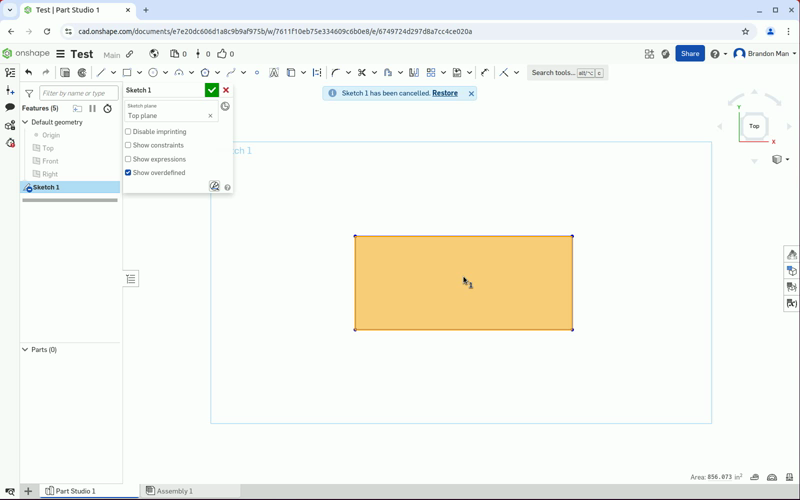
mouse_move(73, 352)
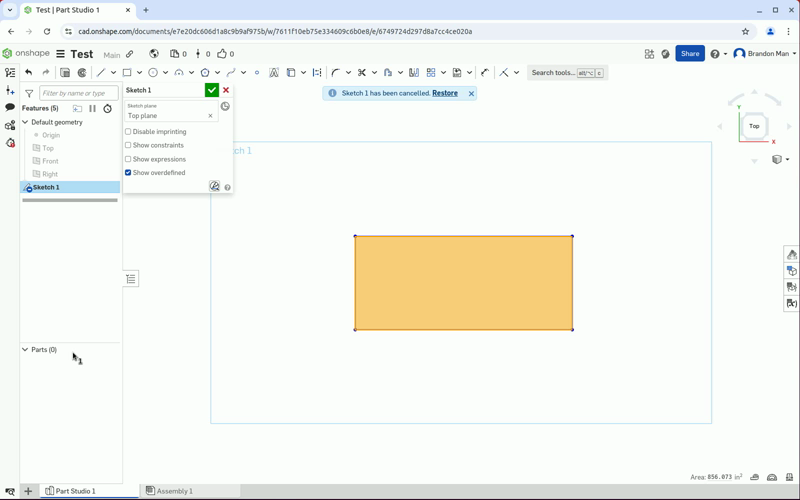
key(shift+y)
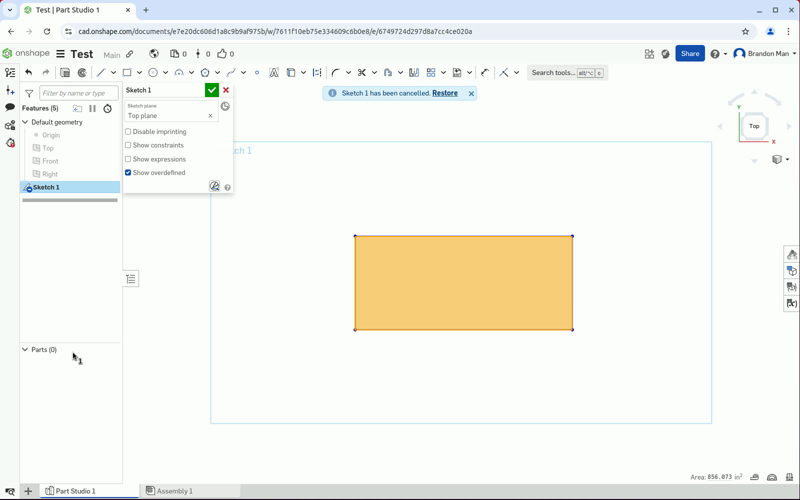
key(shift+e)
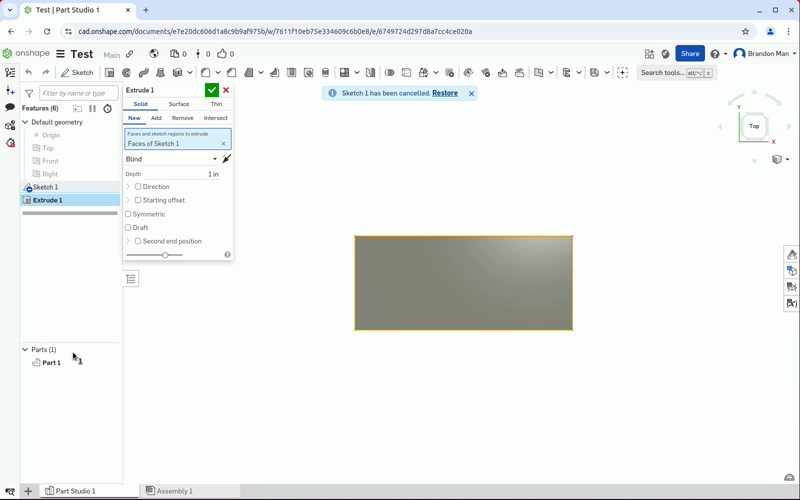
mouse_move(143, 106)
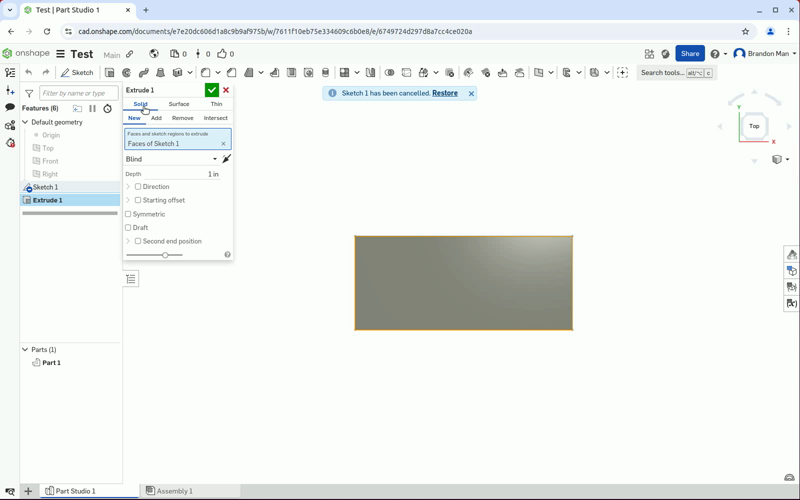
click(143, 106)
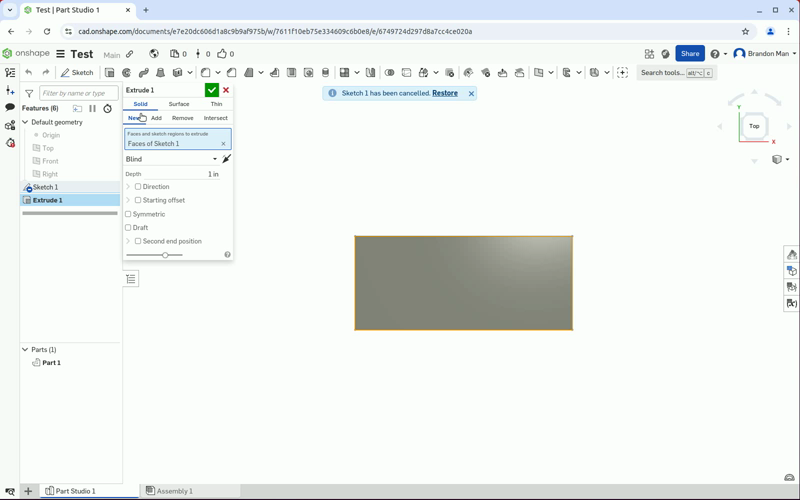
mouse_move(137, 120)
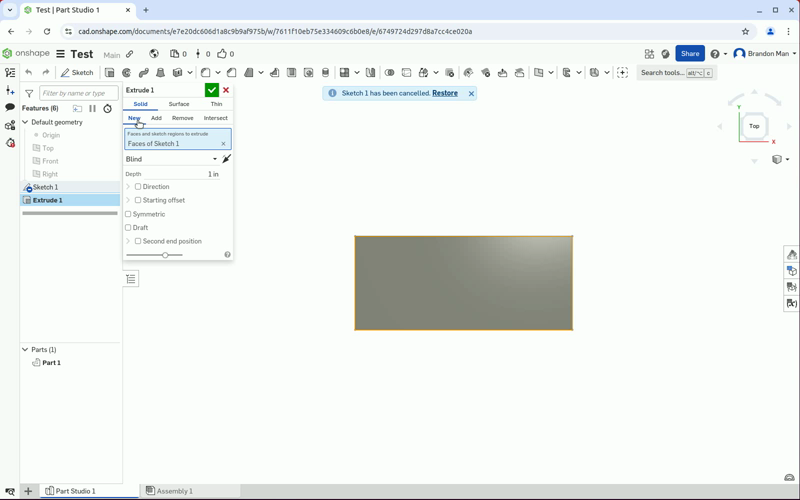
click(137, 120)
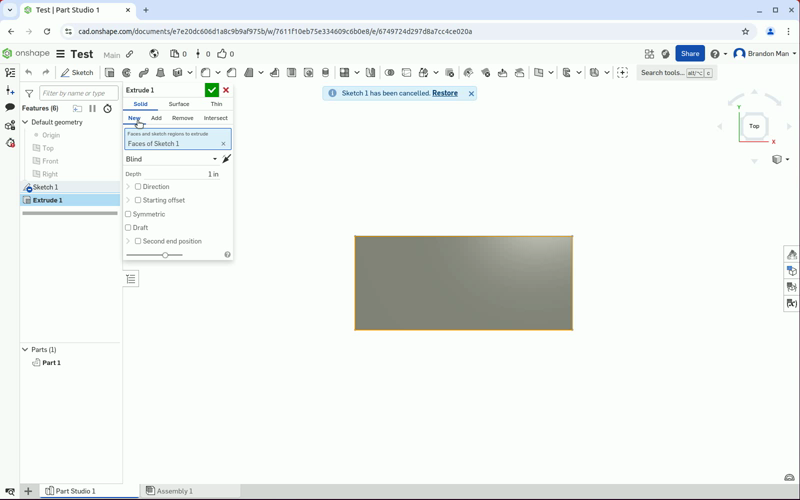
key(tab, 4)
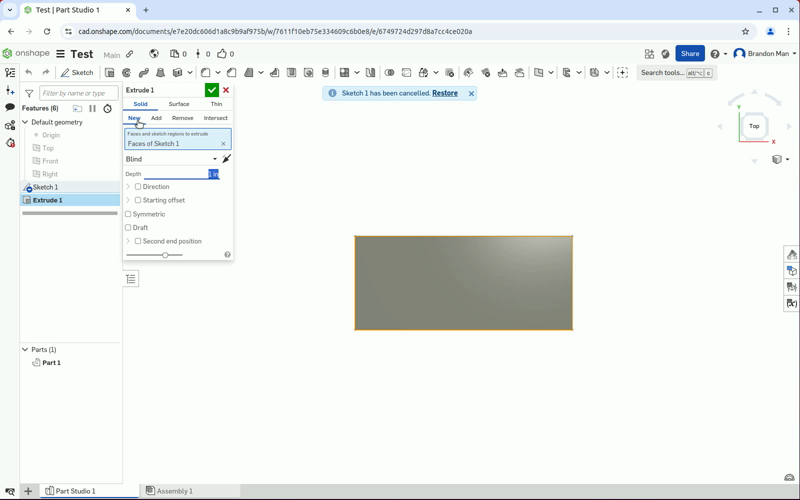
text(19.257)
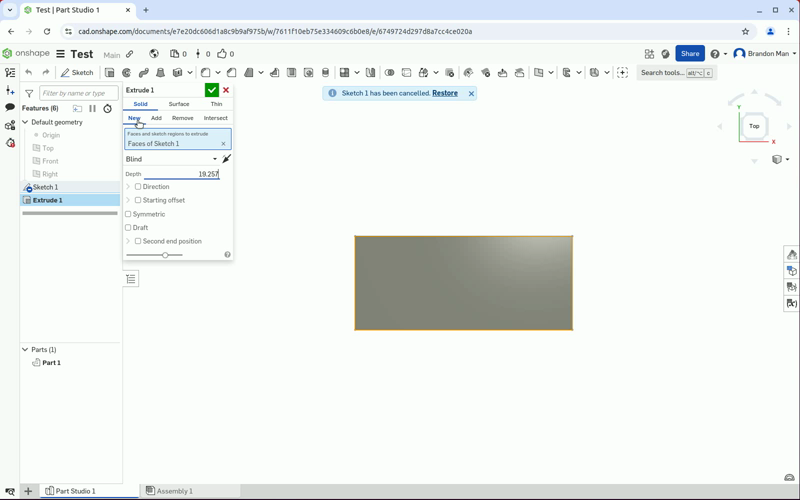
key(enter)
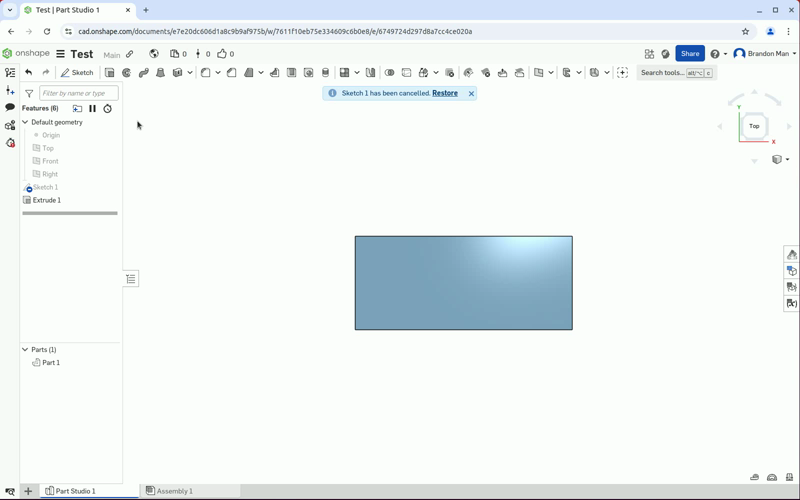
key(shift+h)
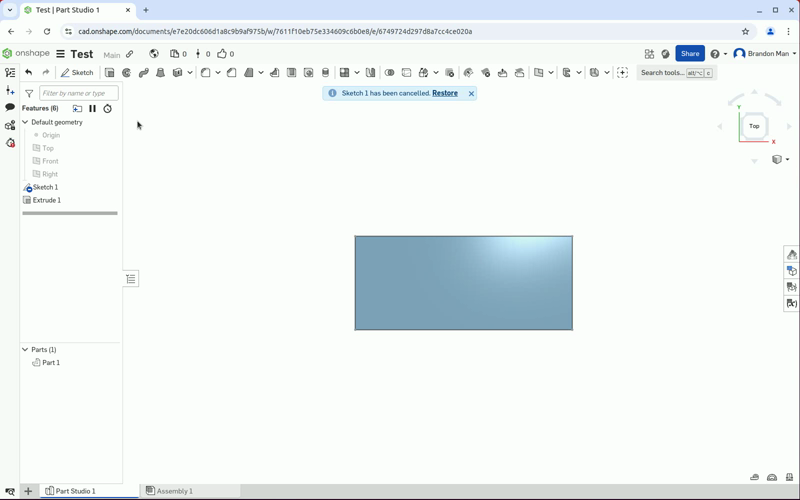
key(shift+h)
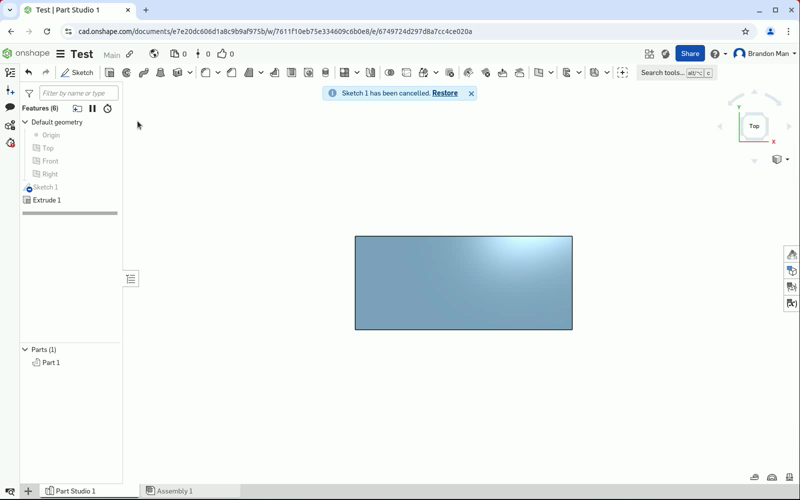
mouse_move(73, 189)
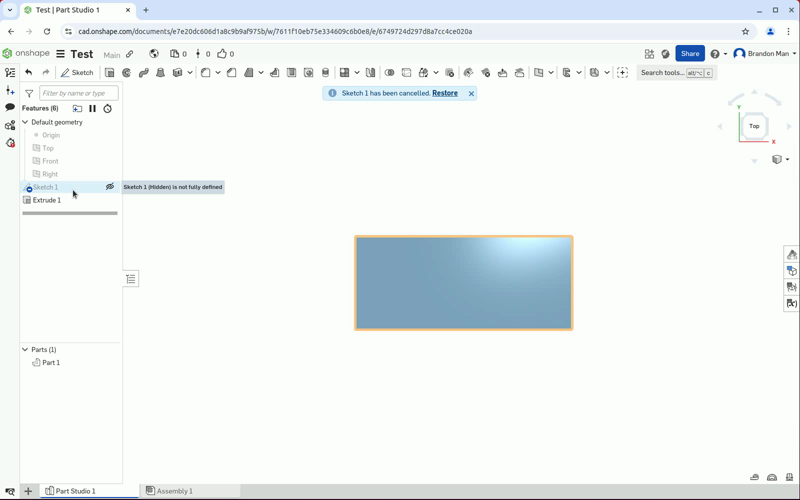
click(73, 189)
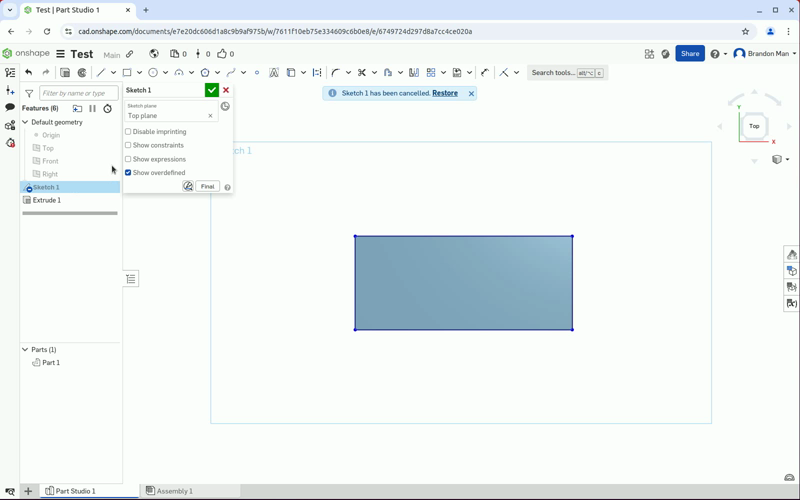
mouse_move(229, 92)
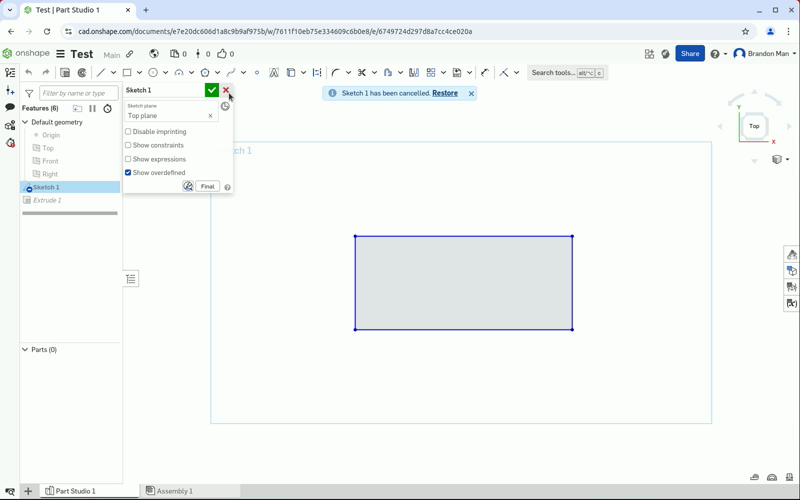
click(229, 92)
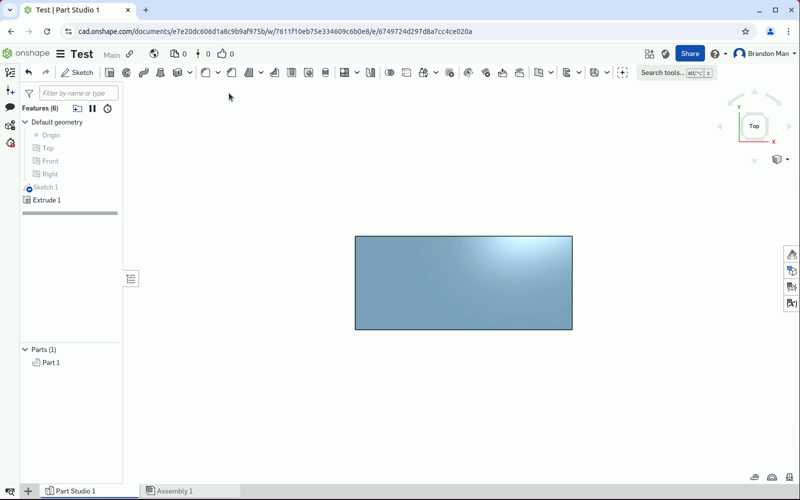
mouse_move(541, 75)
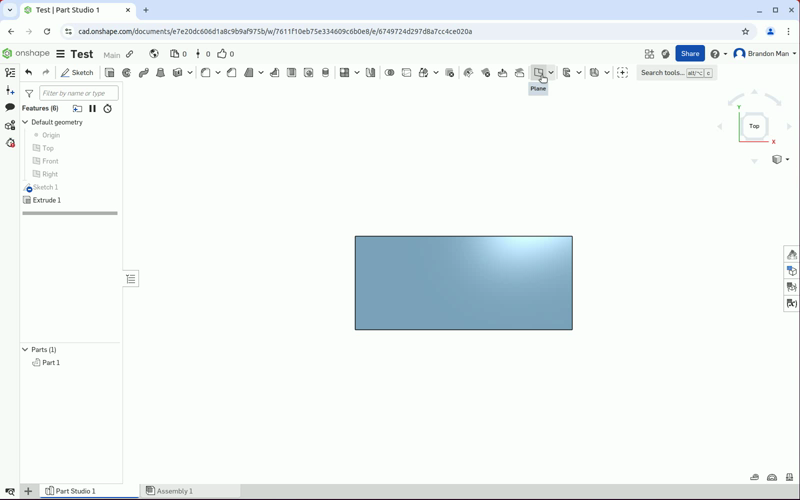
click(541, 75)
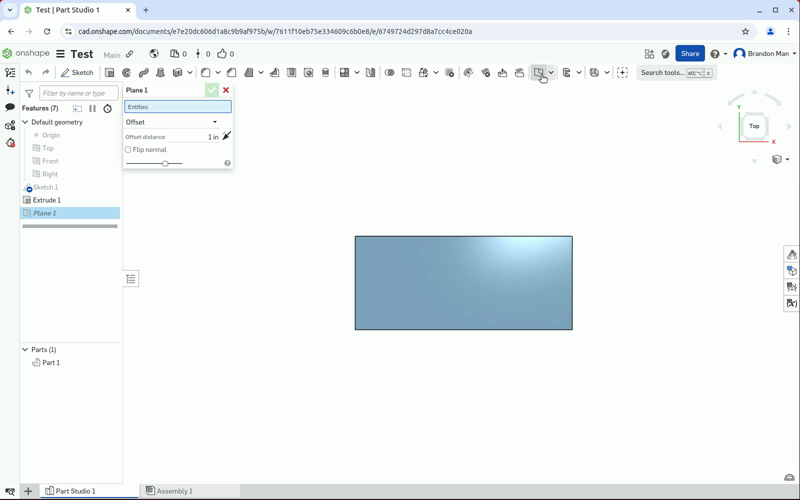
mouse_move(73, 150)
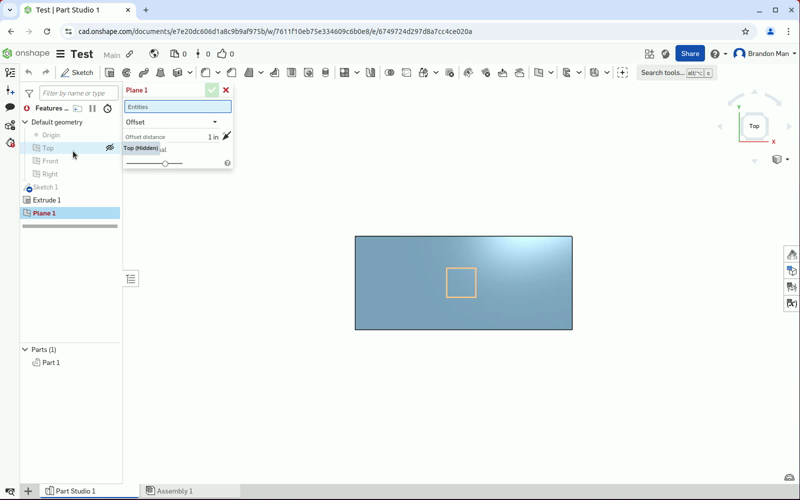
click(73, 150)
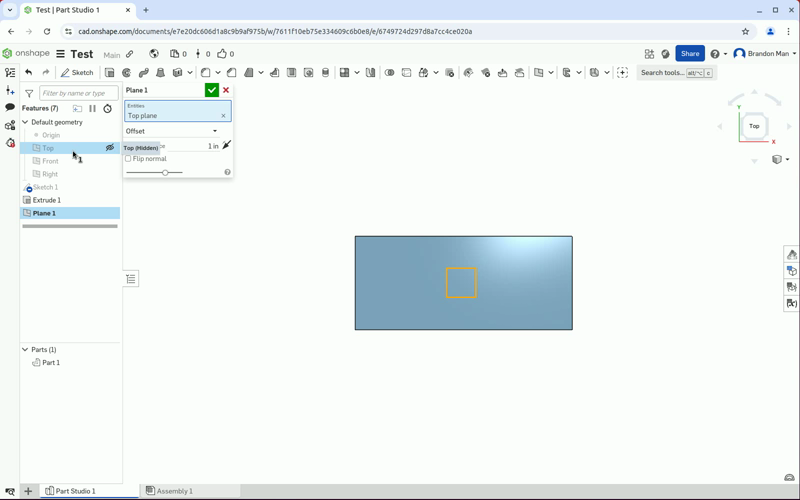
key(tab, 2)
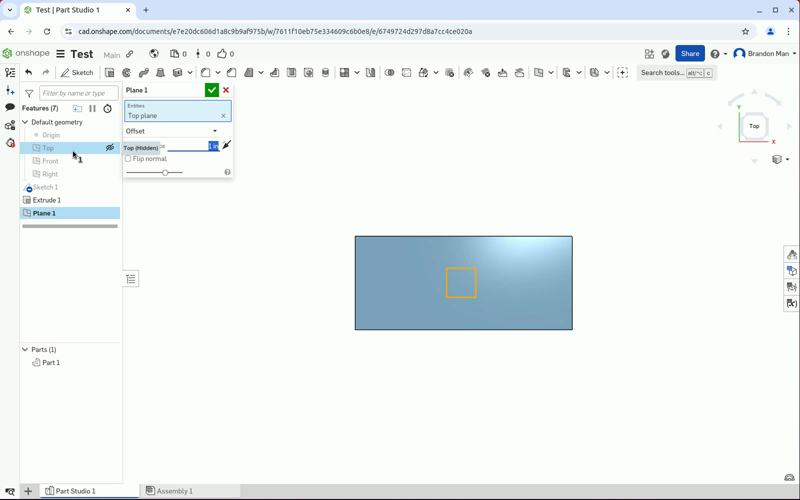
text(19.257)
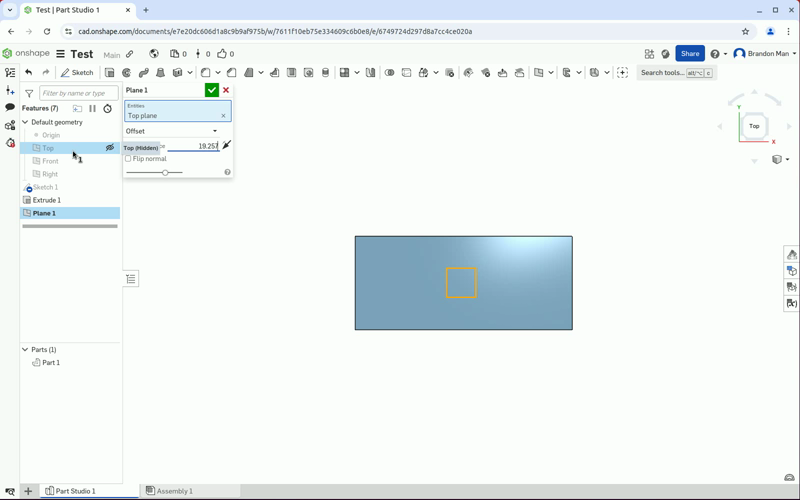
key(enter, 2)
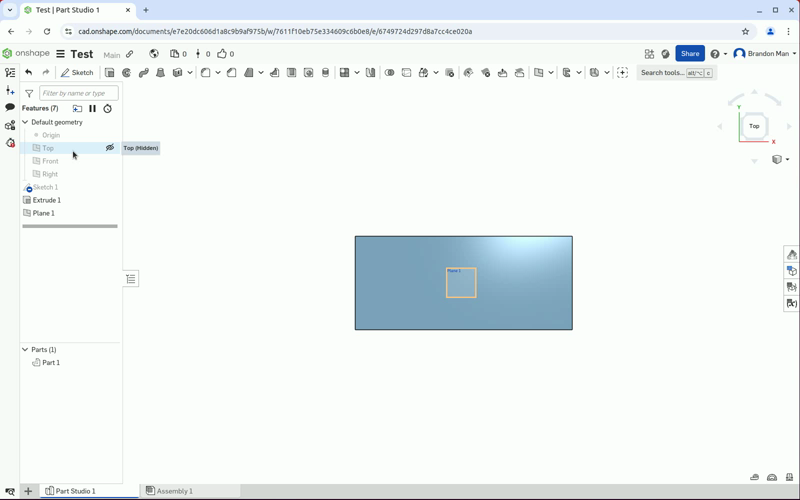
key(shift+s)
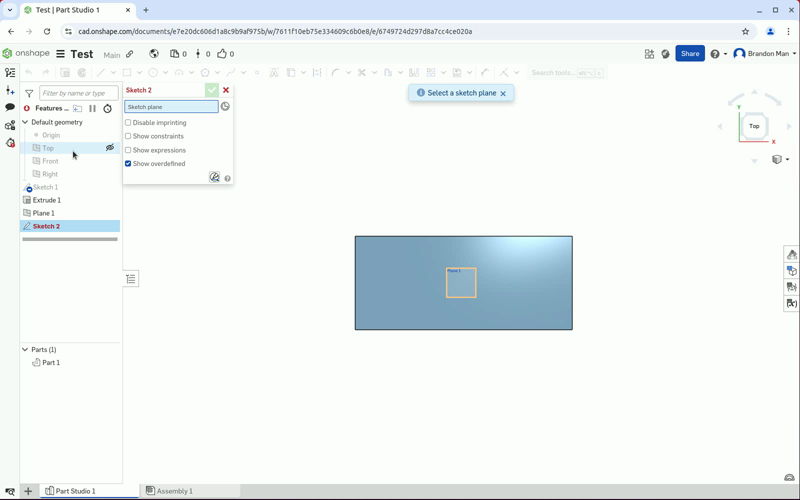
mouse_move(73, 215)
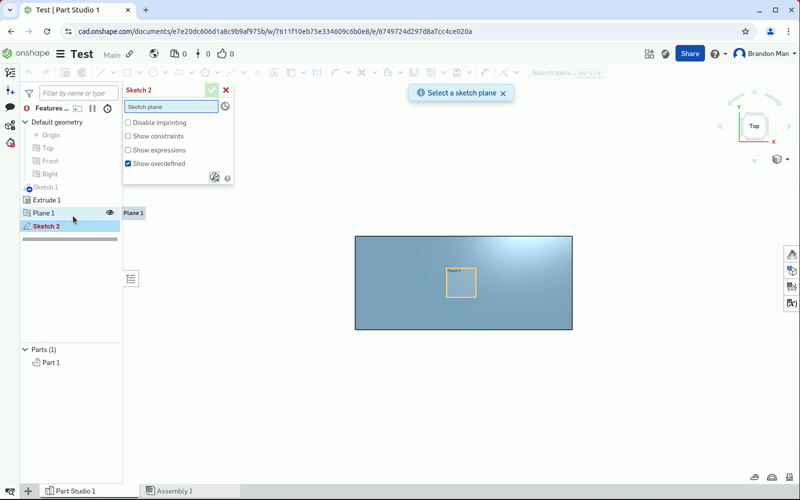
click(73, 215)
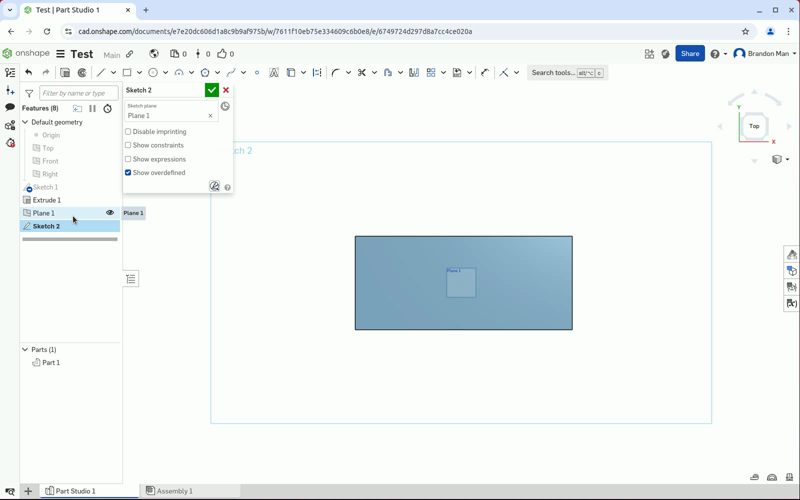
mouse_move(73, 352)
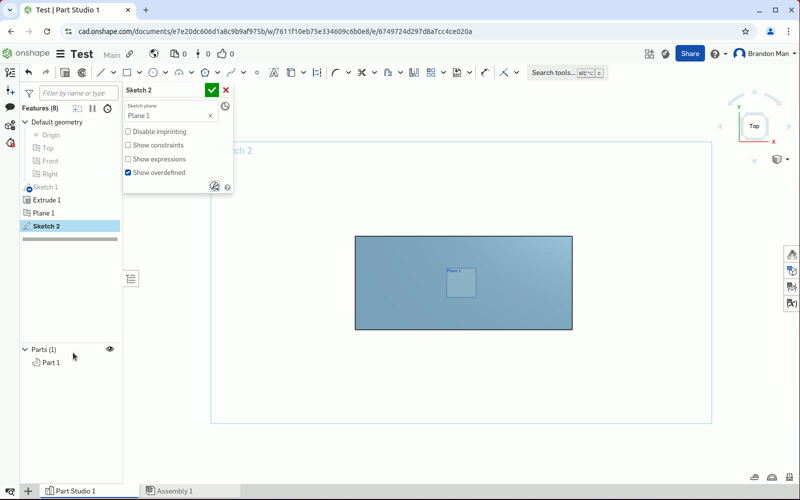
key(y)
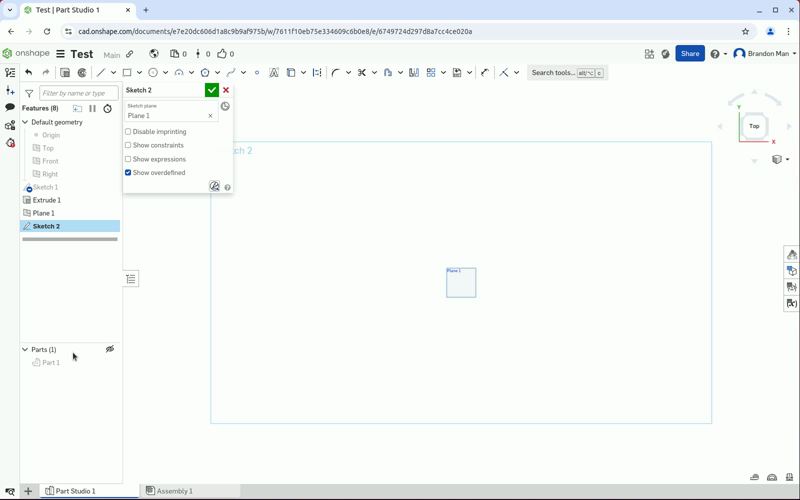
key(c)
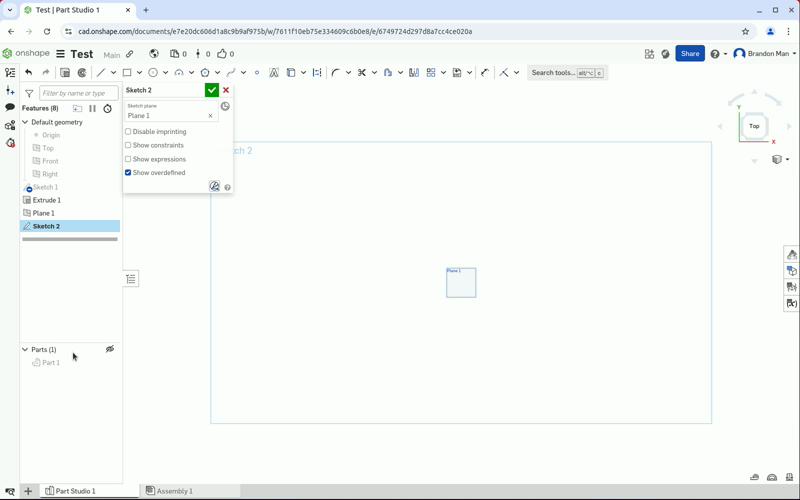
key_down(shift)
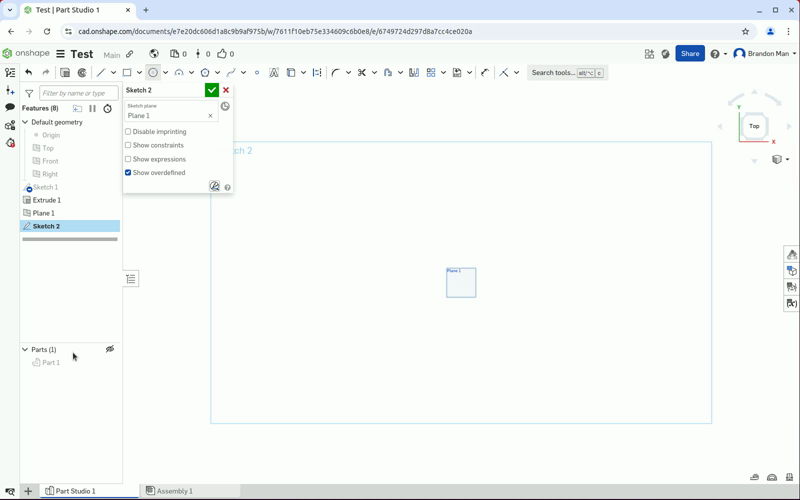
mouse_move(401, 282)
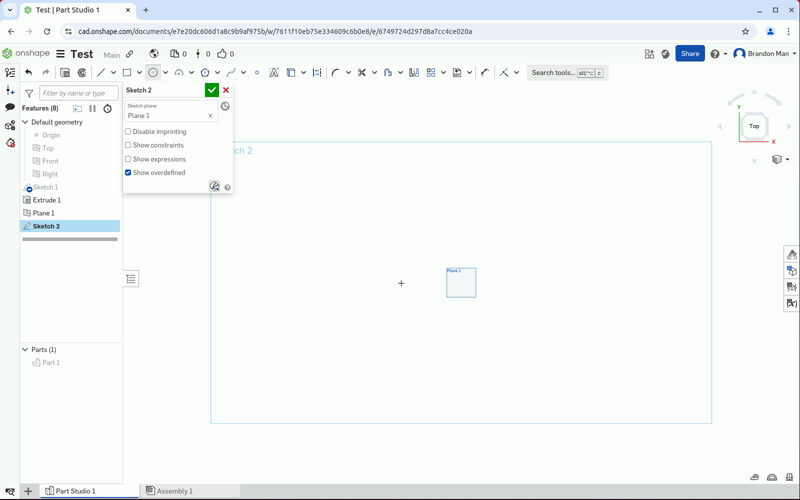
click(401, 282)
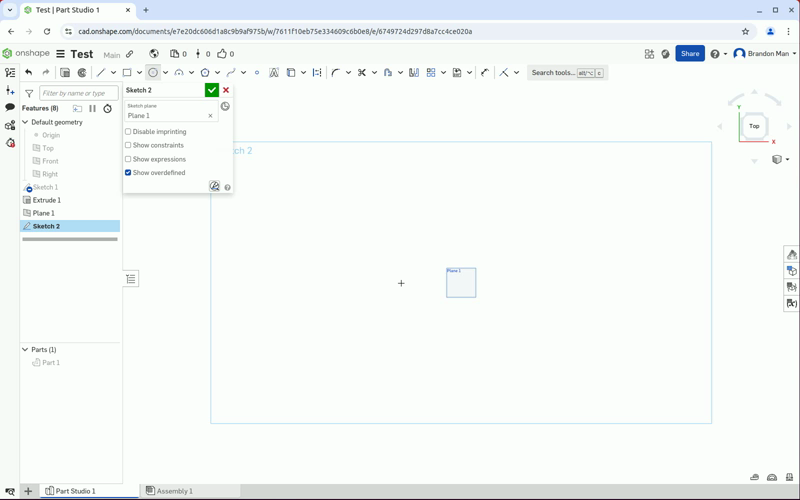
key_up(shift)
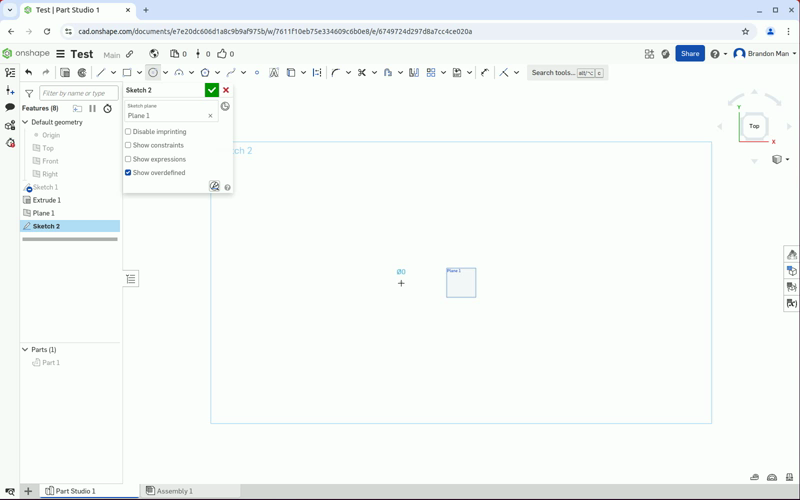
mouse_move(417, 282)
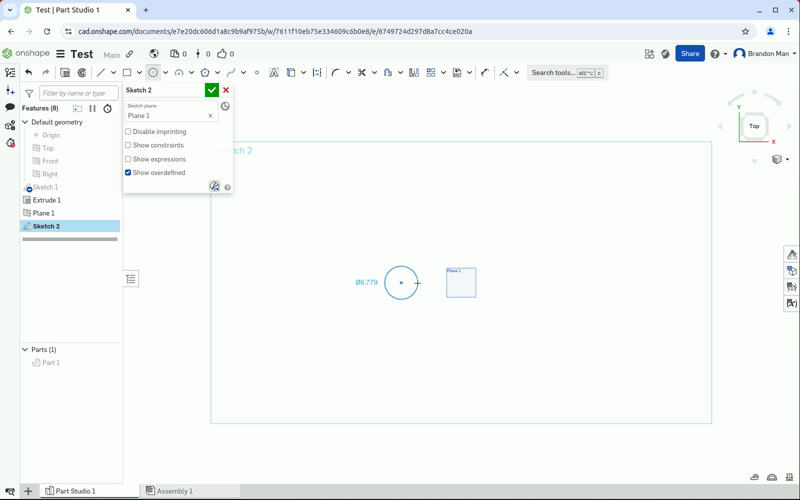
click(417, 282)
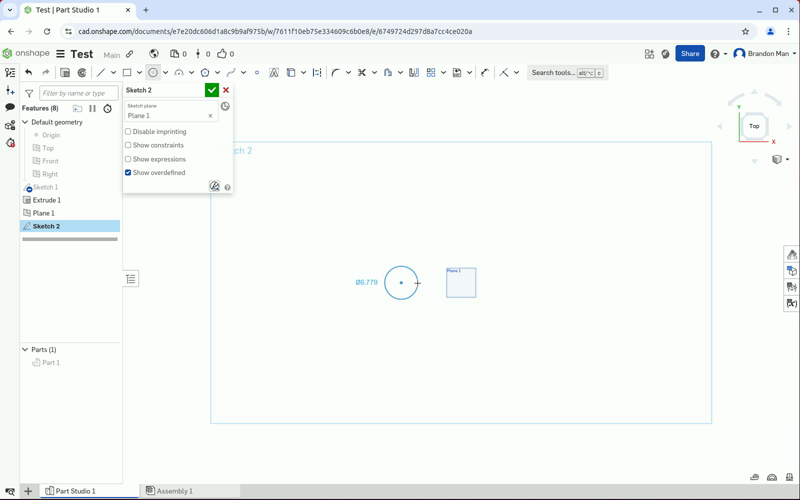
key(esc)
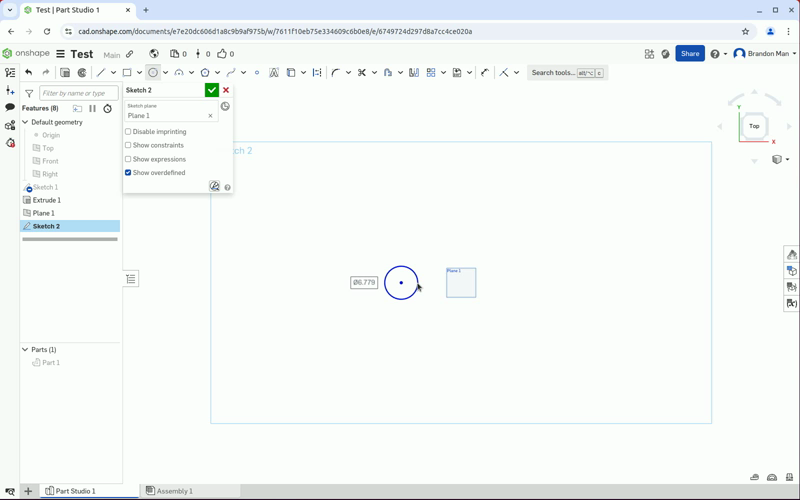
mouse_move(405, 275)
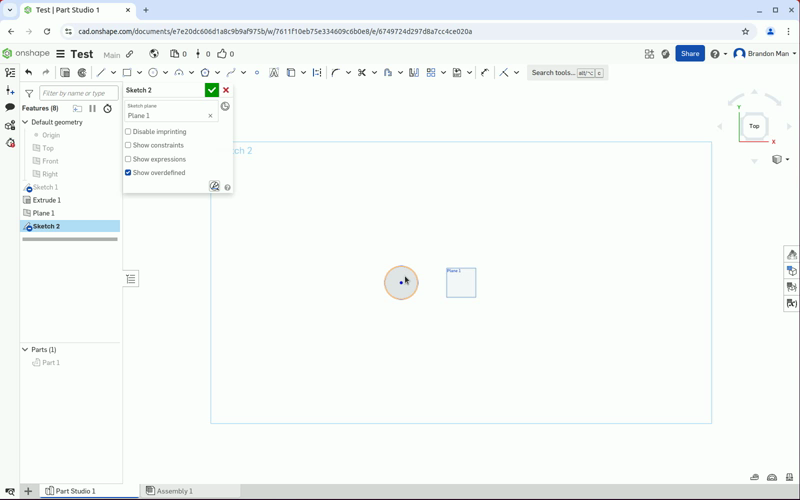
scroll(6)
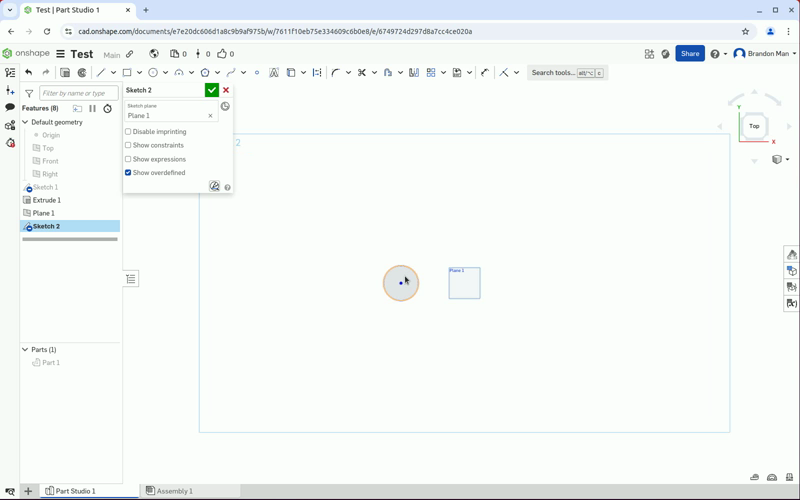
scroll(6)
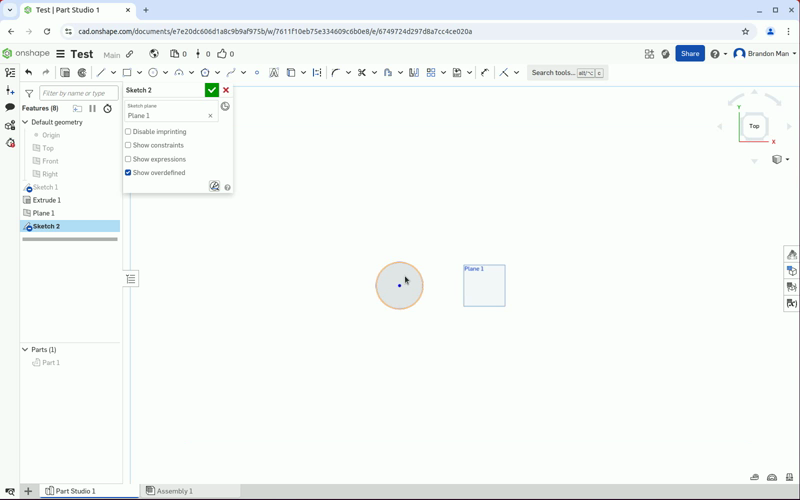
scroll(6)
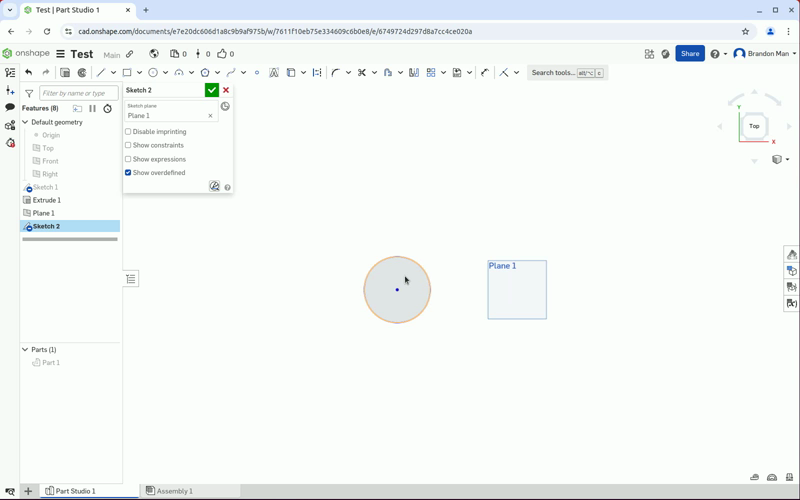
scroll(6)
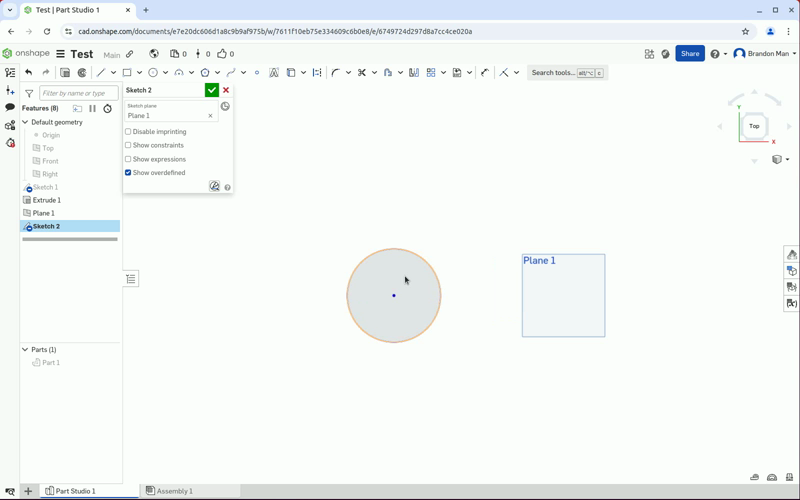
scroll(6)
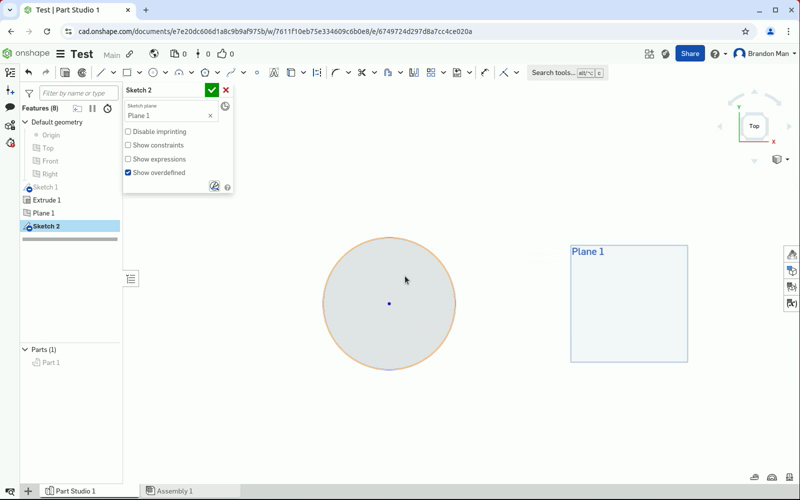
scroll(6)
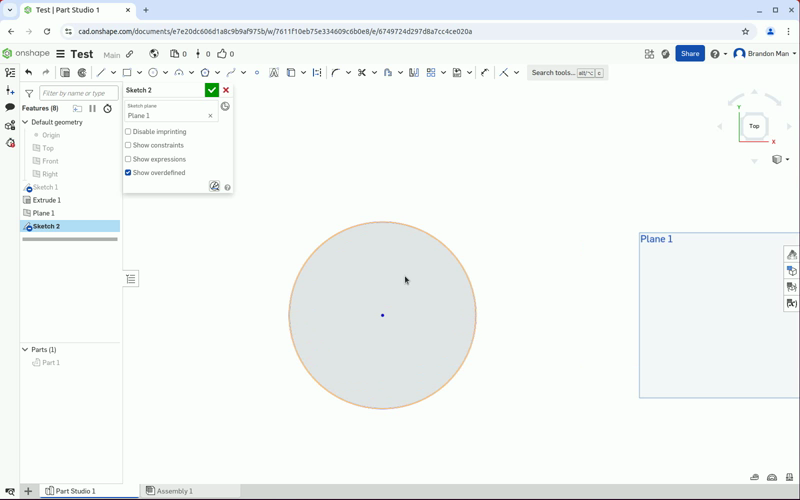
scroll(6)
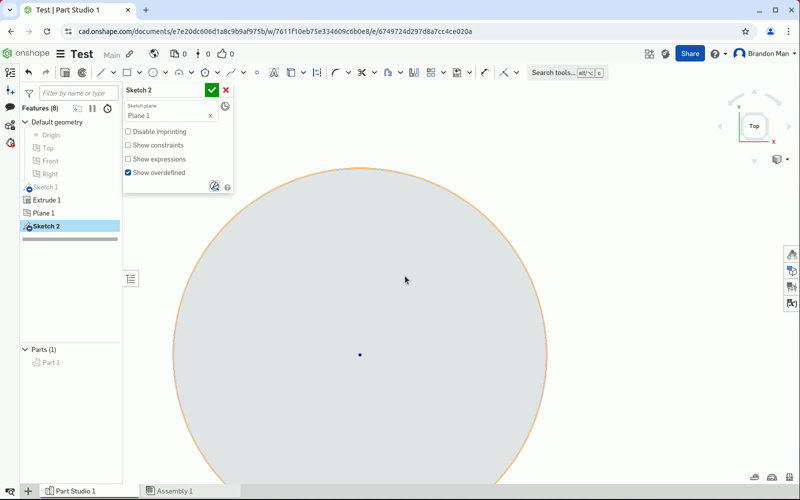
click(405, 275)
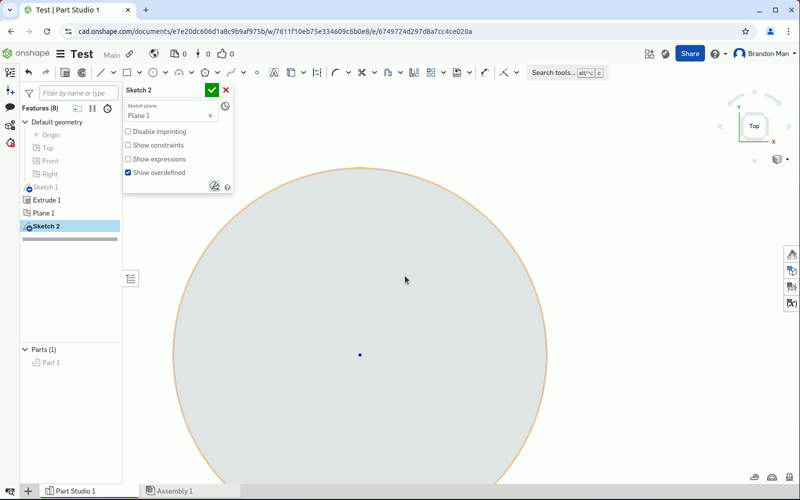
scroll(-6)
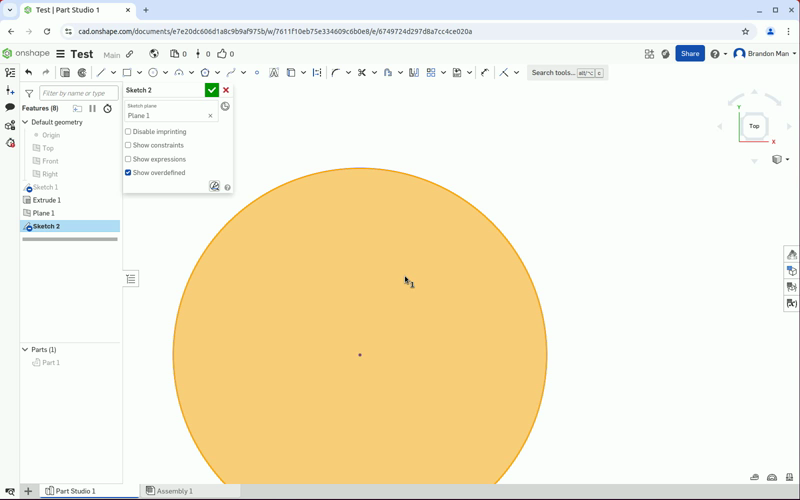
scroll(-6)
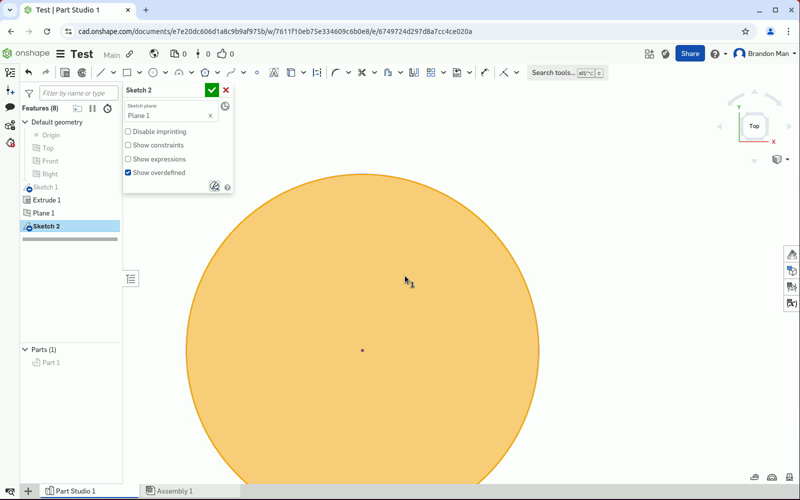
scroll(-6)
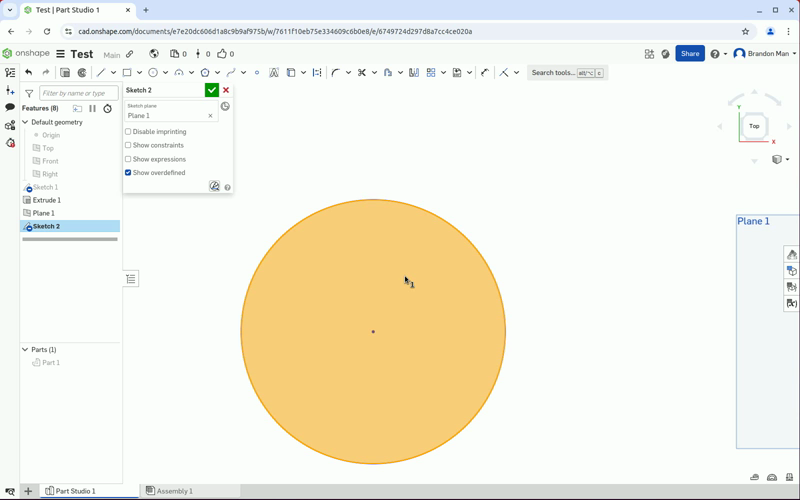
scroll(-6)
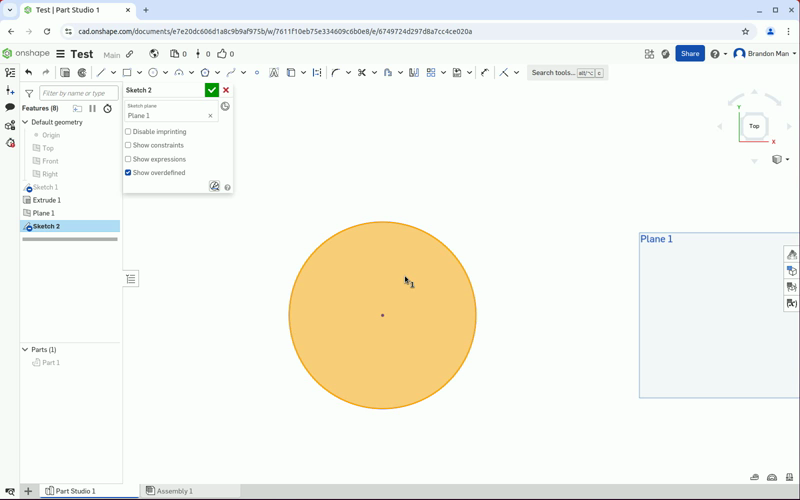
scroll(-6)
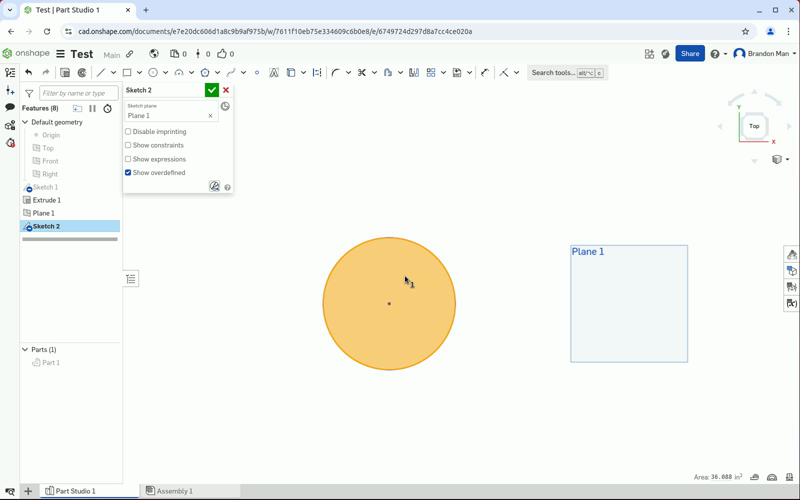
scroll(-6)
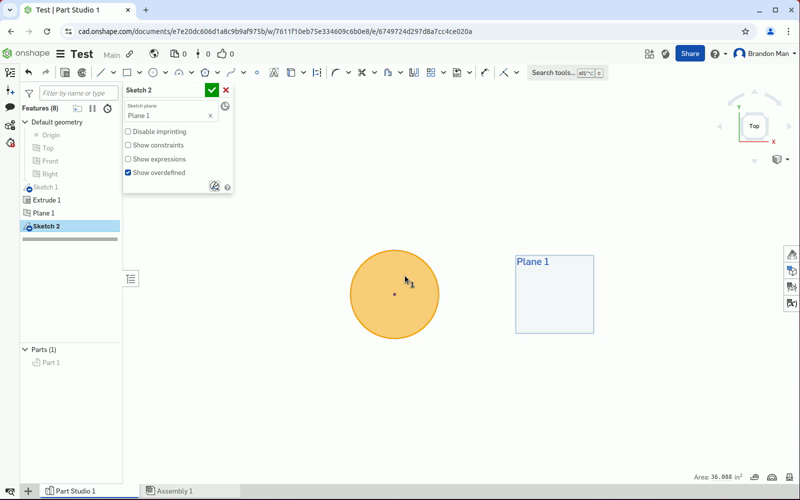
scroll(-6)
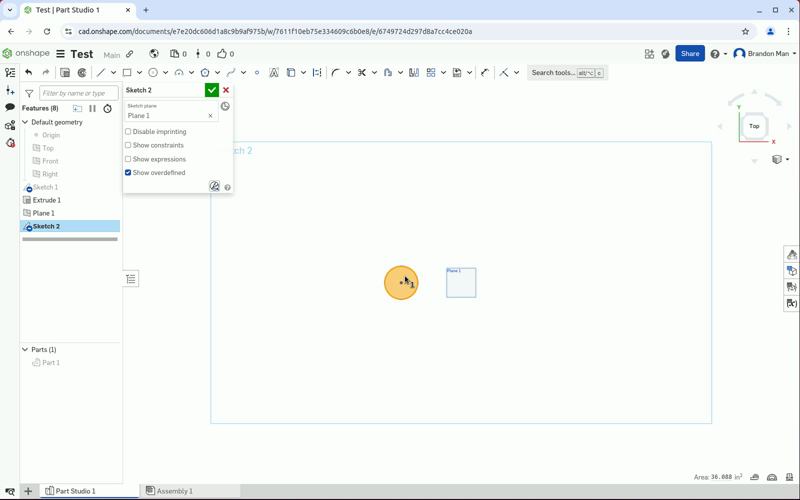
mouse_move(73, 352)
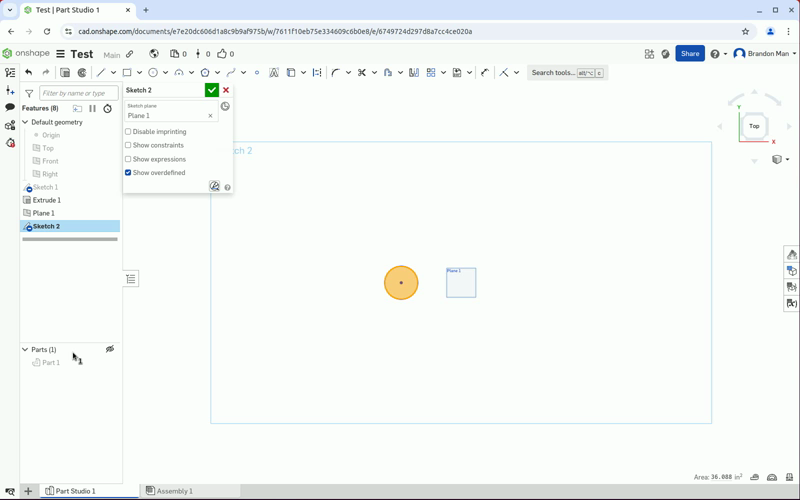
key(shift+y)
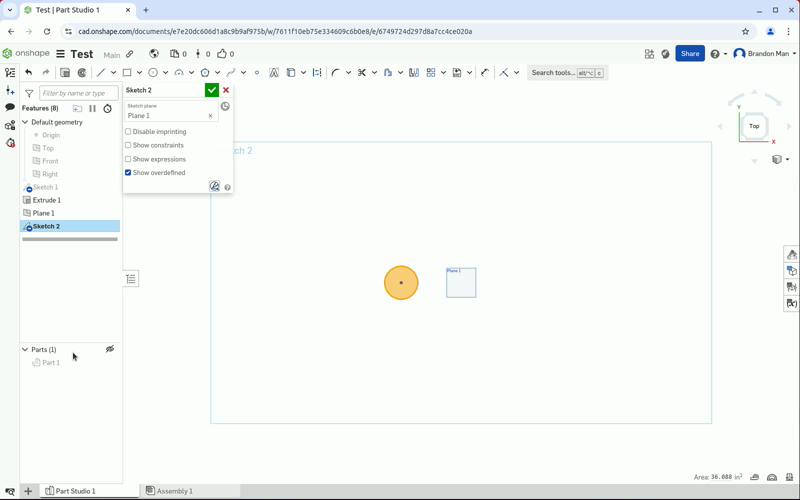
key(shift+e)
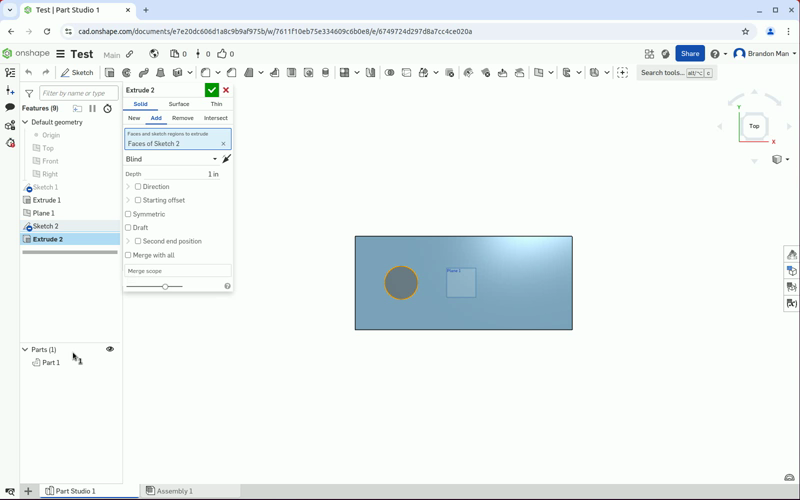
mouse_move(143, 106)
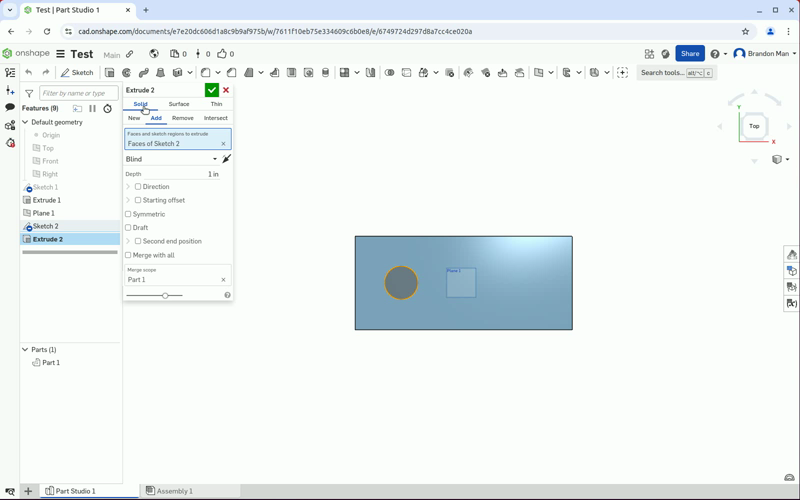
click(143, 106)
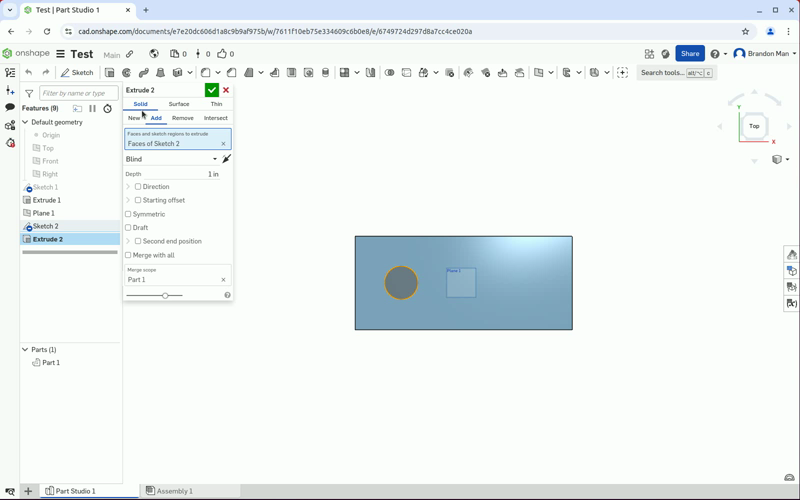
mouse_move(137, 120)
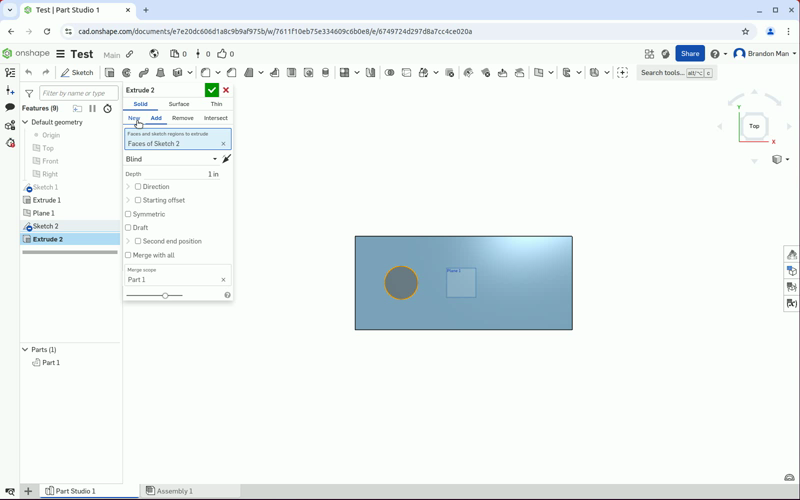
click(137, 120)
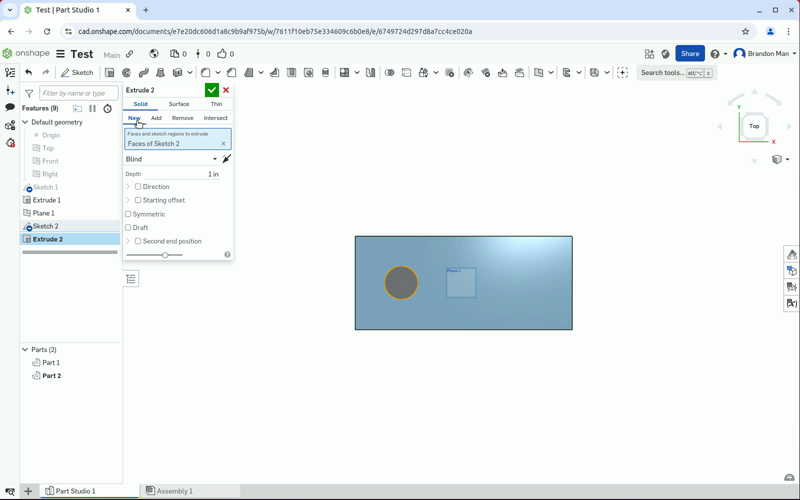
key(tab, 4)
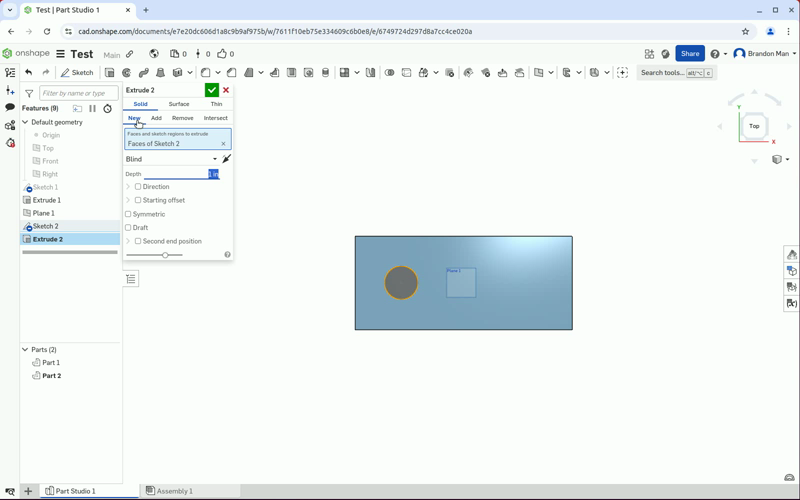
text(3.129)
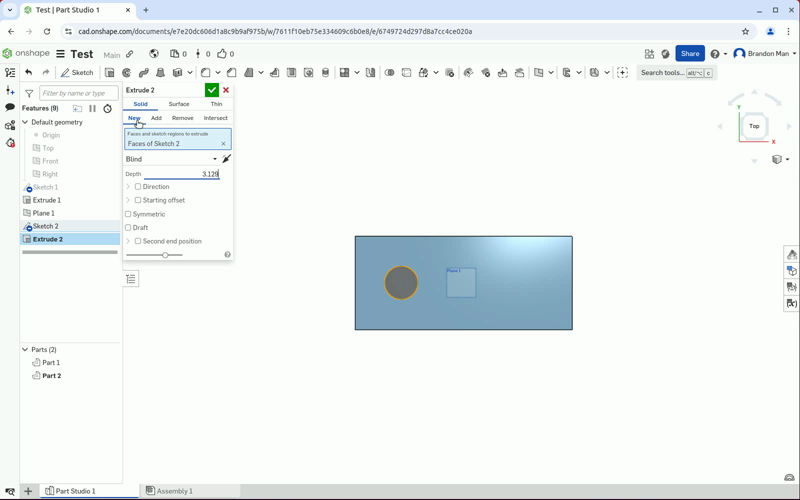
key(enter)
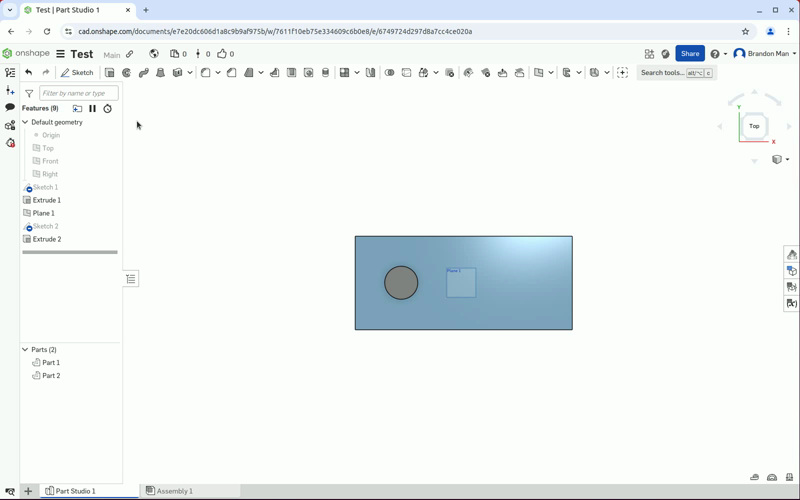
key(shift+h)
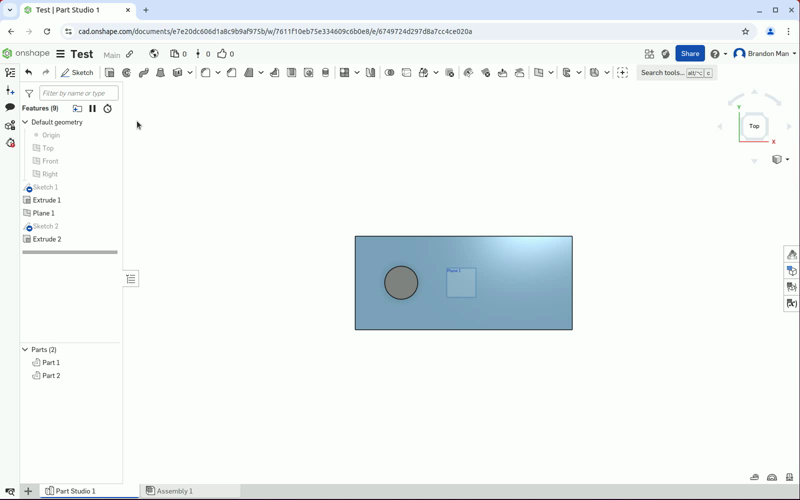
key(shift+h)
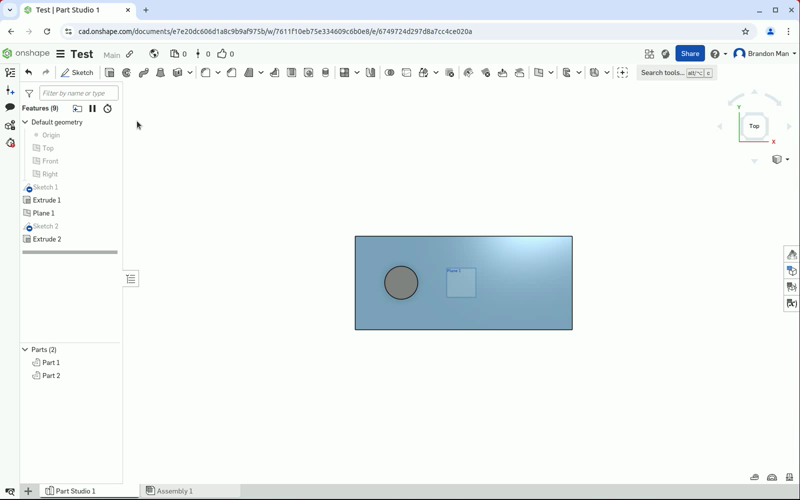
mouse_move(73, 189)
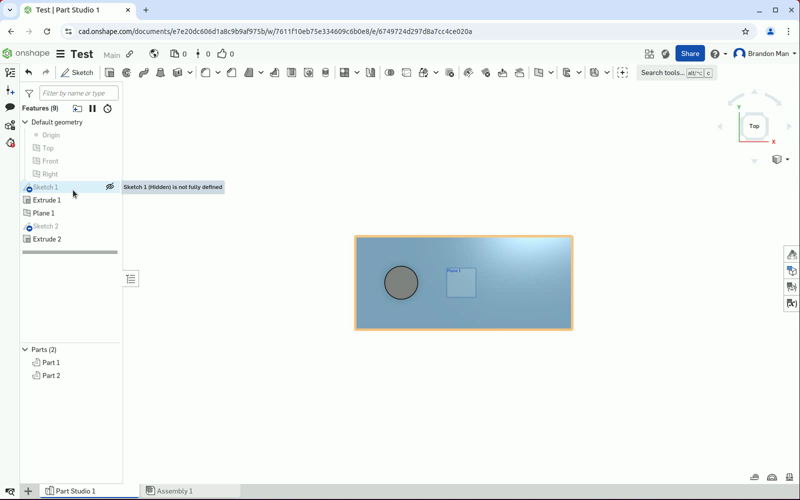
click(73, 189)
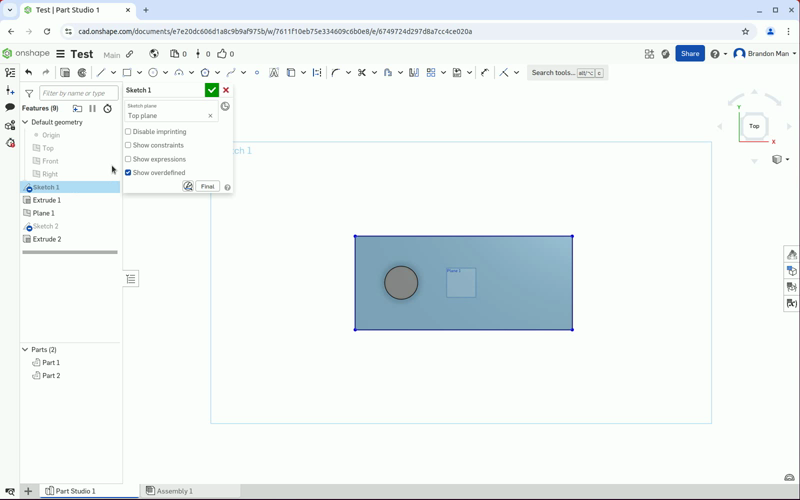
mouse_move(229, 92)
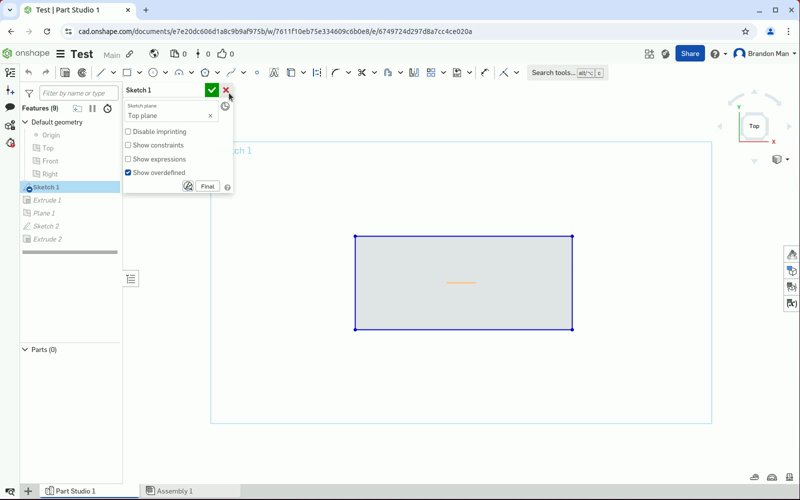
click(229, 92)
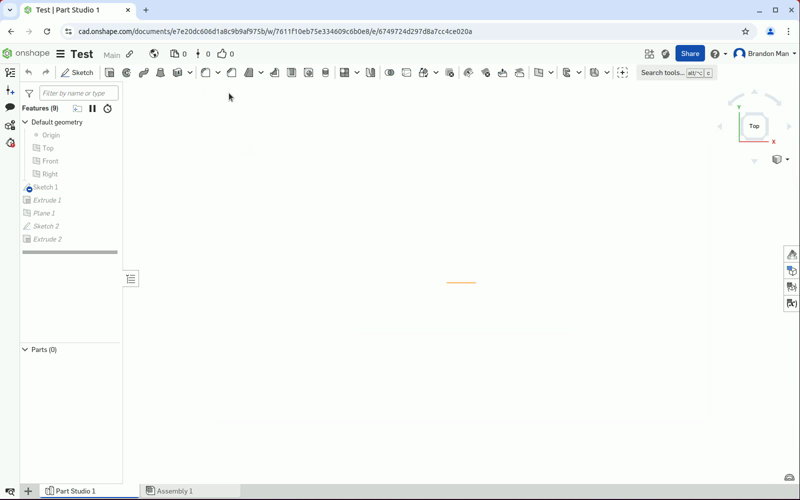
key(shift+s)
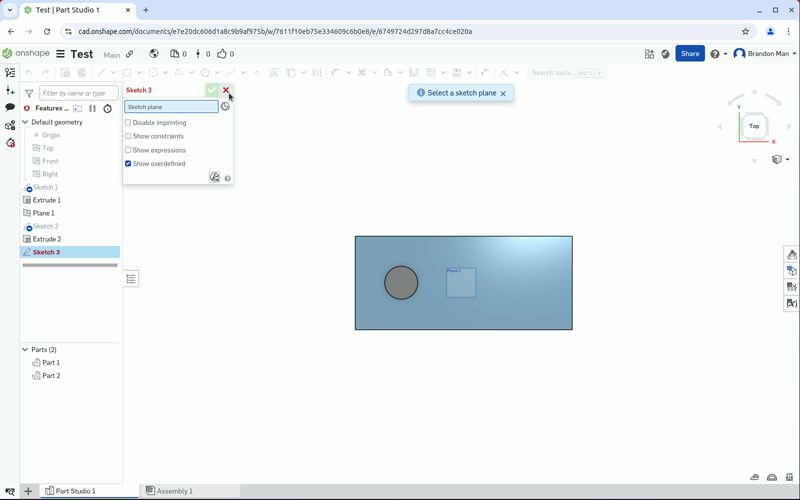
mouse_move(73, 215)
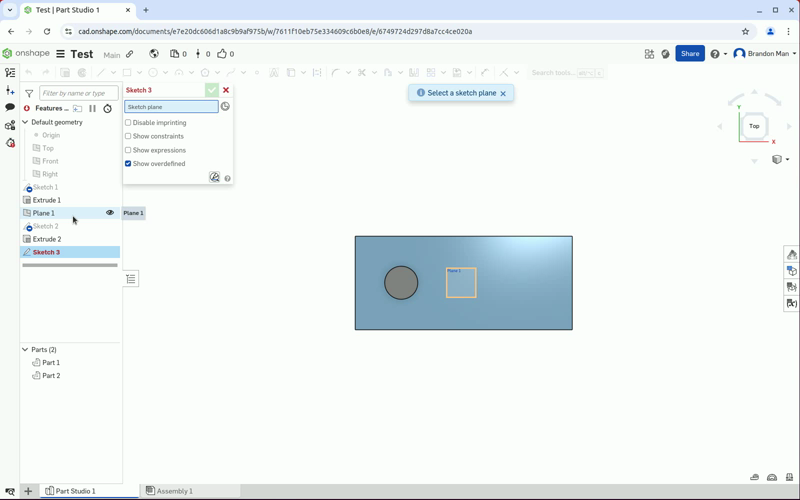
click(73, 215)
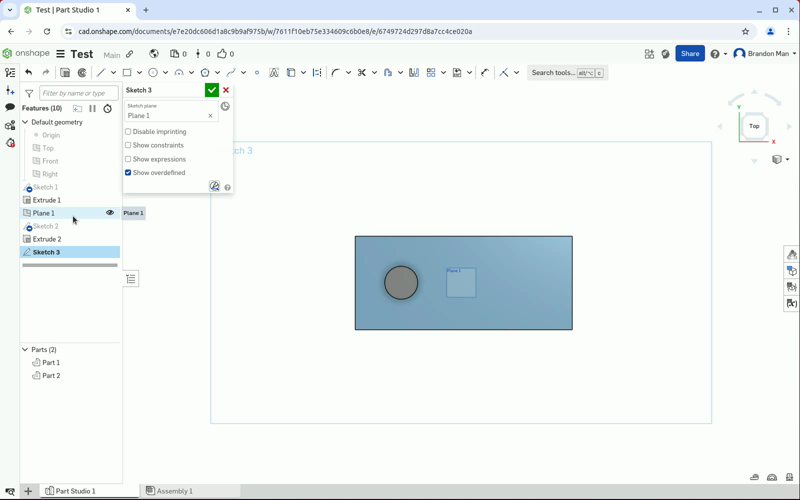
mouse_move(73, 352)
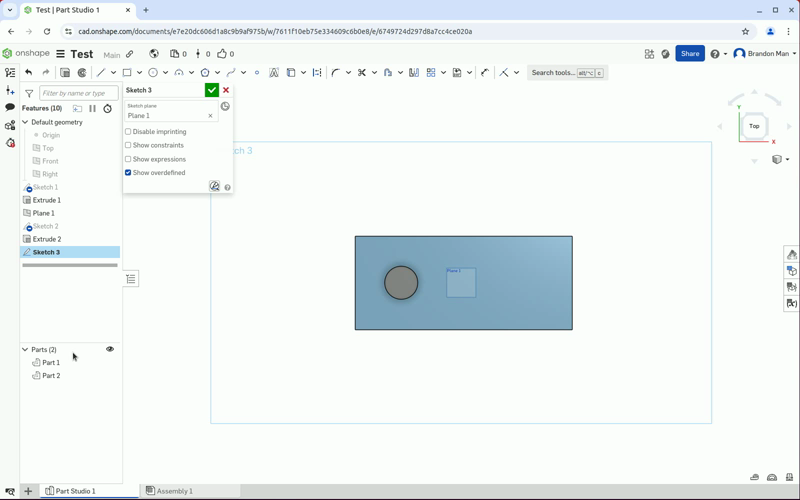
key(y)
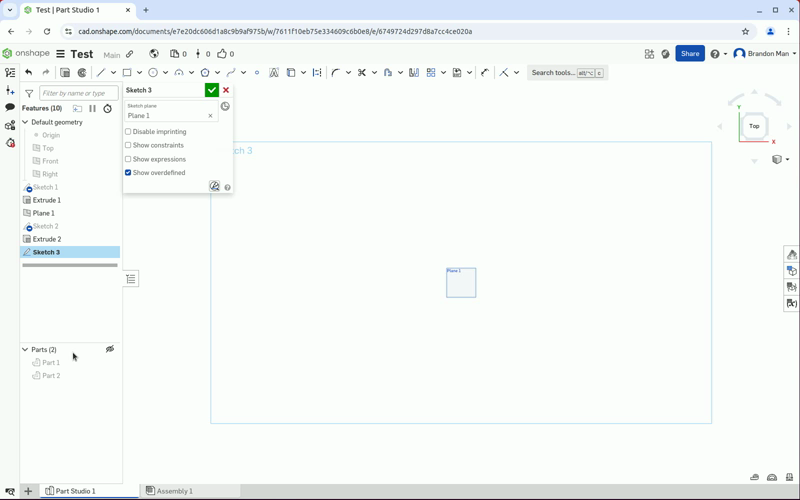
key(c)
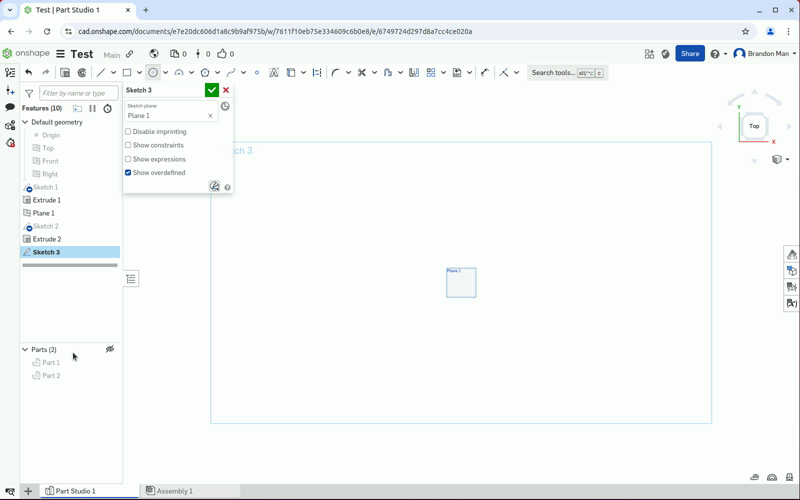
key_down(shift)
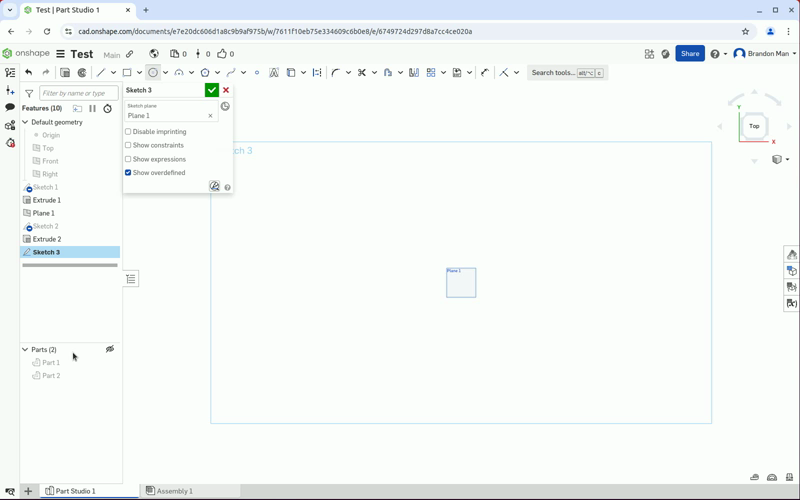
mouse_move(401, 282)
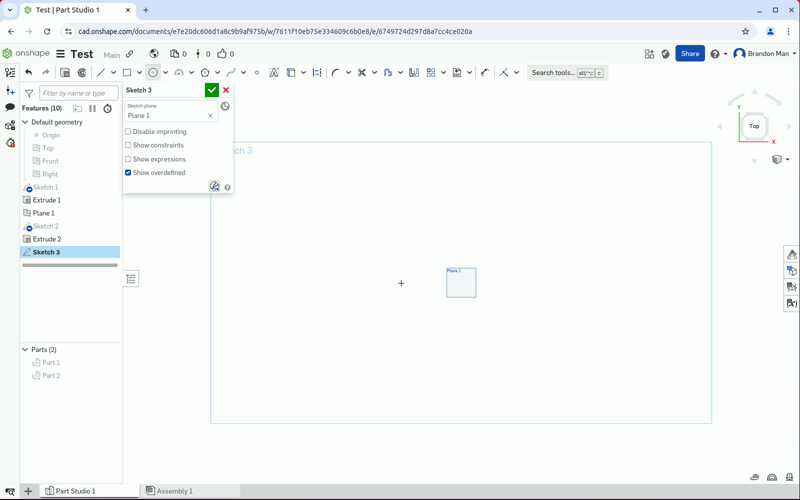
click(401, 282)
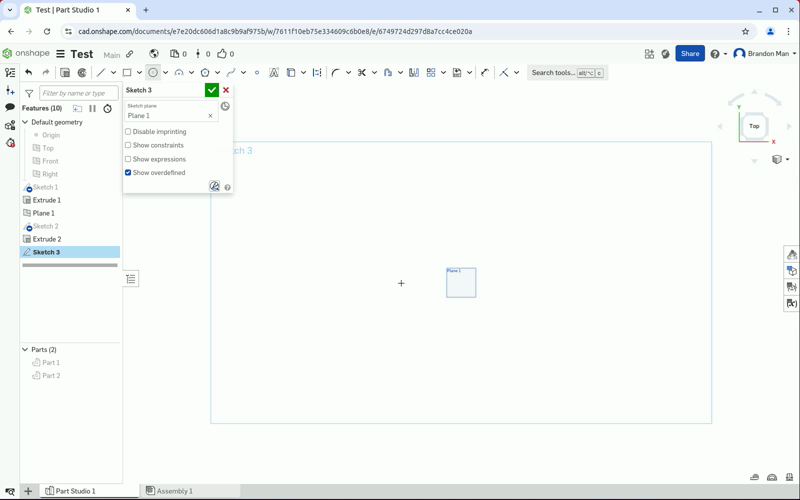
key_up(shift)
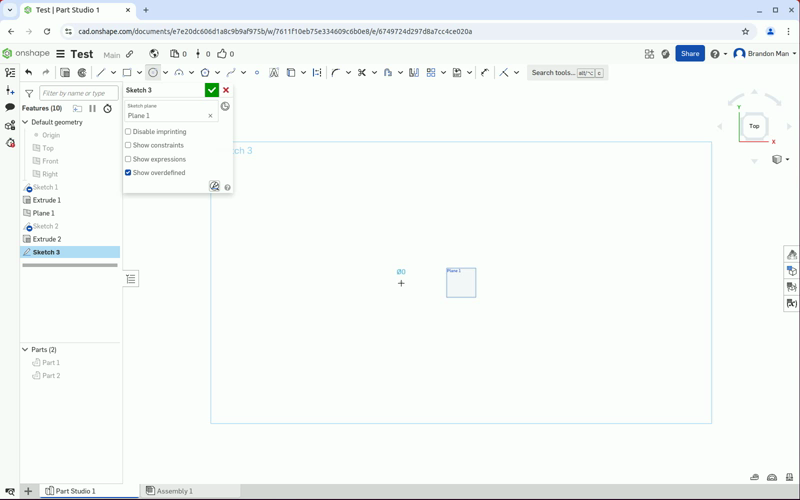
mouse_move(417, 282)
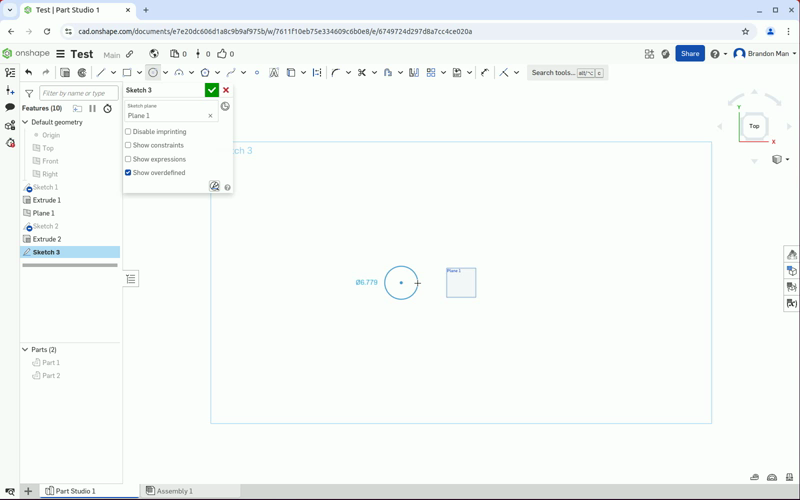
click(417, 282)
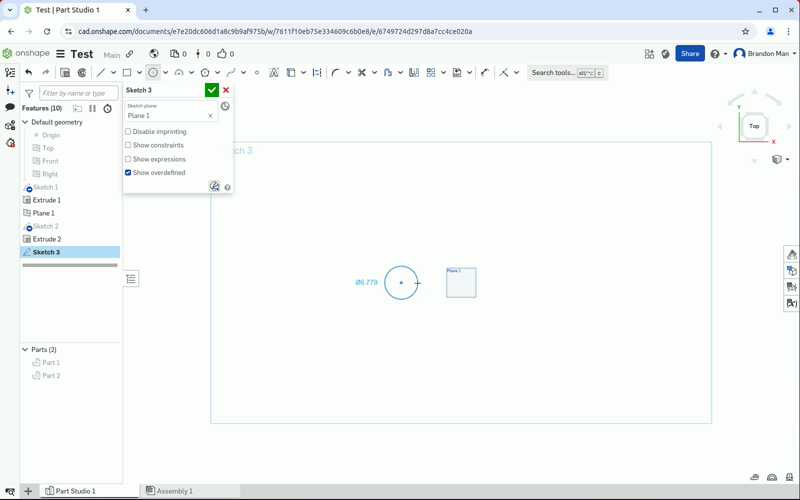
key(esc)
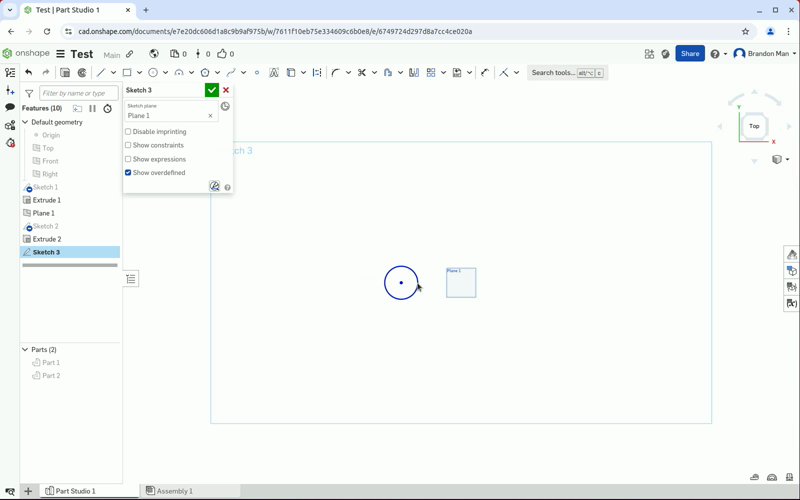
mouse_move(412, 273)
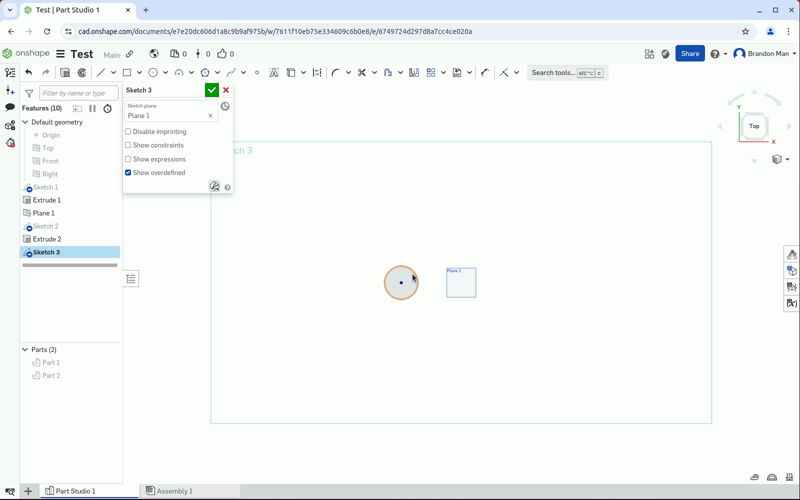
scroll(6)
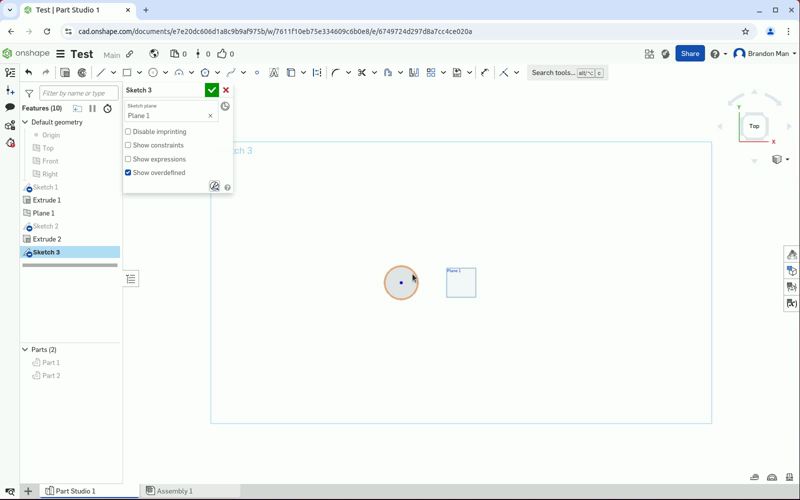
scroll(6)
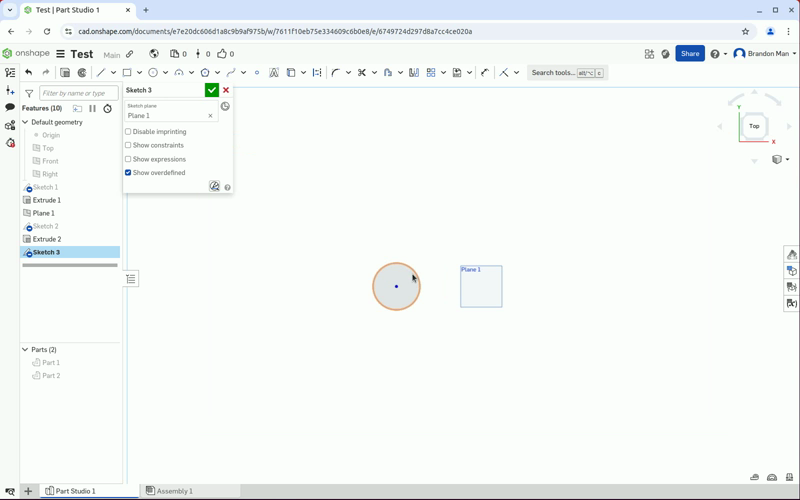
scroll(6)
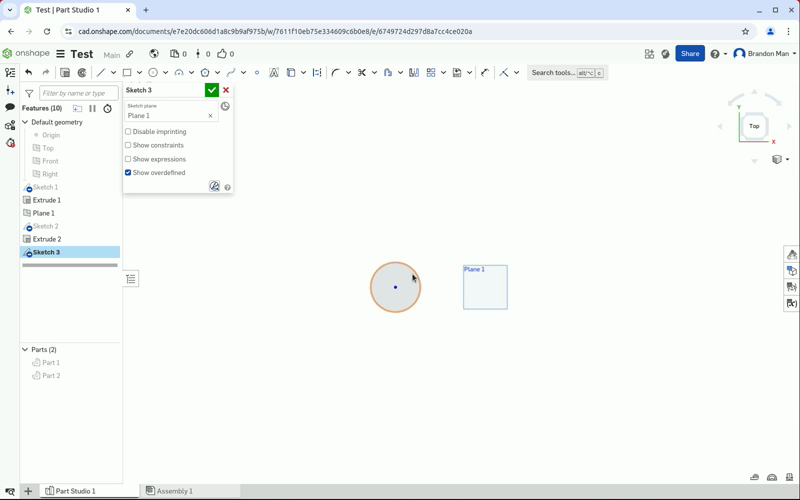
scroll(6)
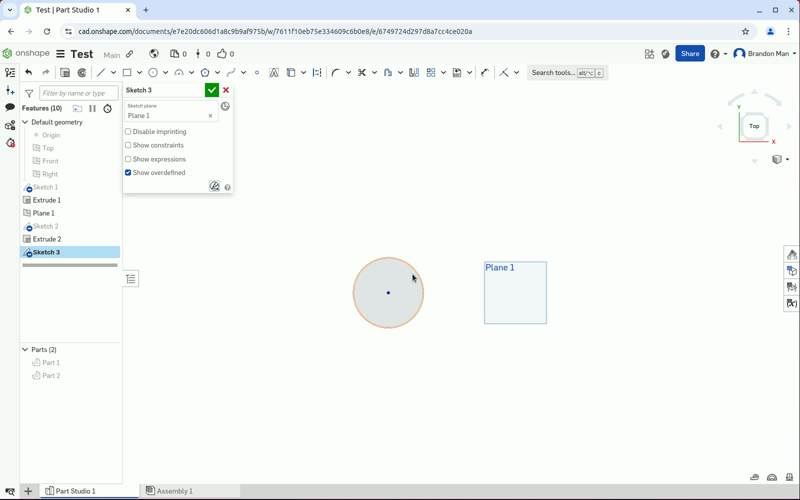
scroll(6)
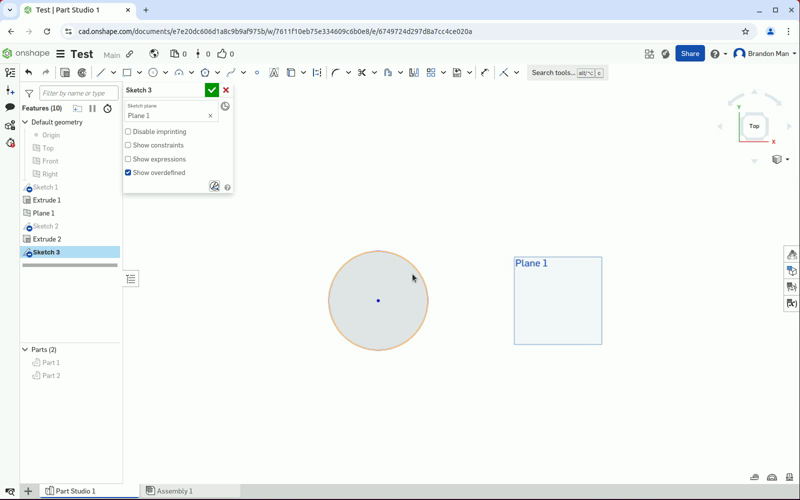
scroll(6)
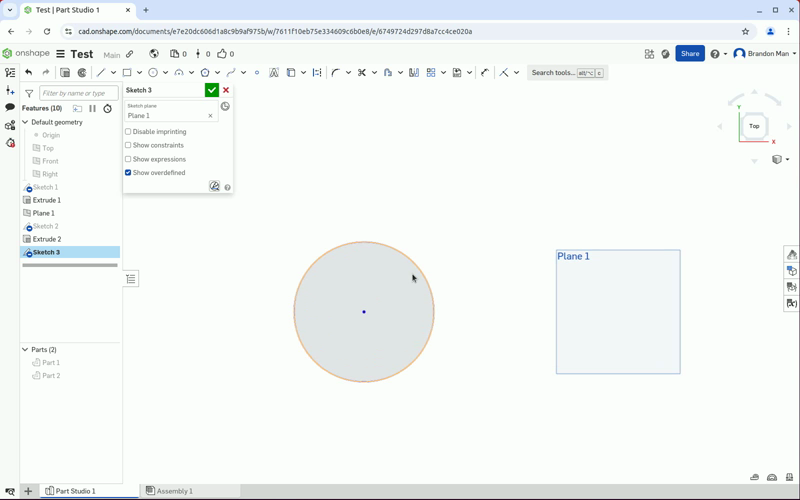
scroll(6)
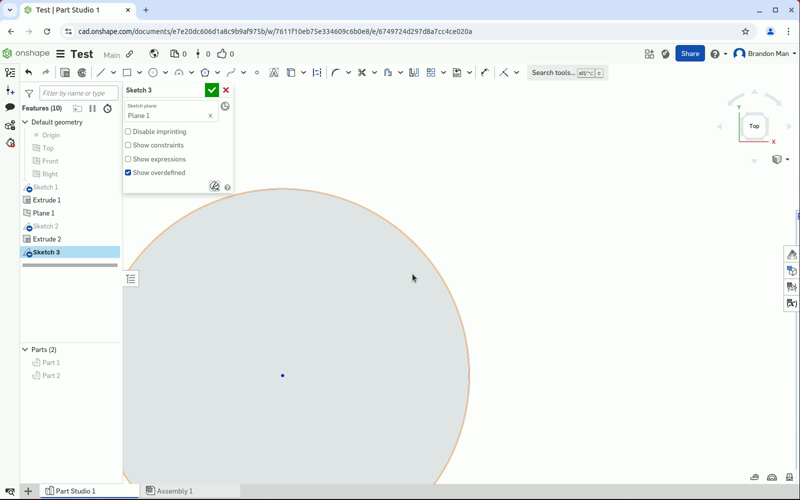
click(412, 273)
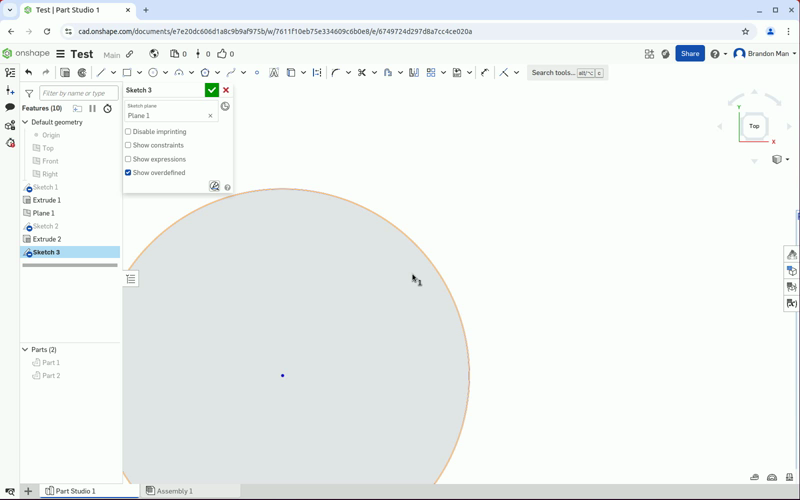
scroll(-6)
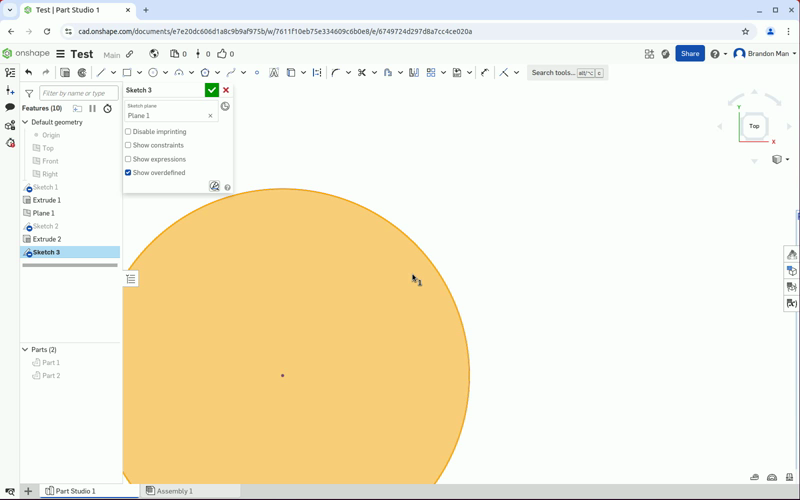
scroll(-6)
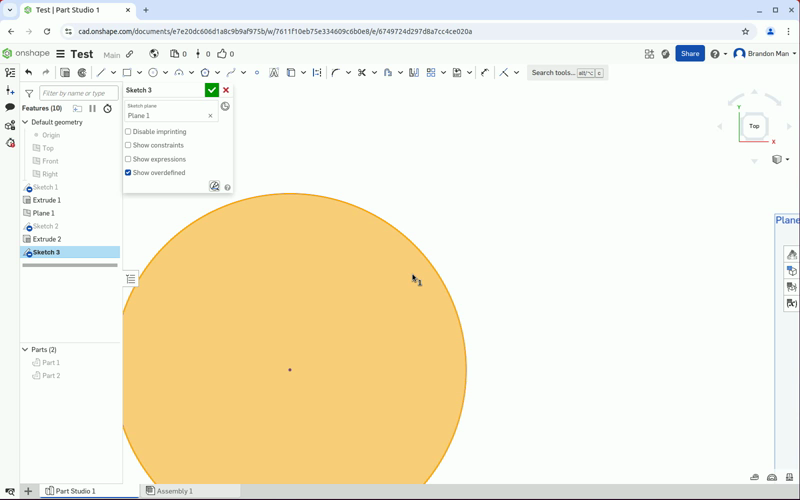
scroll(-6)
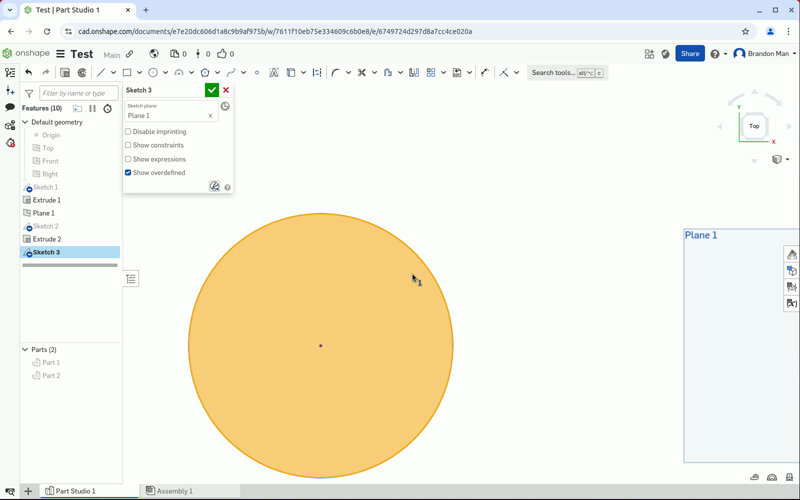
scroll(-6)
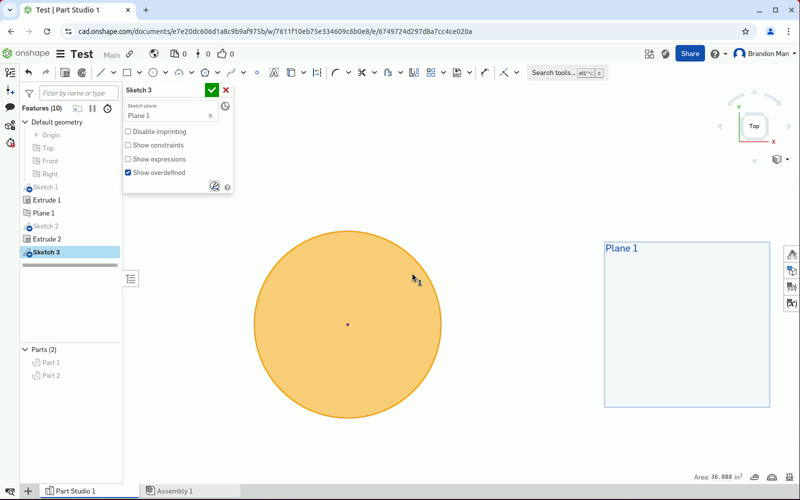
scroll(-6)
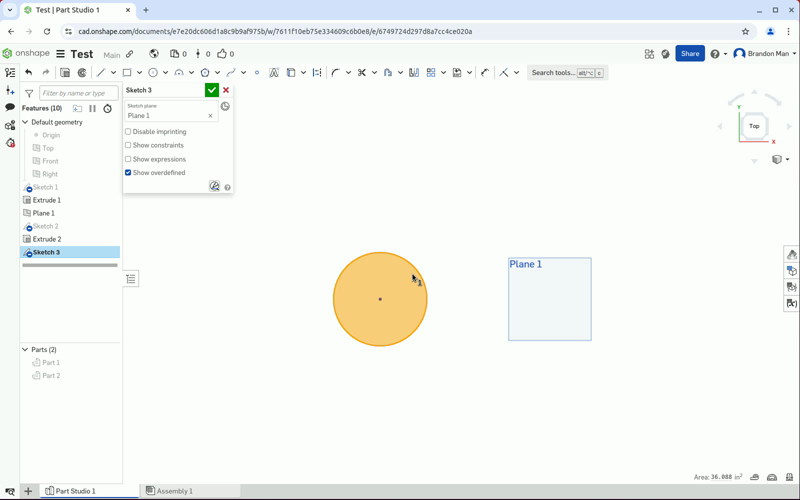
scroll(-6)
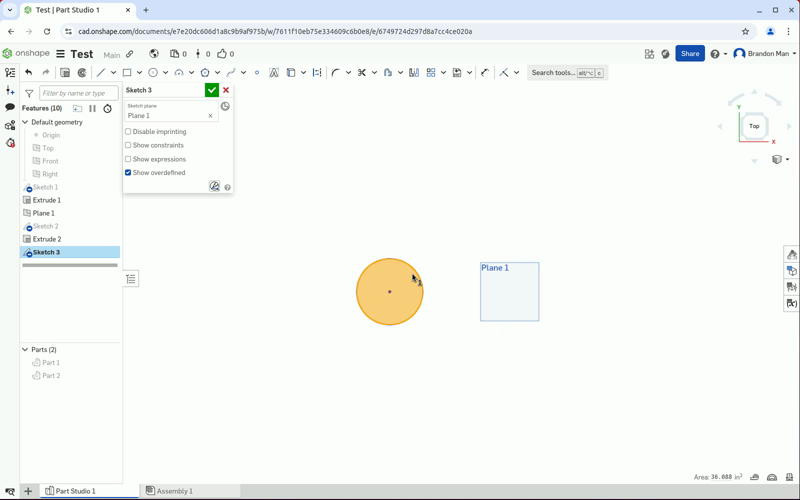
scroll(-6)
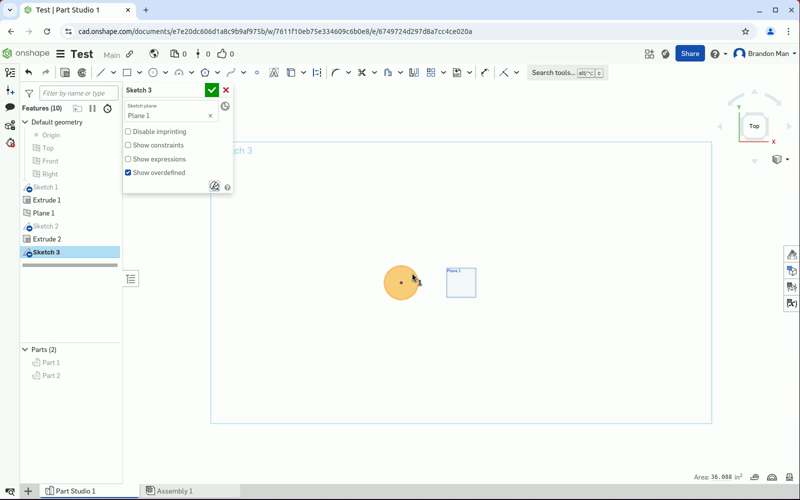
mouse_move(73, 352)
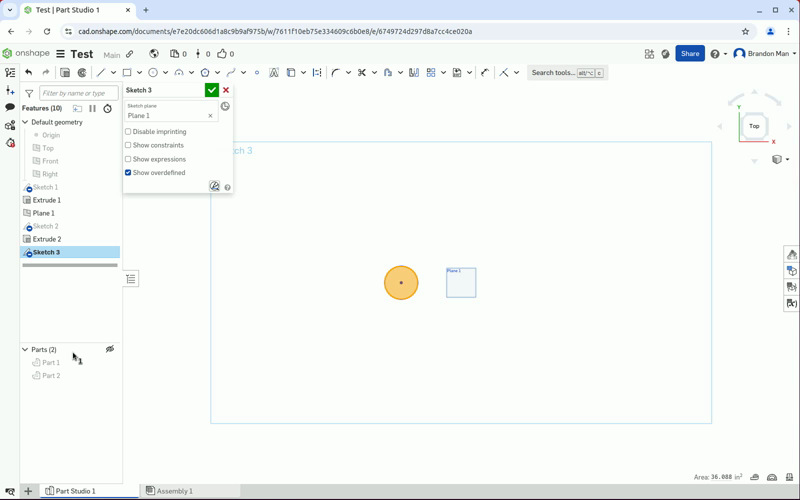
key(shift+y)
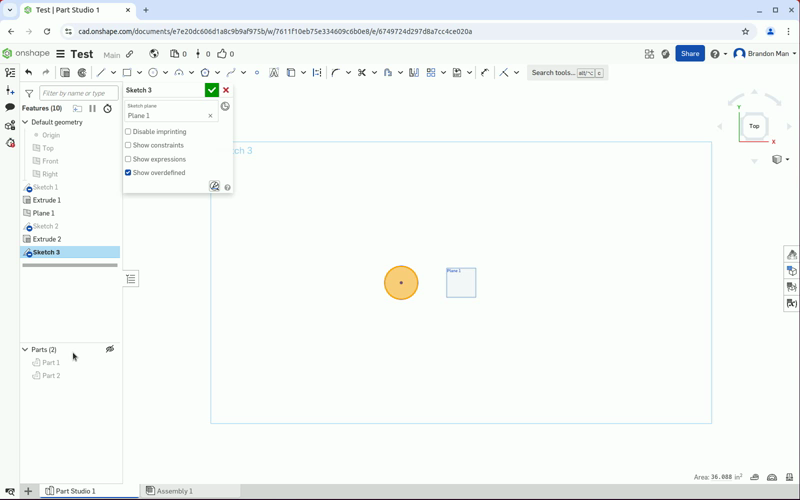
key(shift+e)
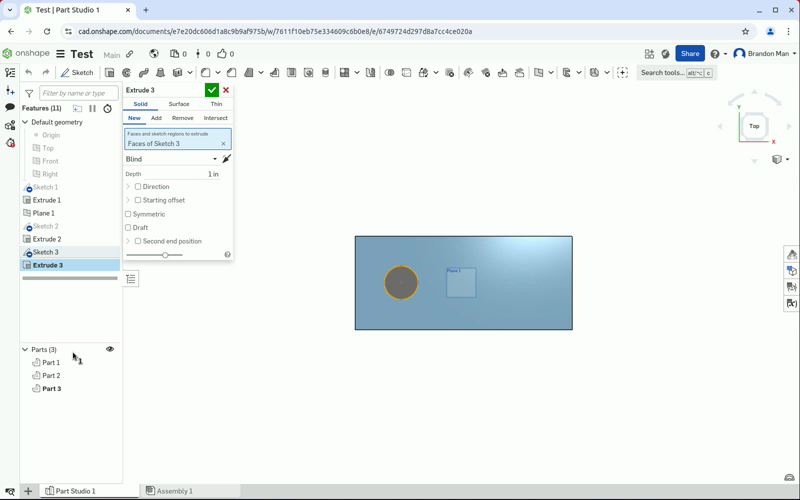
mouse_move(143, 106)
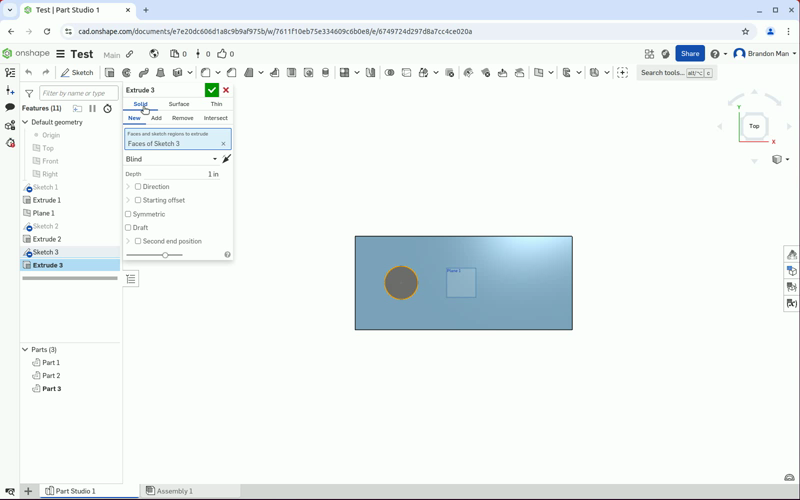
click(143, 106)
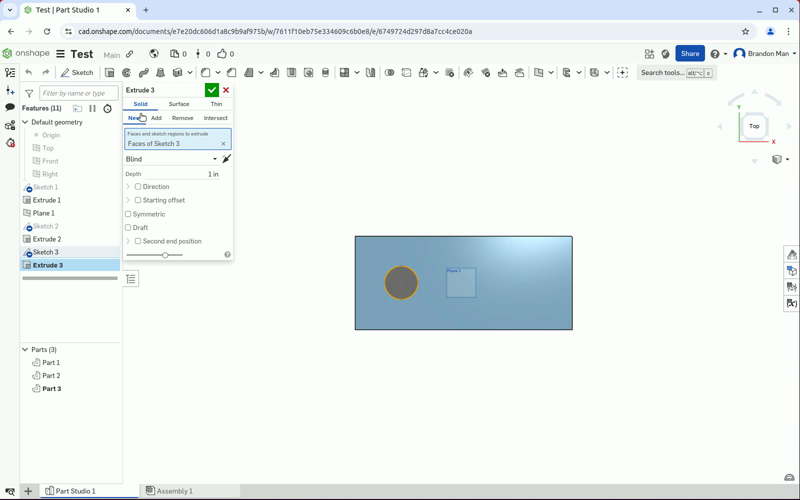
mouse_move(137, 120)
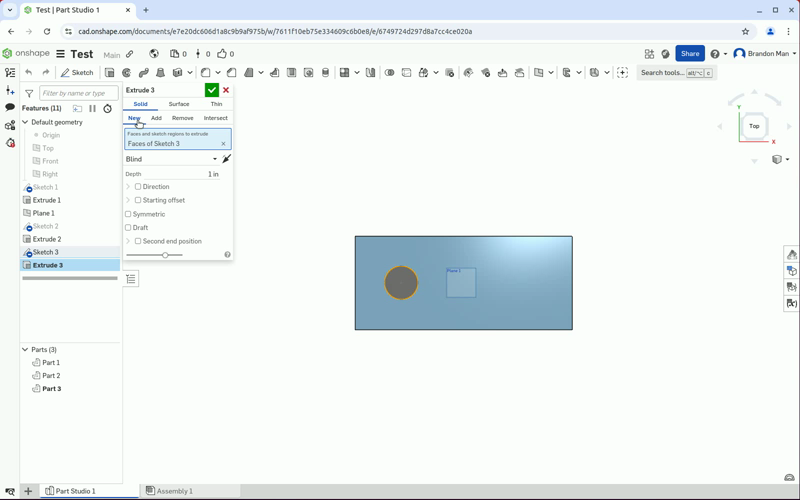
click(137, 120)
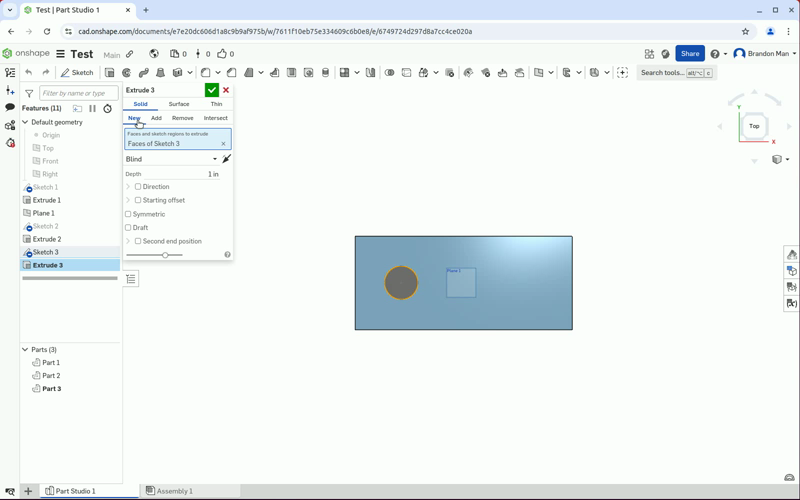
key(tab, 4)
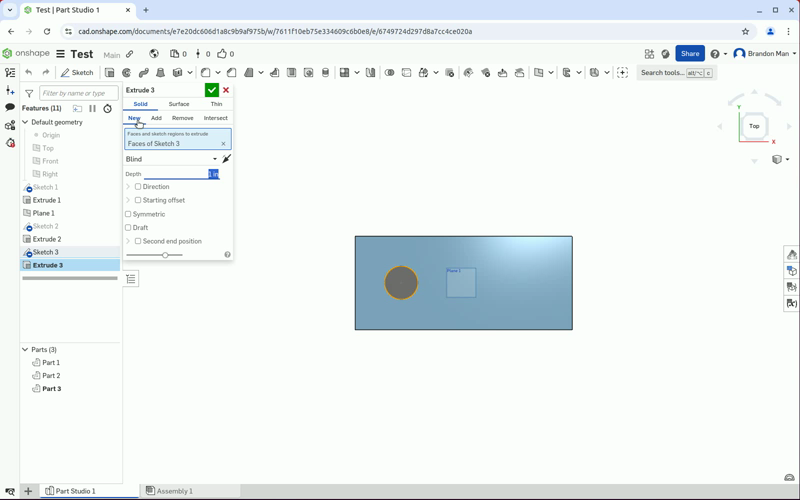
text(3.129)
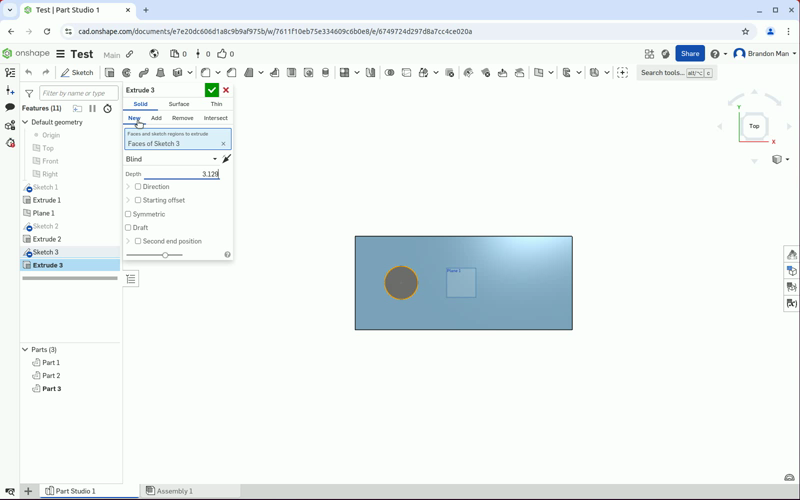
key(enter)
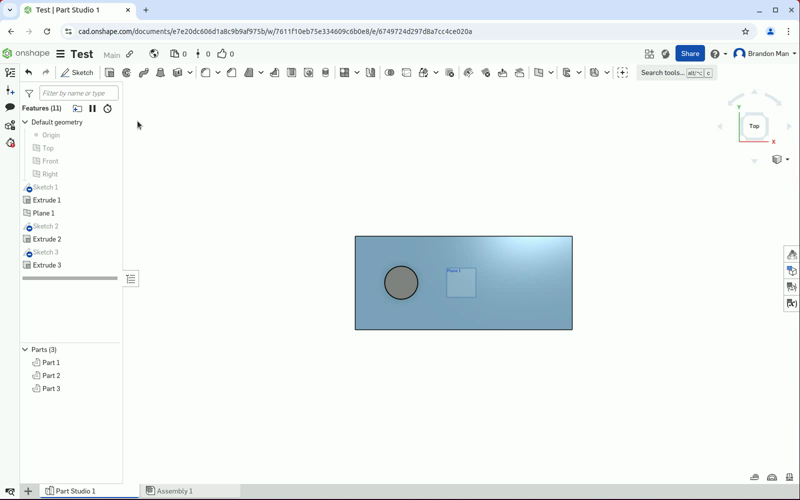
key(shift+h)
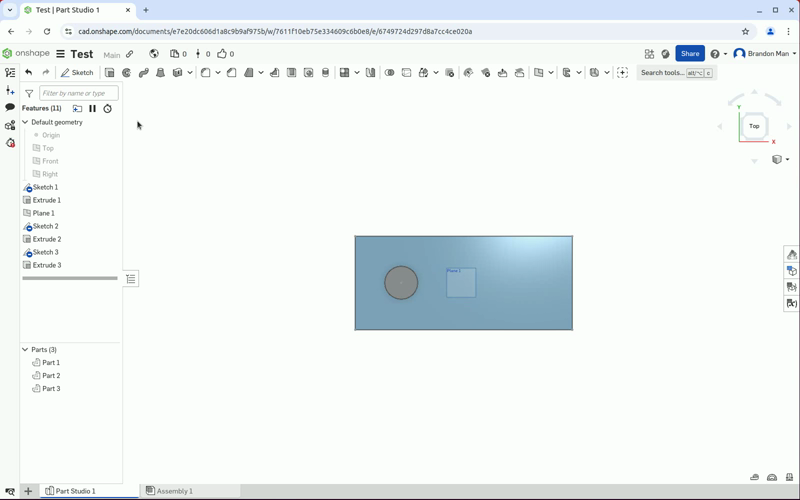
key(shift+h)
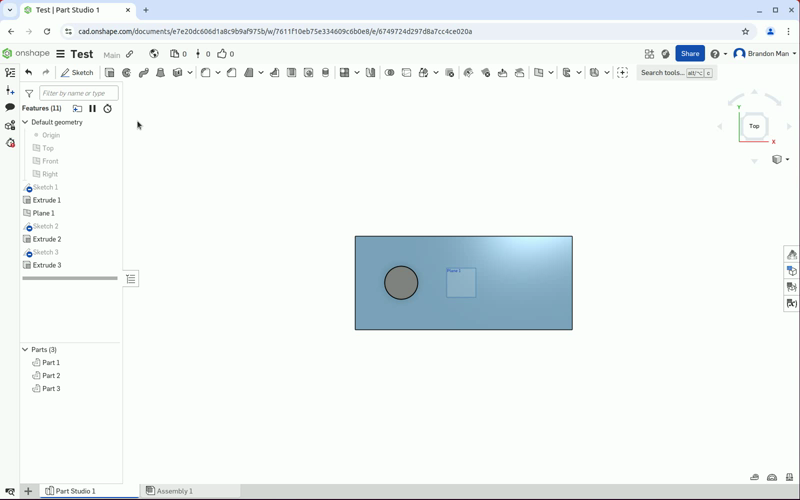
mouse_move(73, 189)
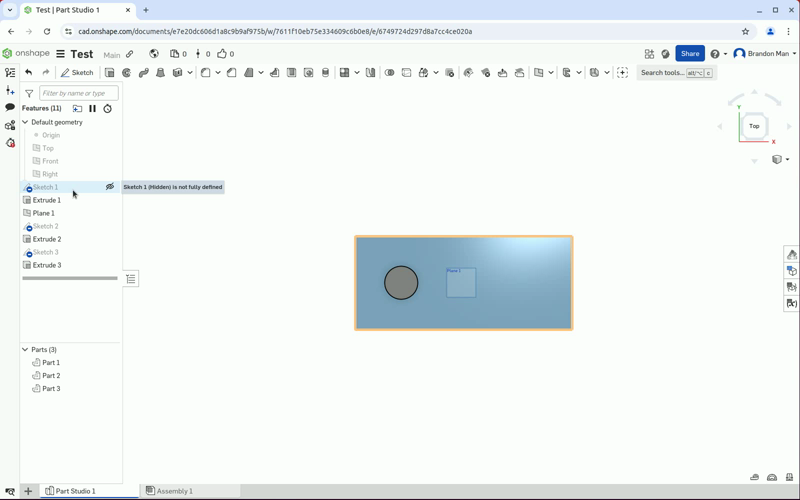
click(73, 189)
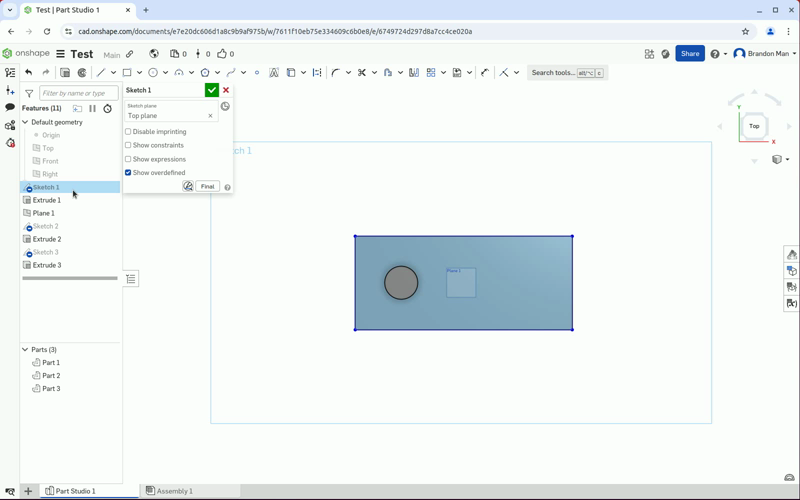
mouse_move(229, 92)
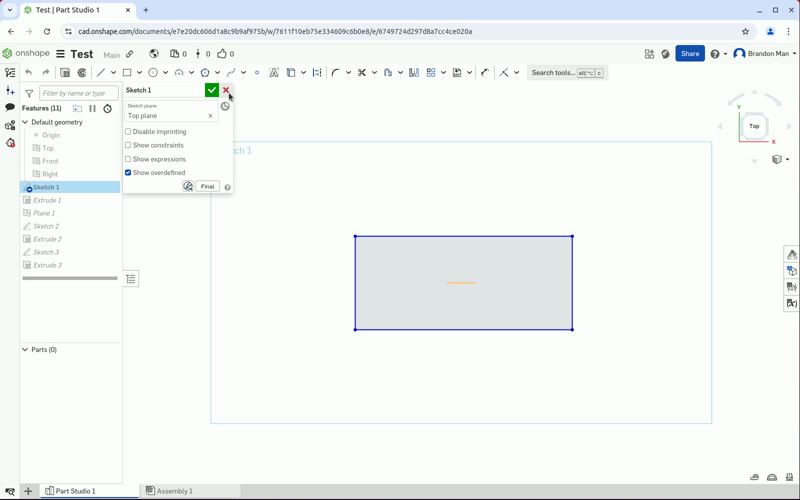
click(229, 92)
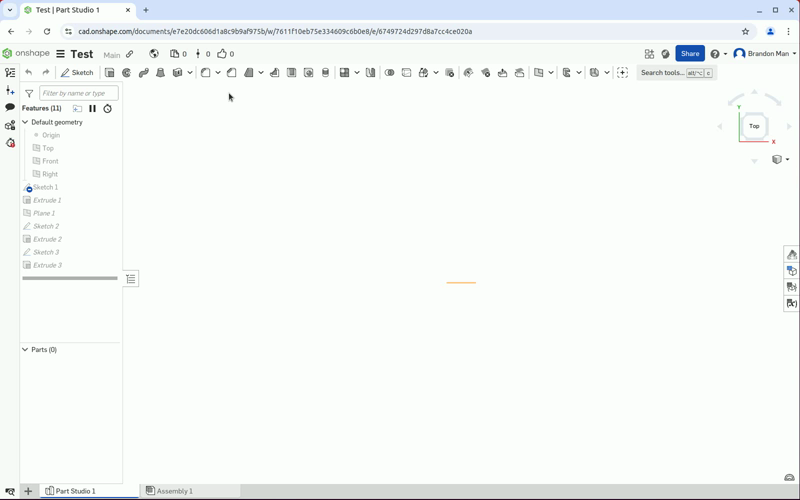
key(shift+s)
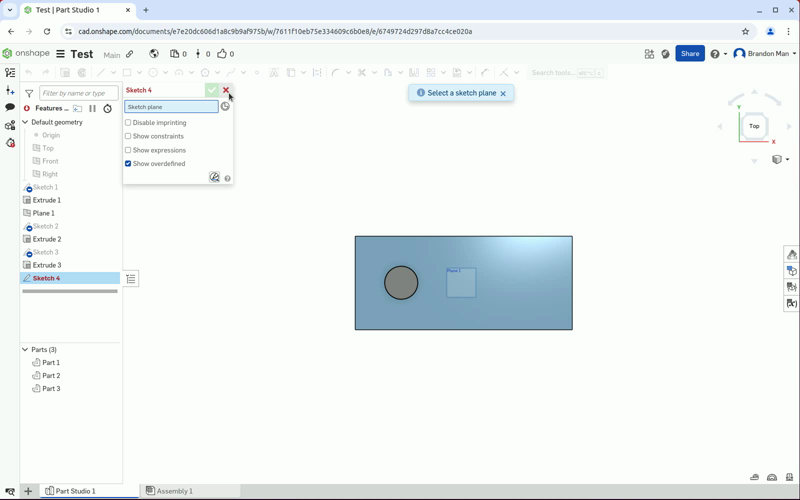
mouse_move(73, 215)
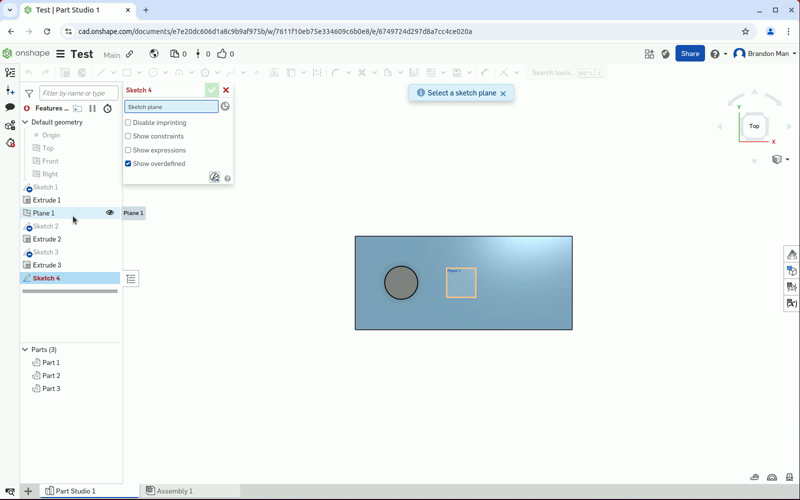
click(73, 215)
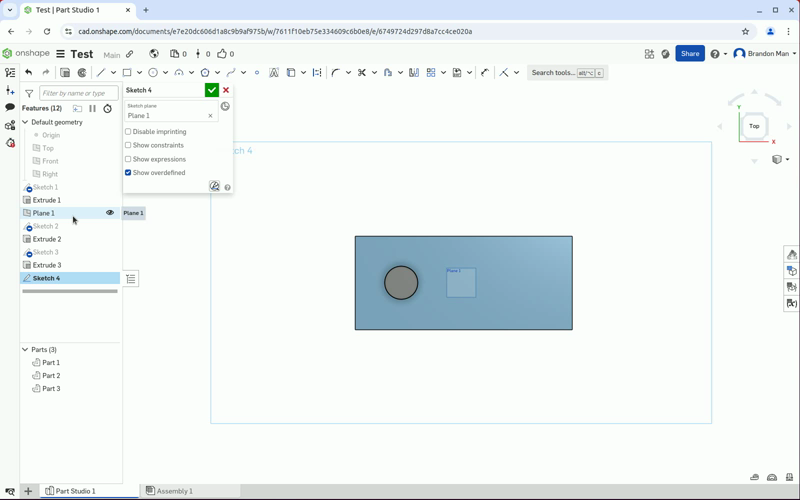
mouse_move(73, 352)
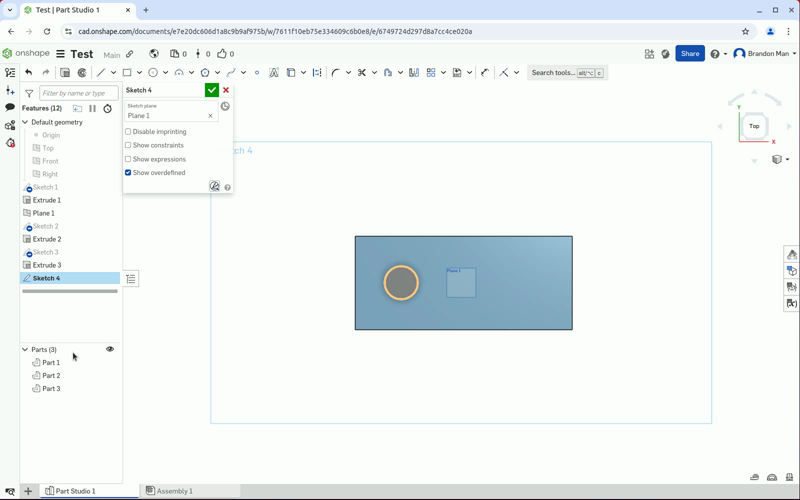
key(y)
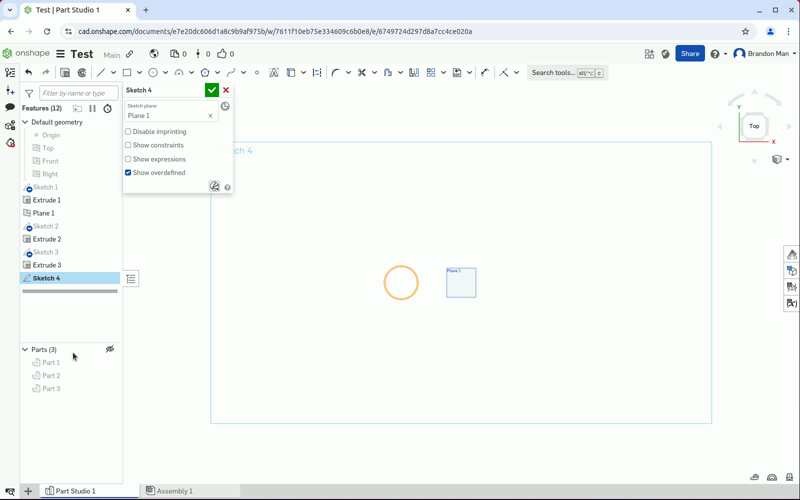
key(c)
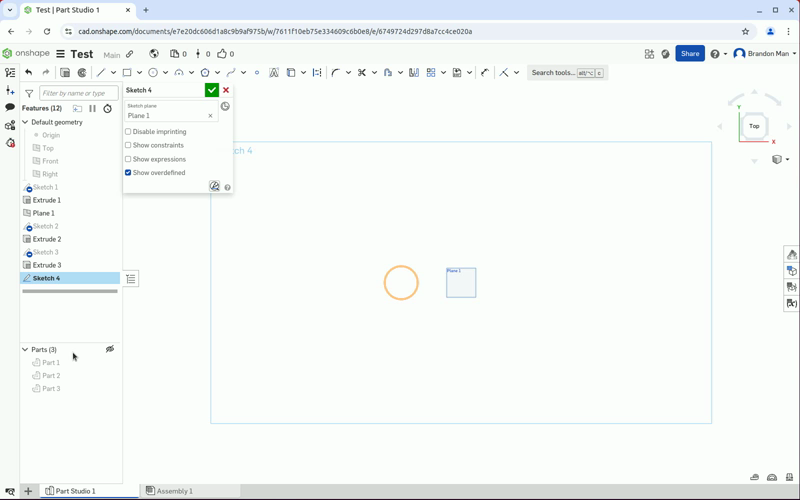
key_down(shift)
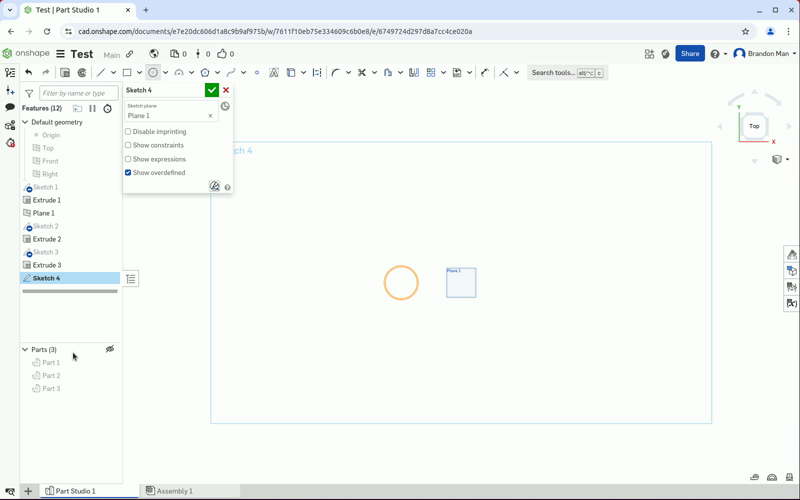
mouse_move(461, 282)
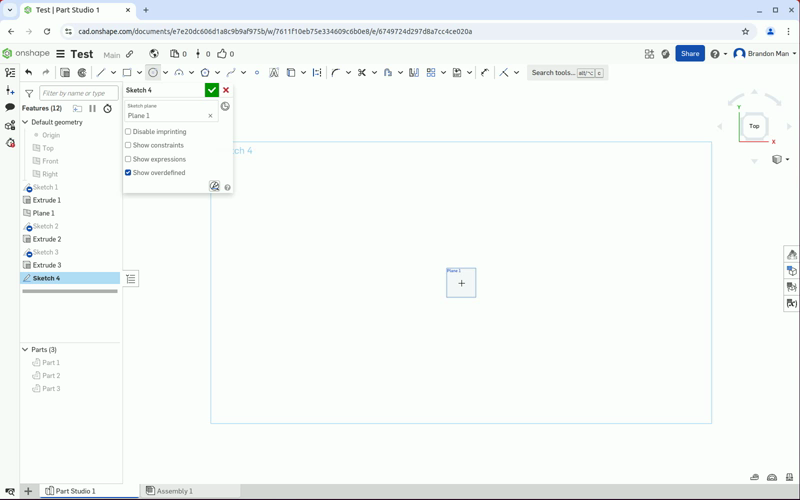
click(461, 282)
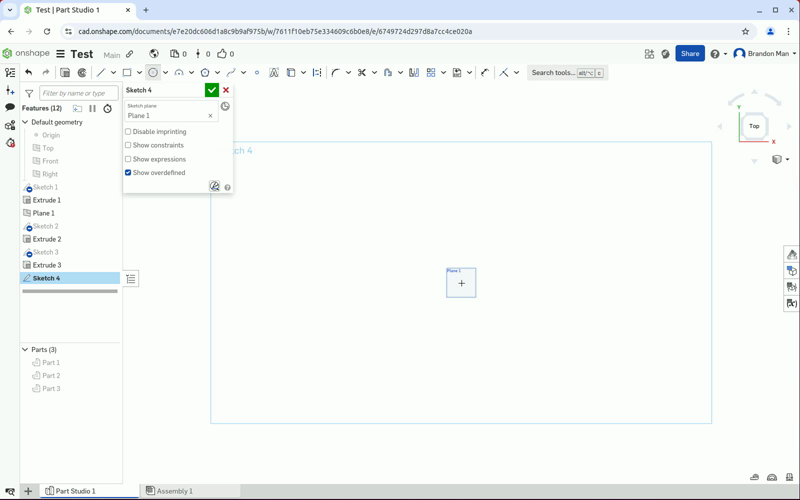
key_up(shift)
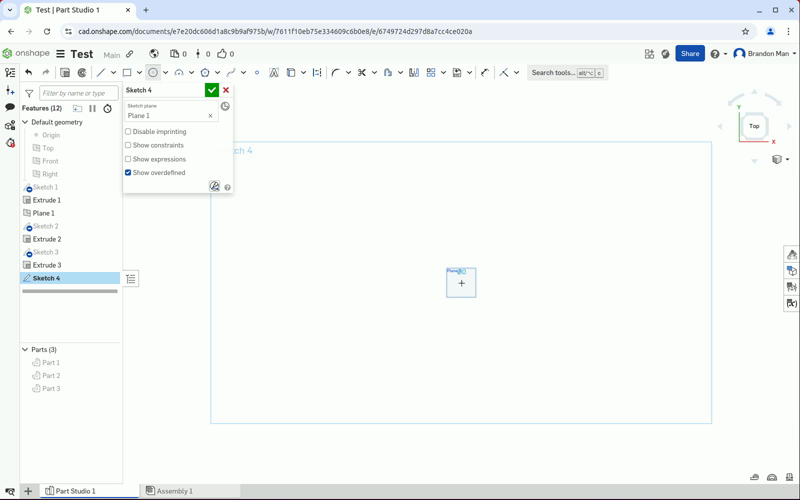
mouse_move(478, 282)
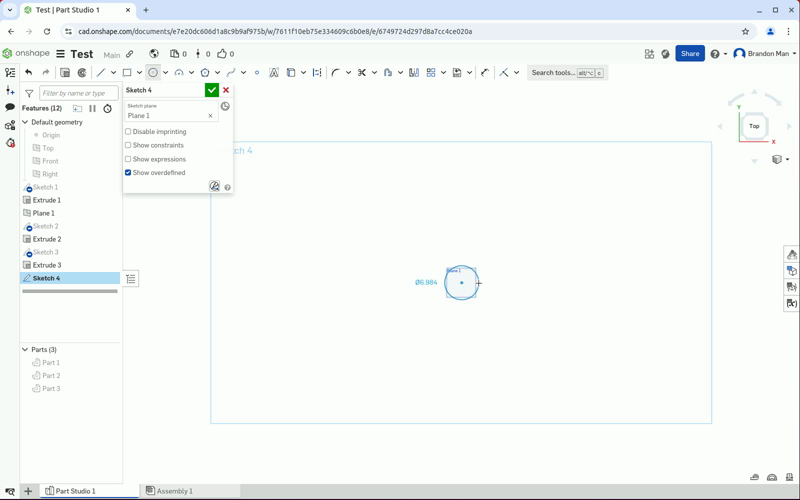
click(478, 282)
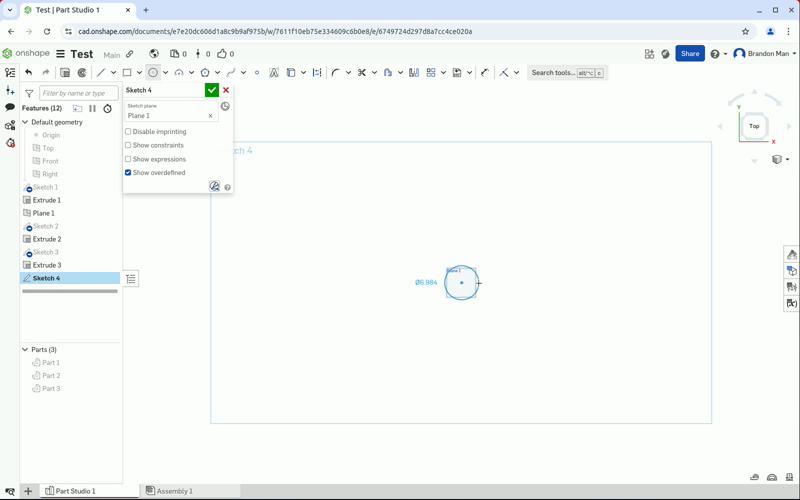
key(esc)
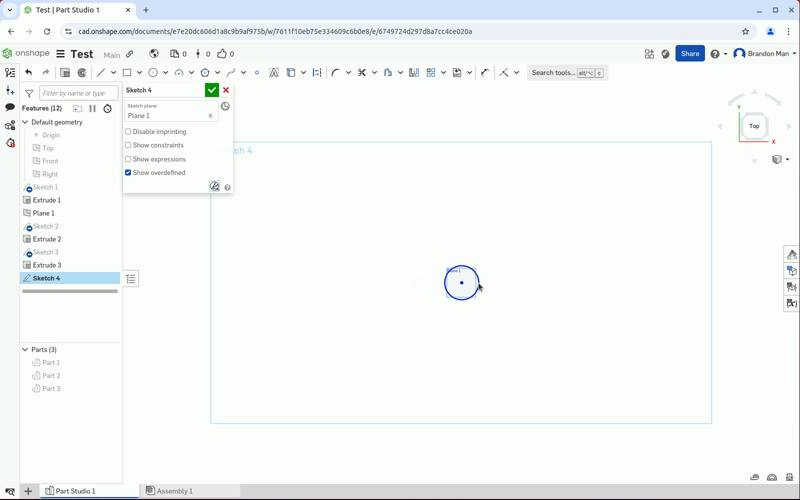
mouse_move(456, 279)
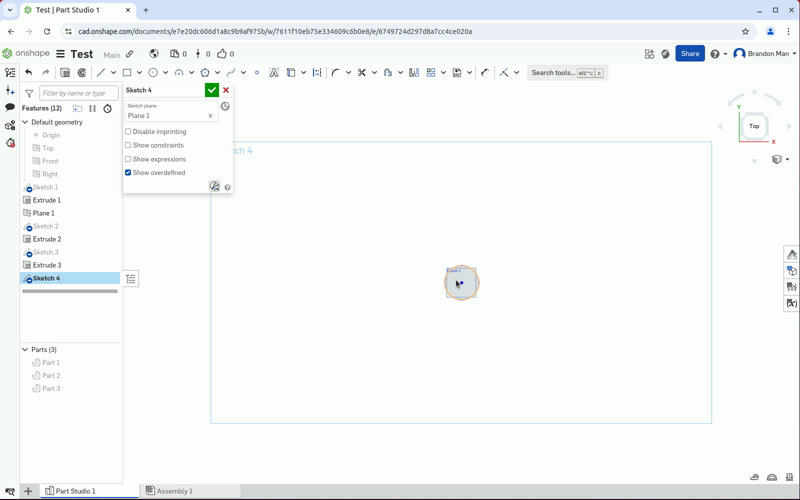
scroll(6)
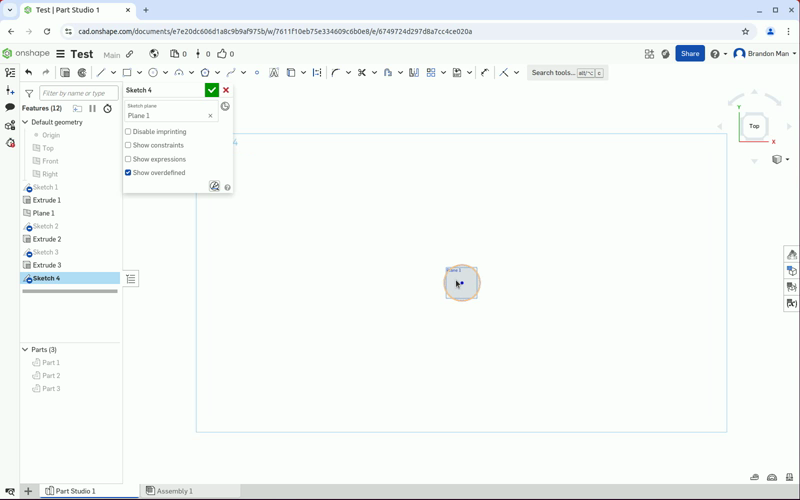
scroll(6)
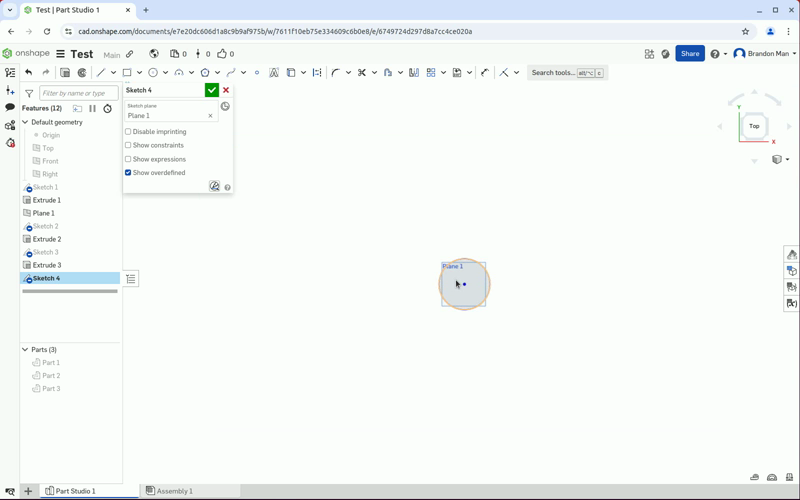
scroll(6)
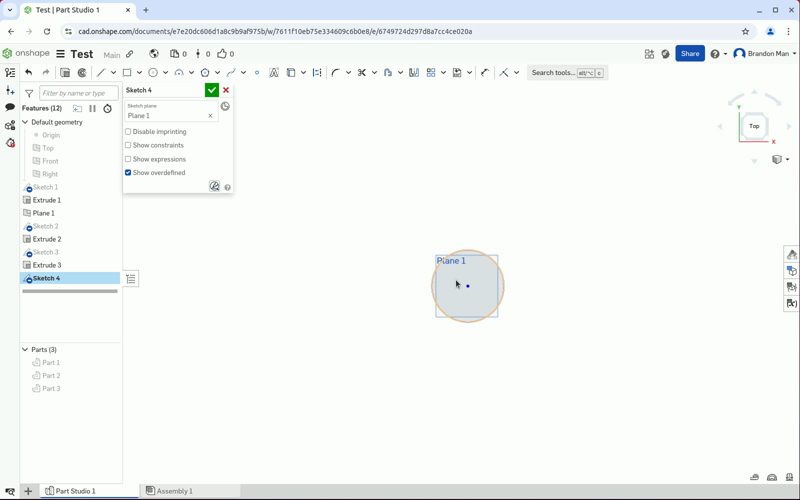
scroll(6)
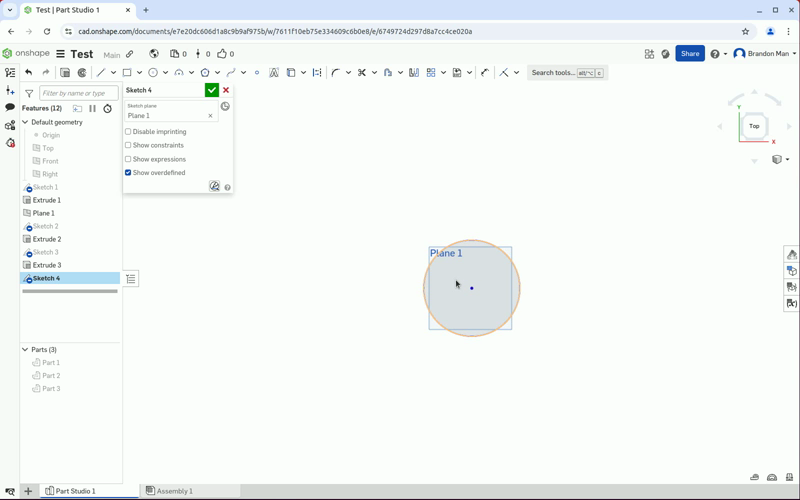
scroll(6)
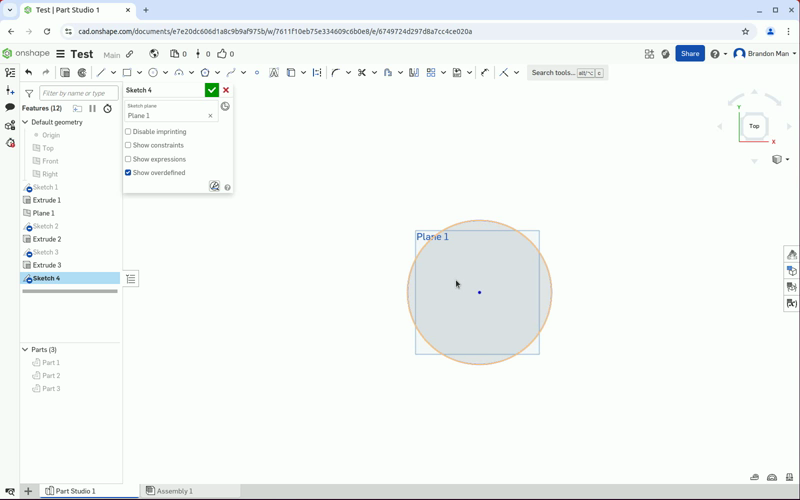
scroll(6)
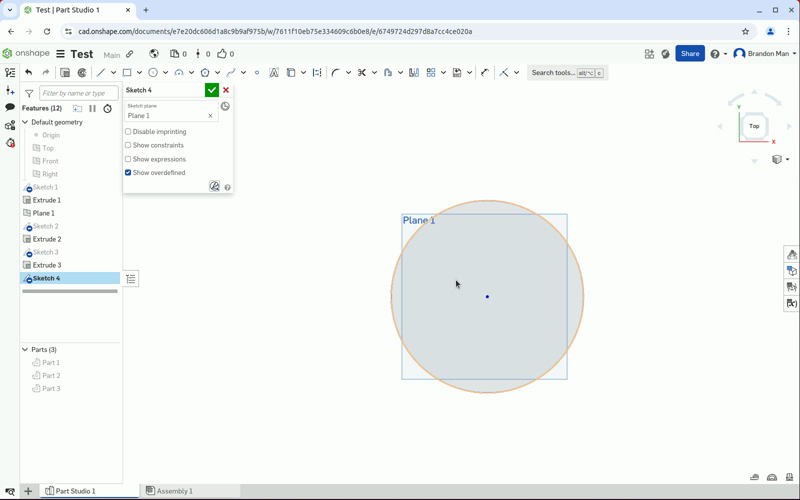
scroll(6)
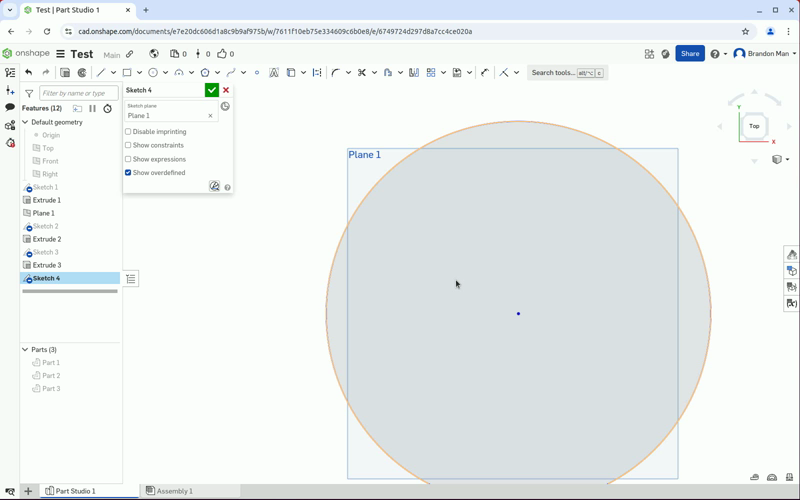
click(456, 279)
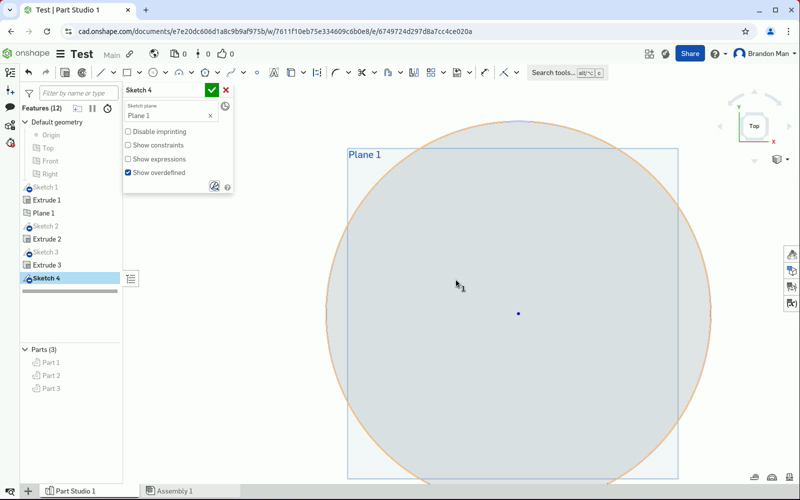
scroll(-6)
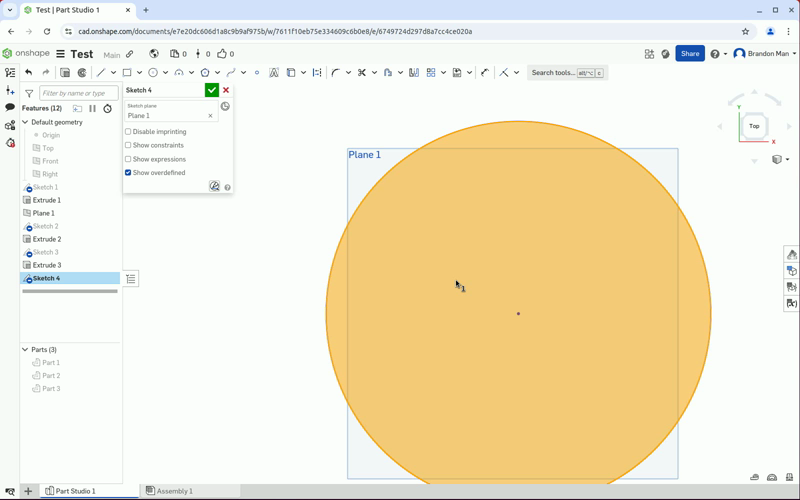
scroll(-6)
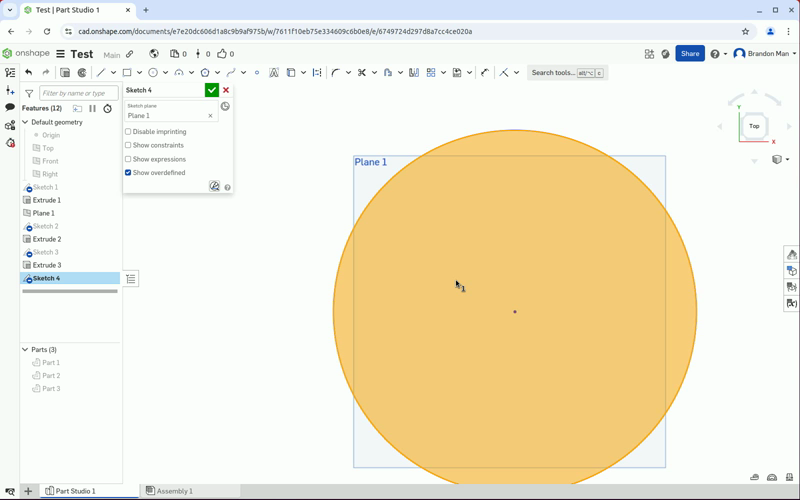
scroll(-6)
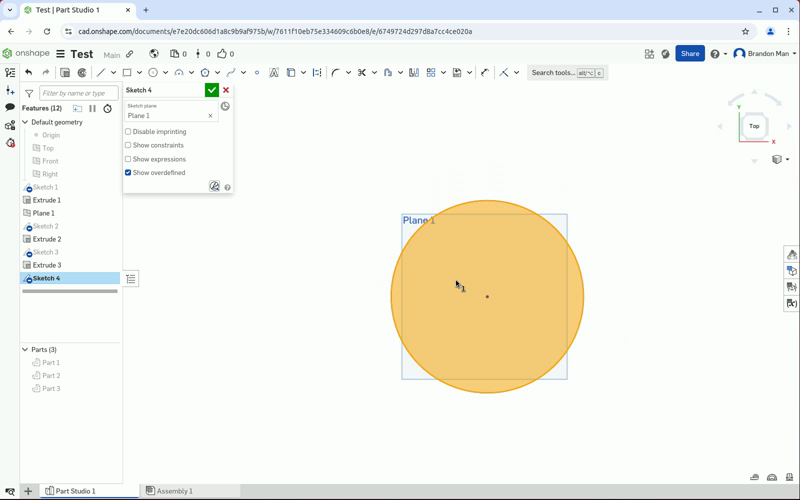
scroll(-6)
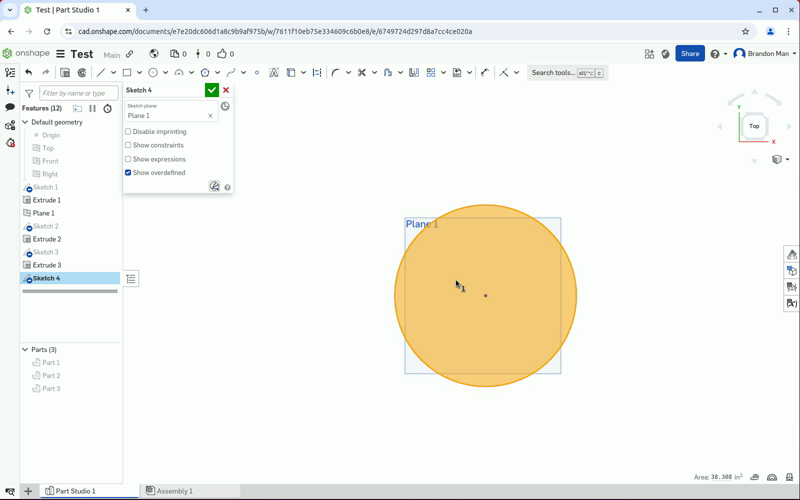
scroll(-6)
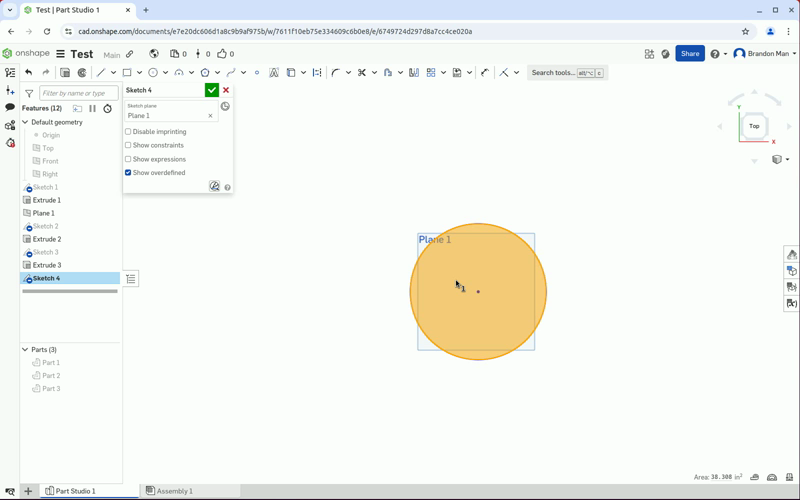
scroll(-6)
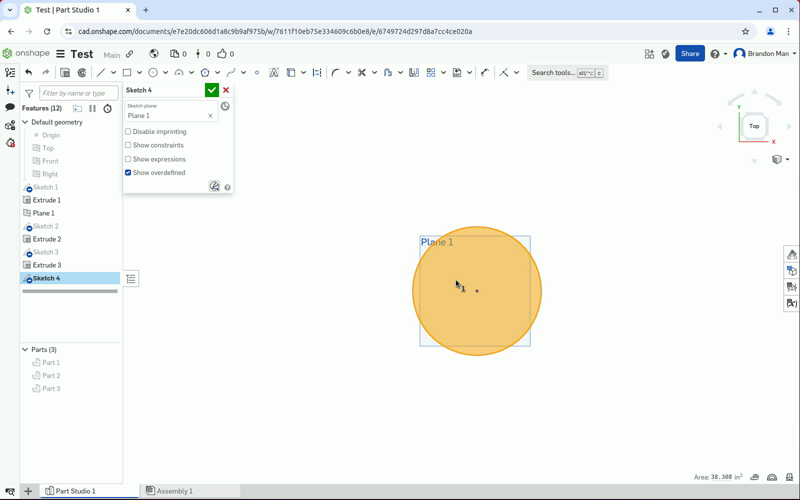
scroll(-6)
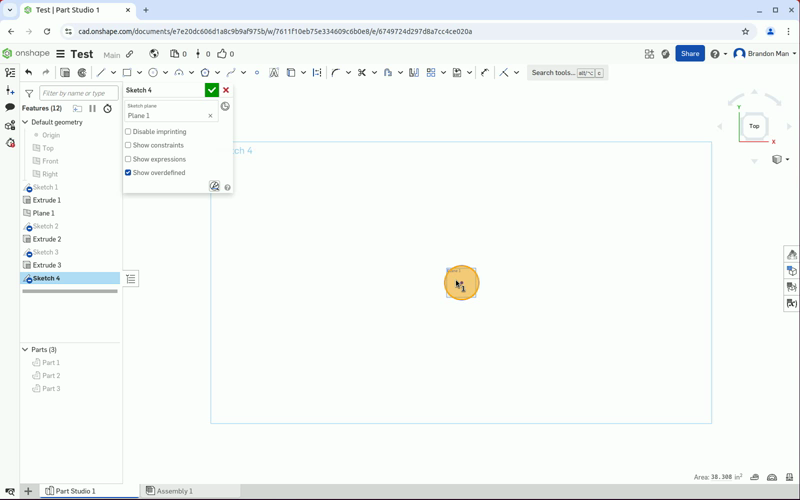
mouse_move(73, 352)
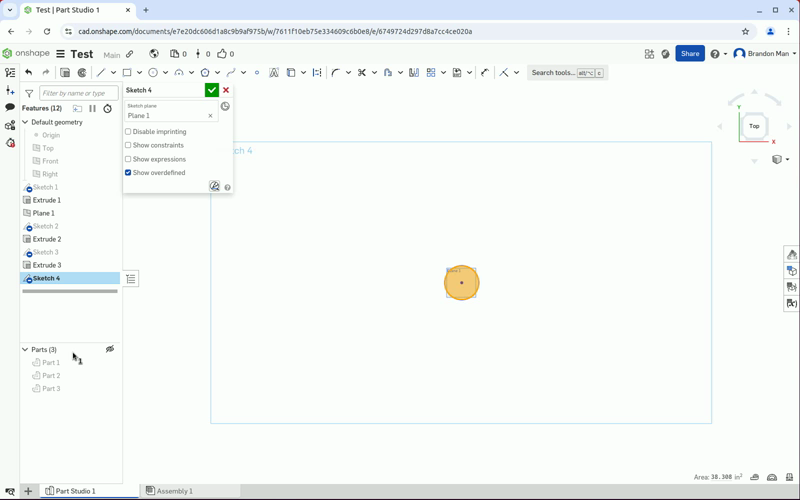
key(shift+y)
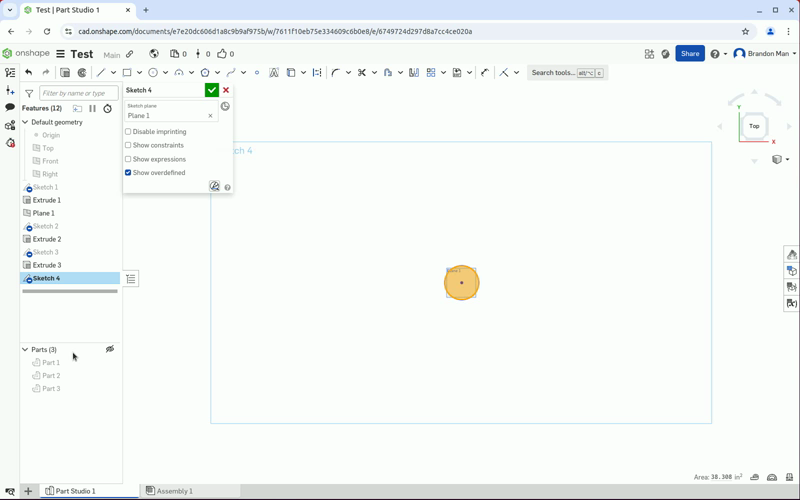
key(shift+e)
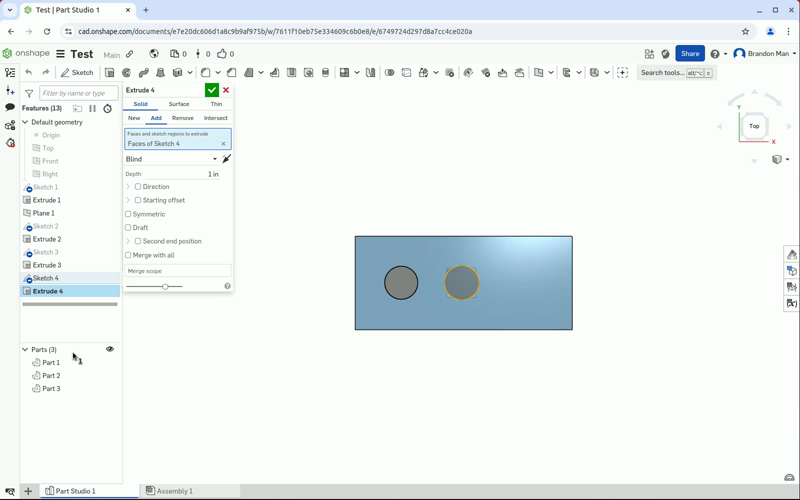
mouse_move(143, 106)
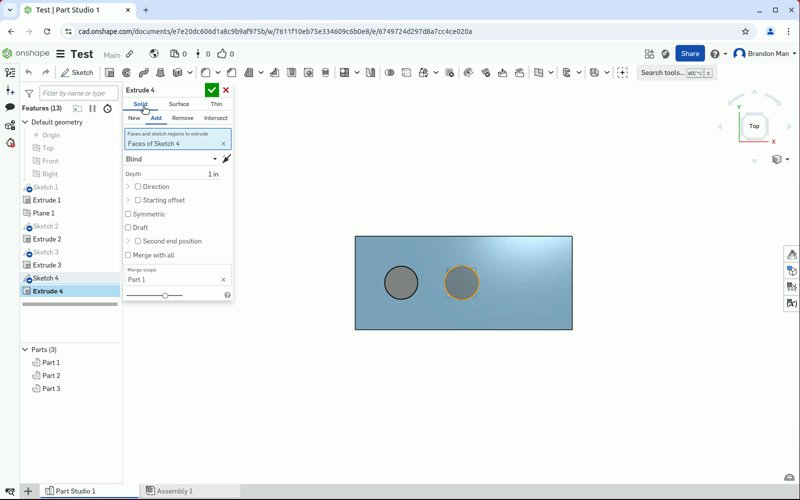
click(143, 106)
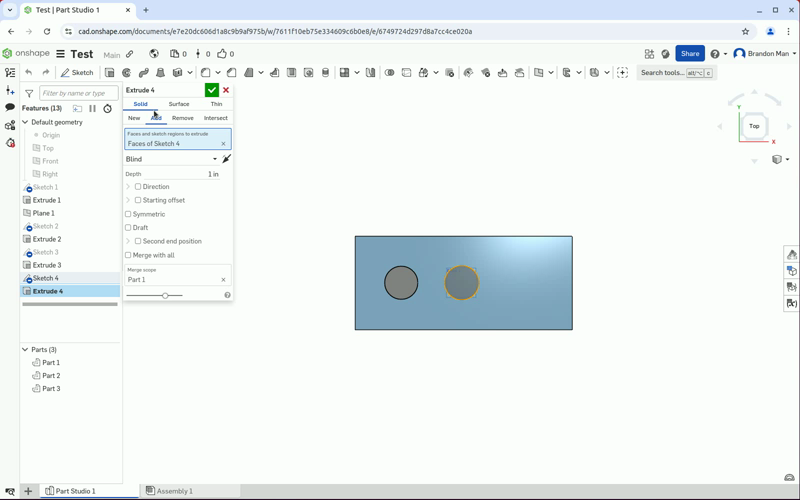
mouse_move(186, 120)
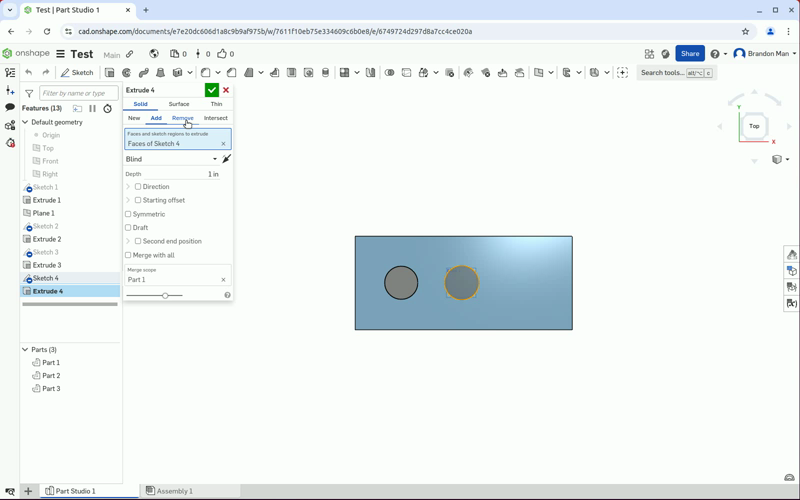
click(186, 120)
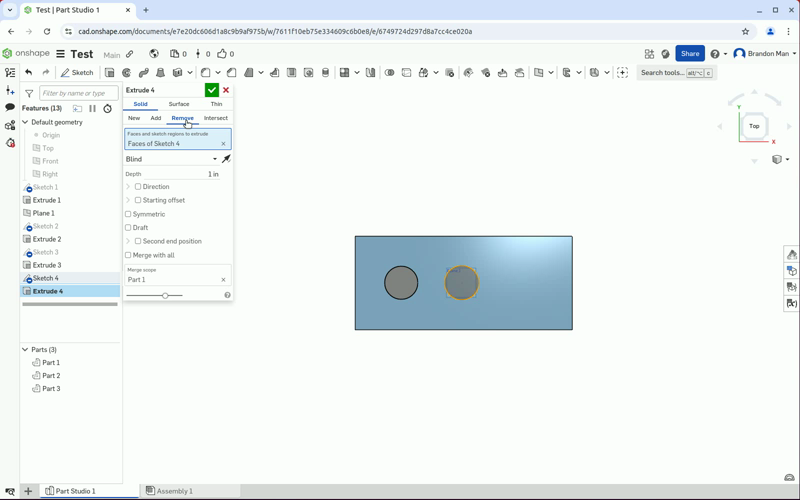
key(tab, 4)
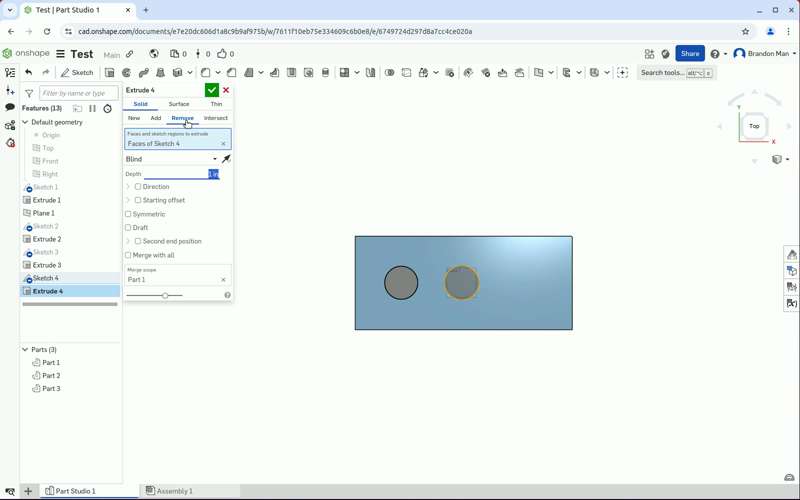
text(30.811)
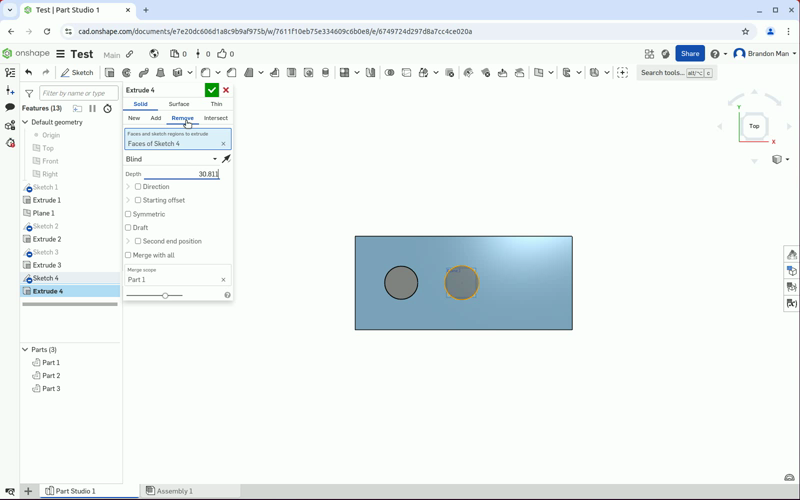
key(tab, 6)
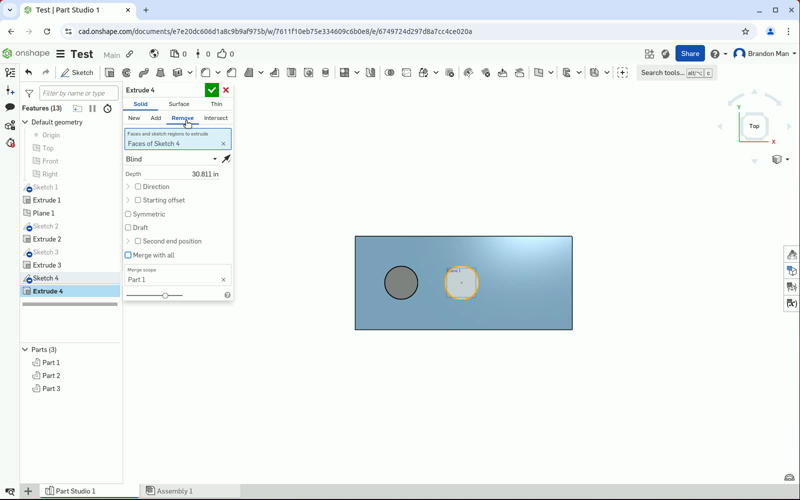
key(space)
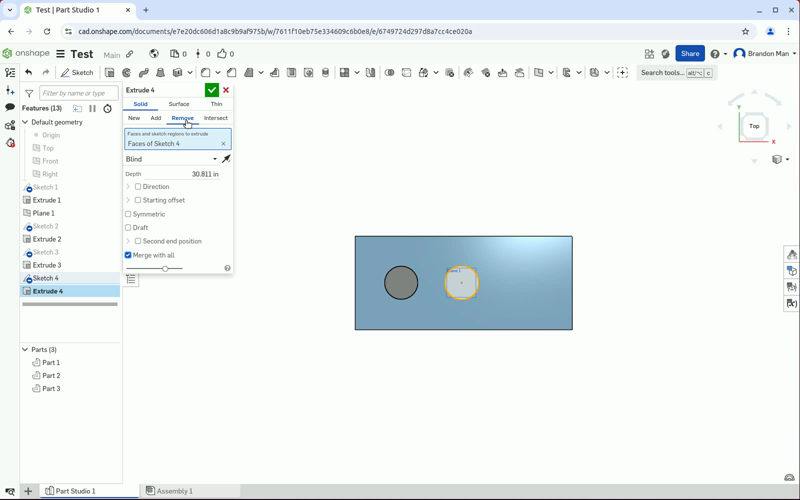
key(enter)
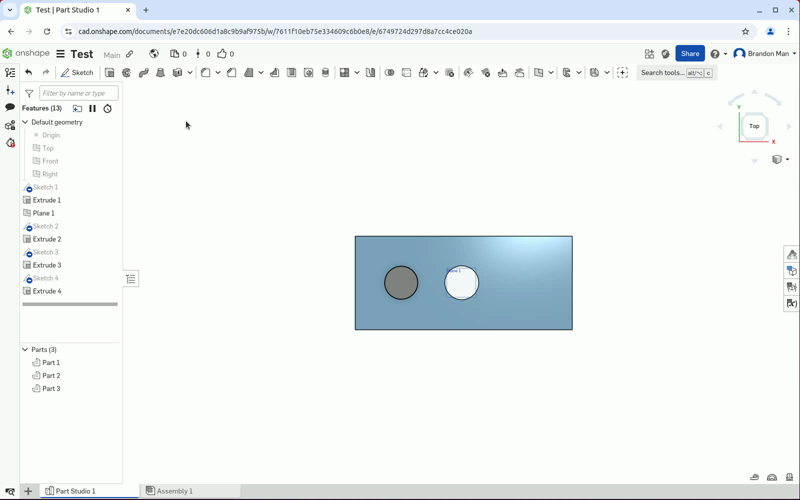
key(shift+h)
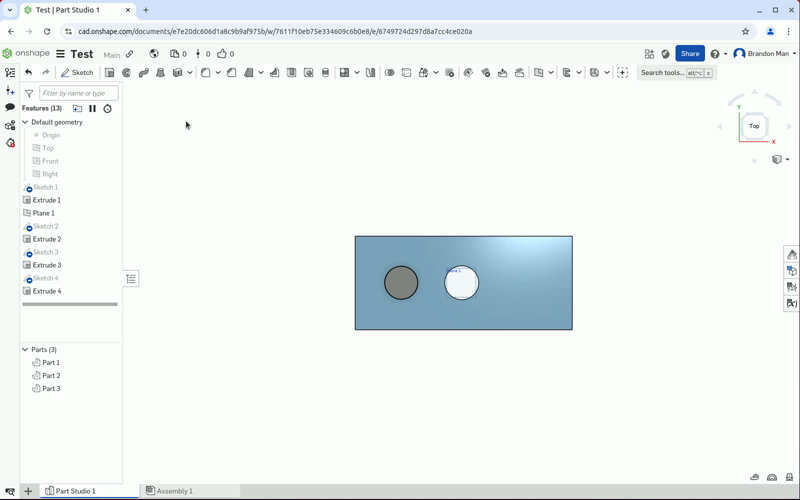
key(shift+h)
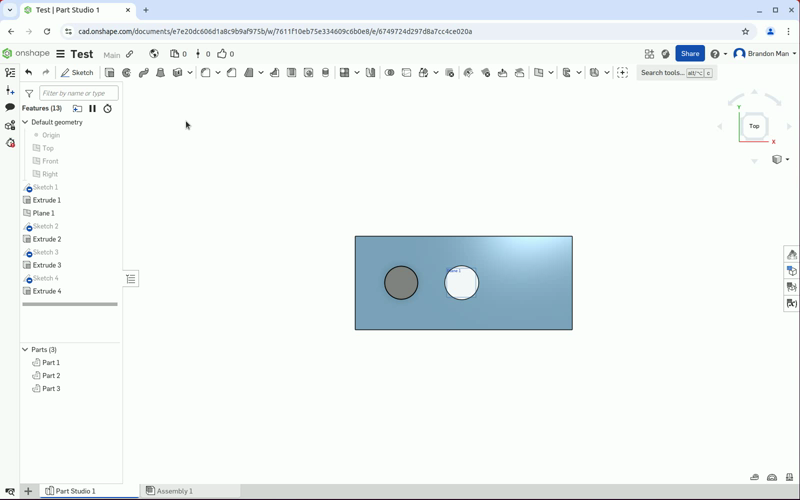
mouse_move(73, 189)
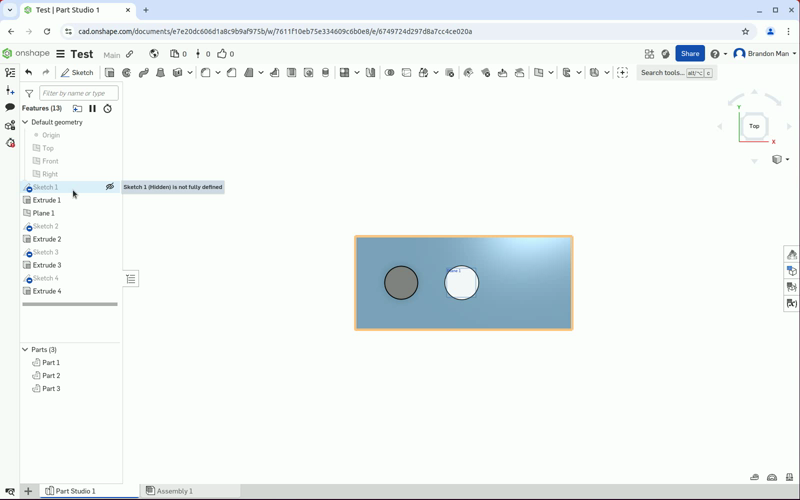
click(73, 189)
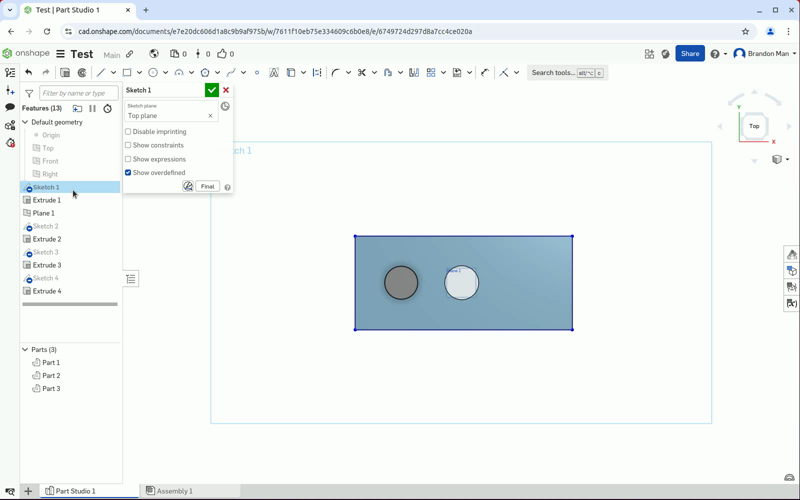
mouse_move(229, 92)
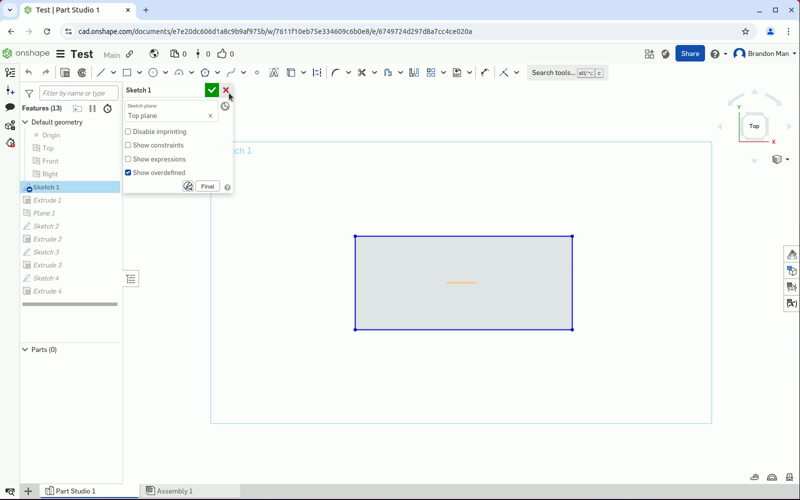
click(229, 92)
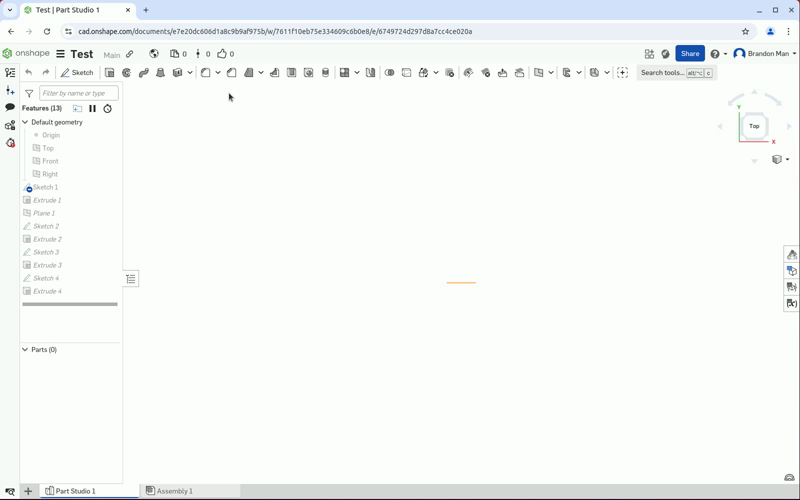
key(shift+s)
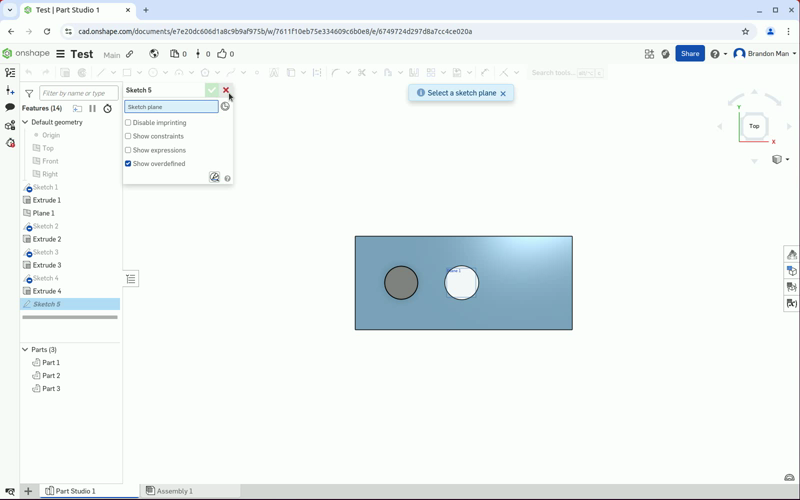
mouse_move(73, 215)
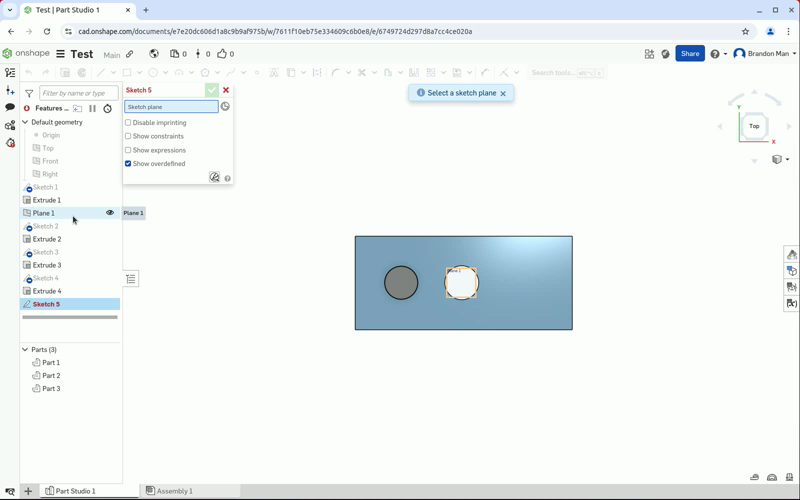
click(73, 215)
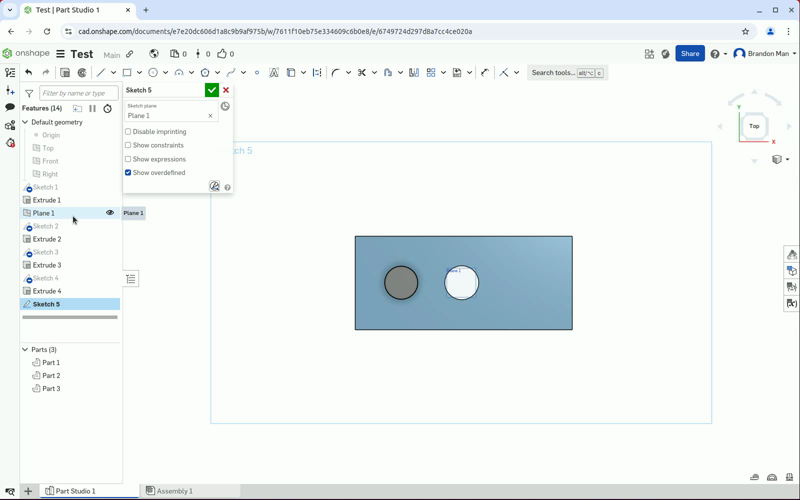
mouse_move(73, 352)
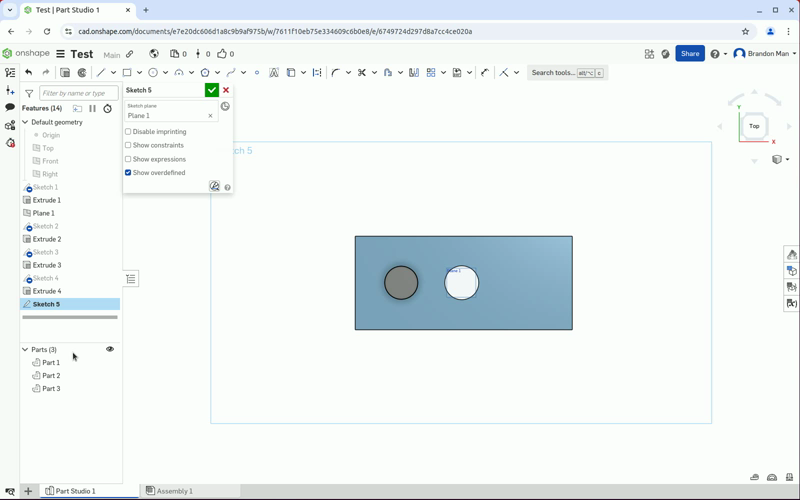
key(y)
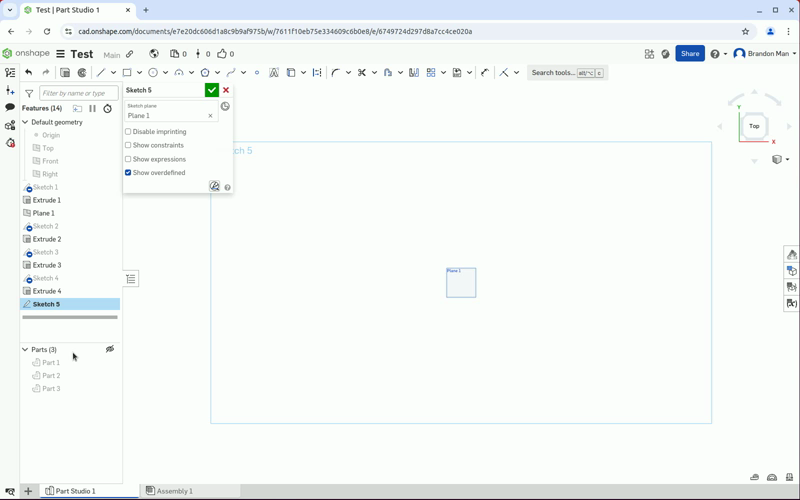
key(c)
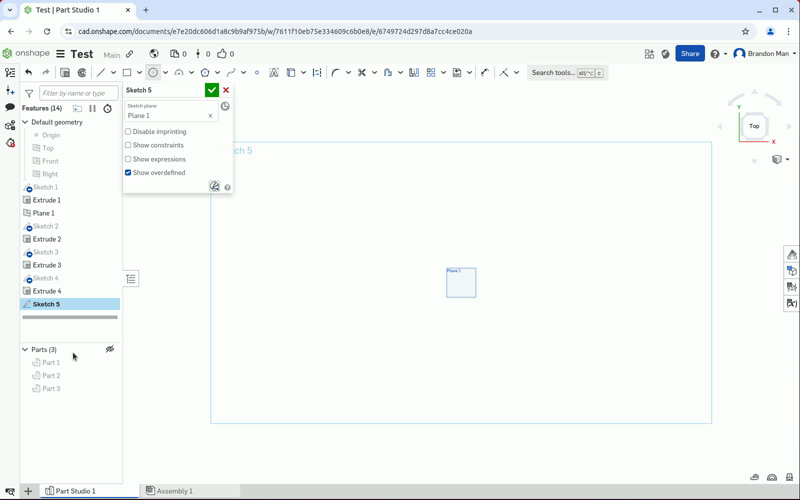
key_down(shift)
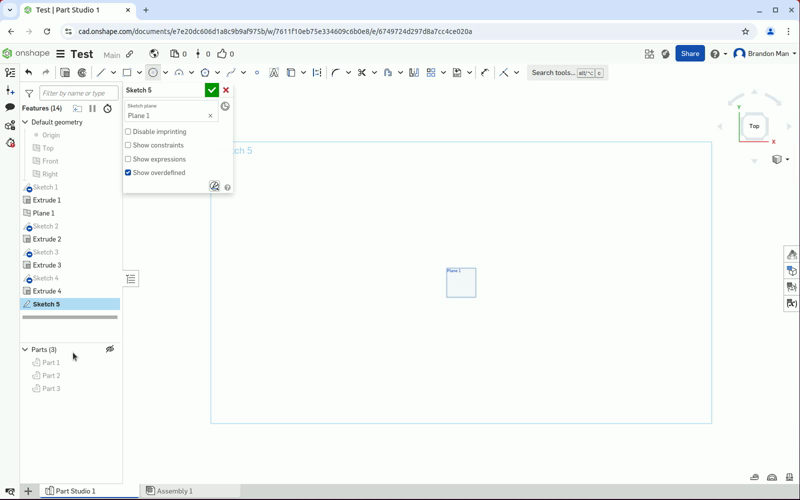
mouse_move(524, 282)
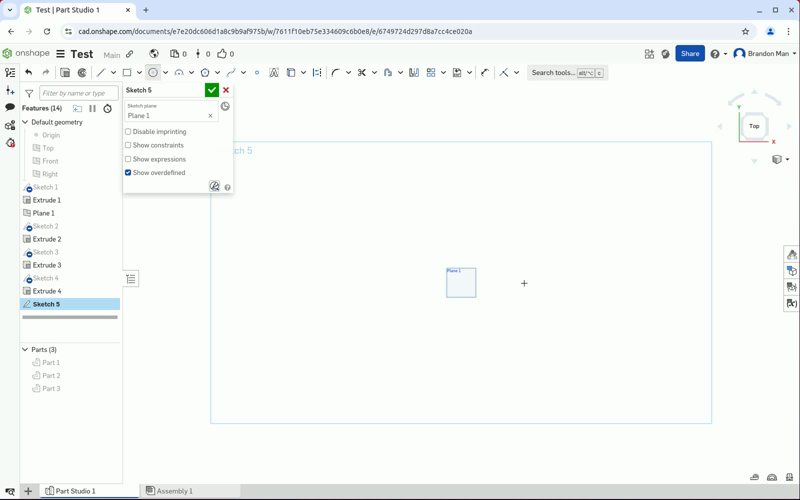
click(524, 282)
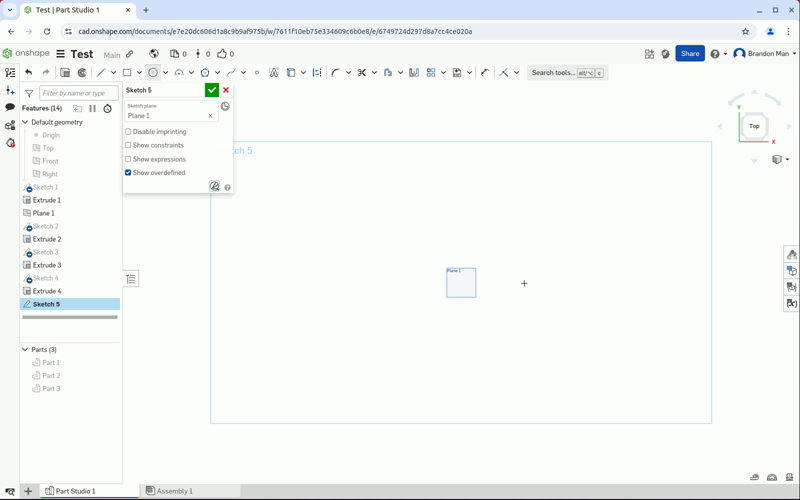
key_up(shift)
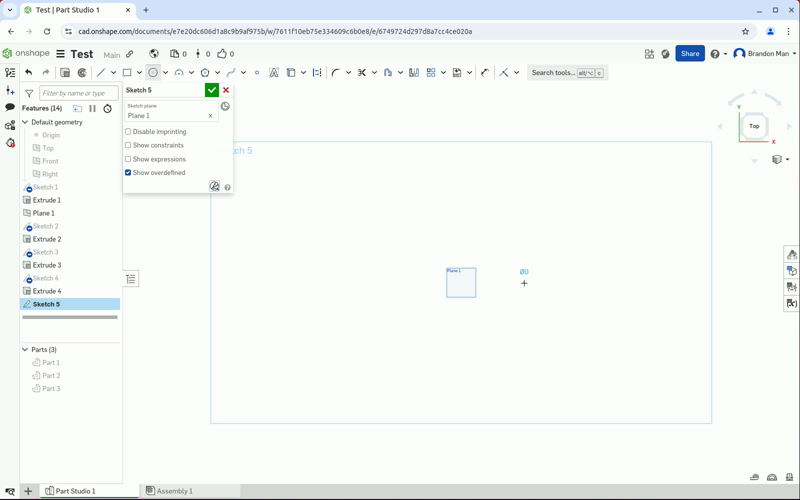
mouse_move(540, 282)
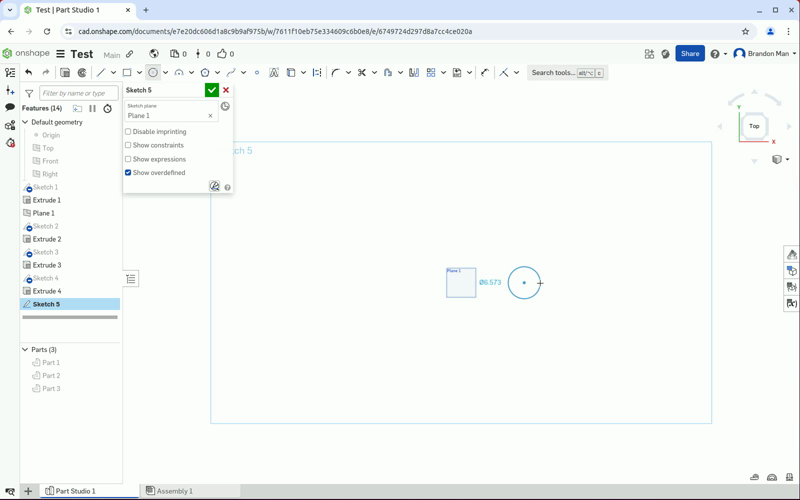
click(540, 282)
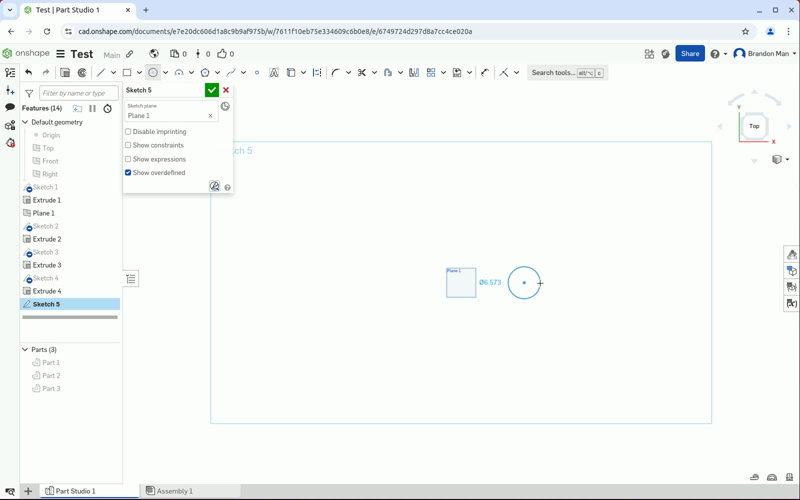
key(esc)
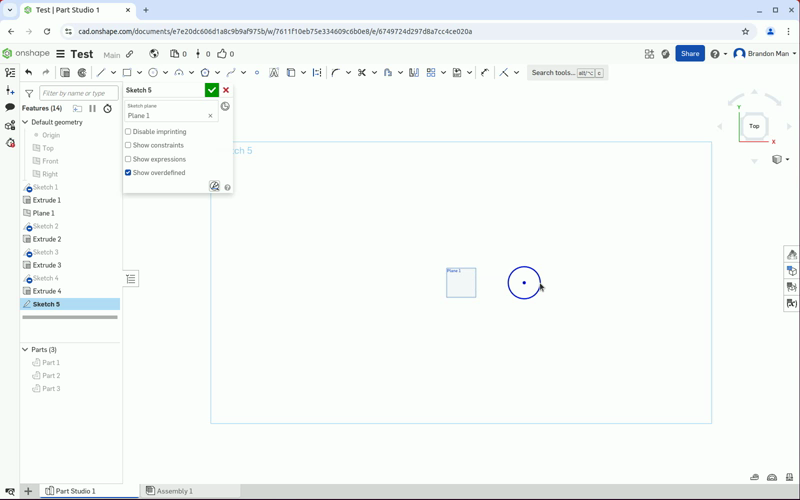
mouse_move(513, 292)
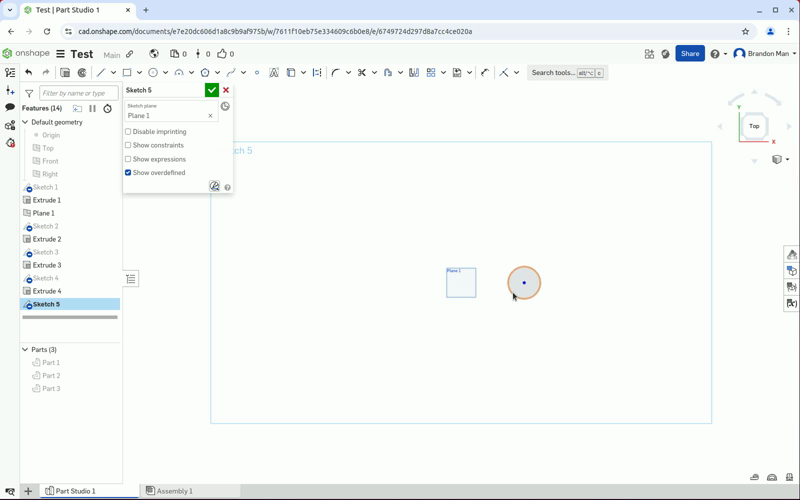
scroll(6)
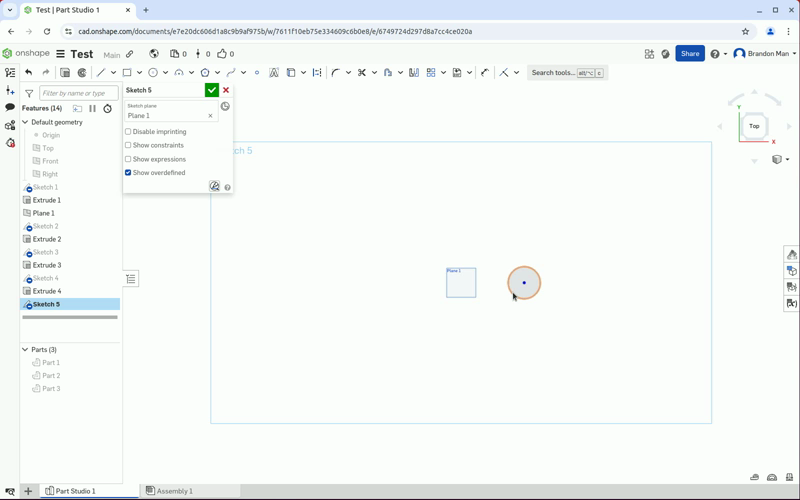
scroll(6)
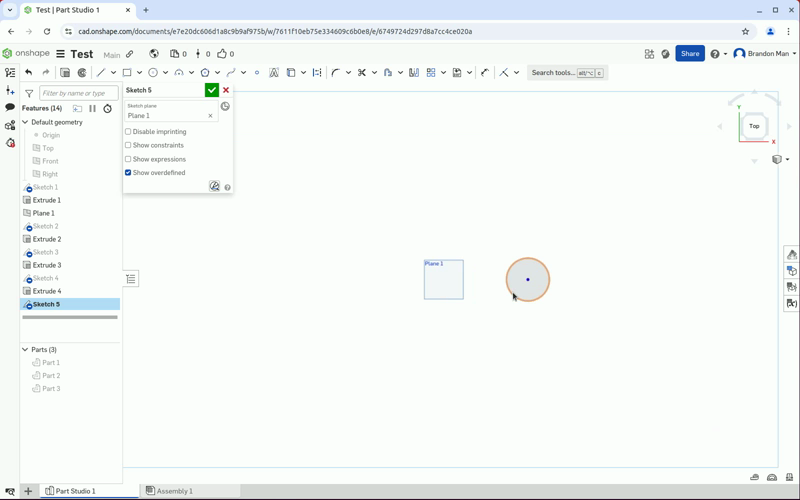
scroll(6)
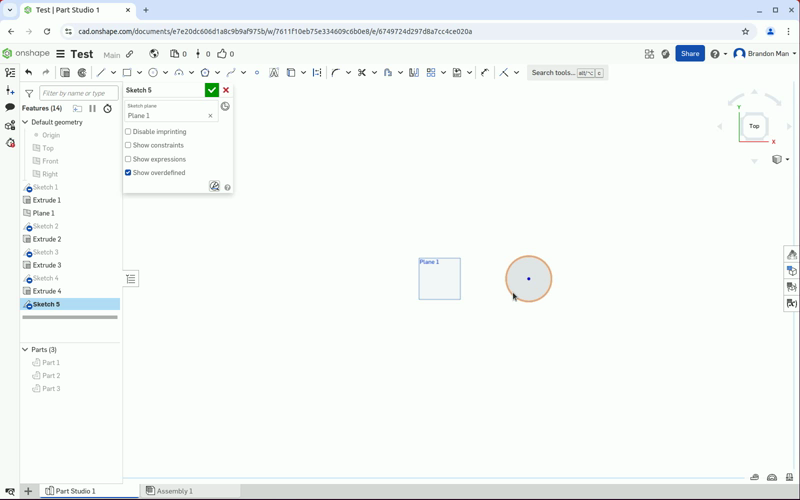
scroll(6)
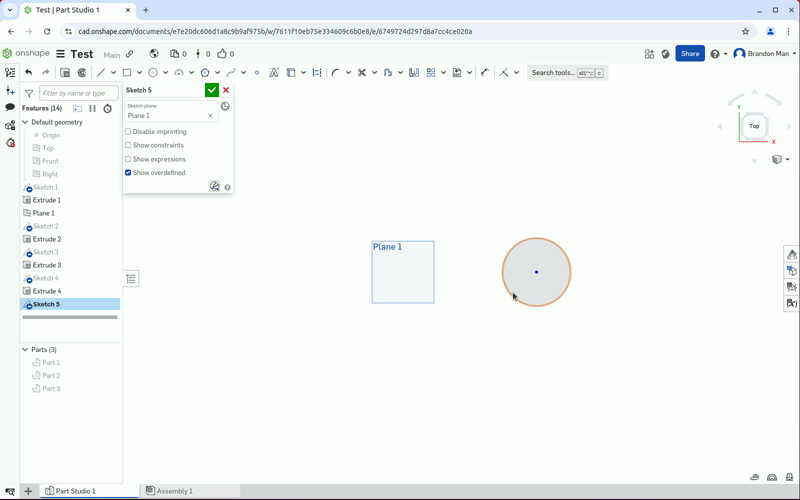
scroll(6)
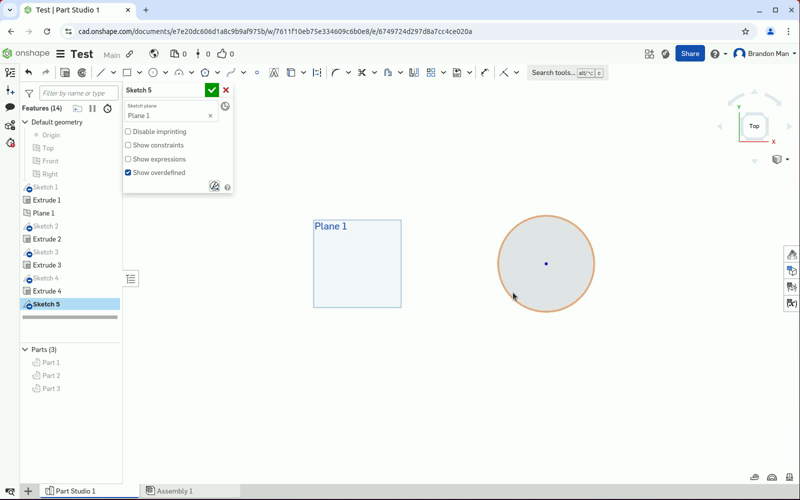
scroll(6)
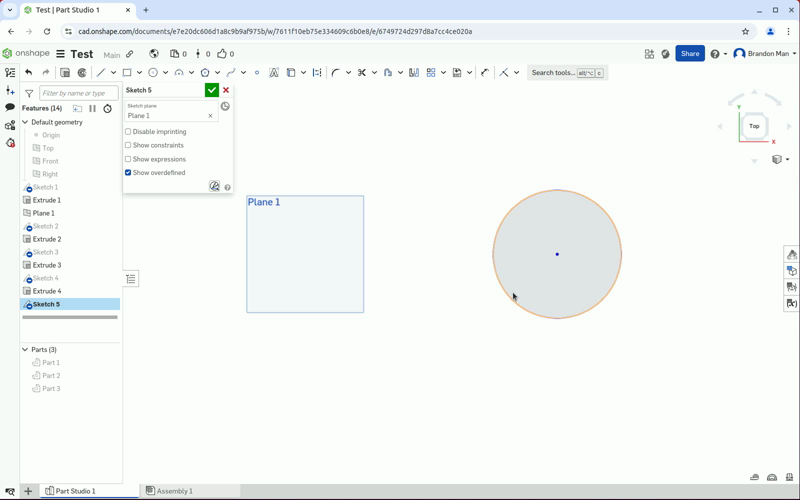
scroll(6)
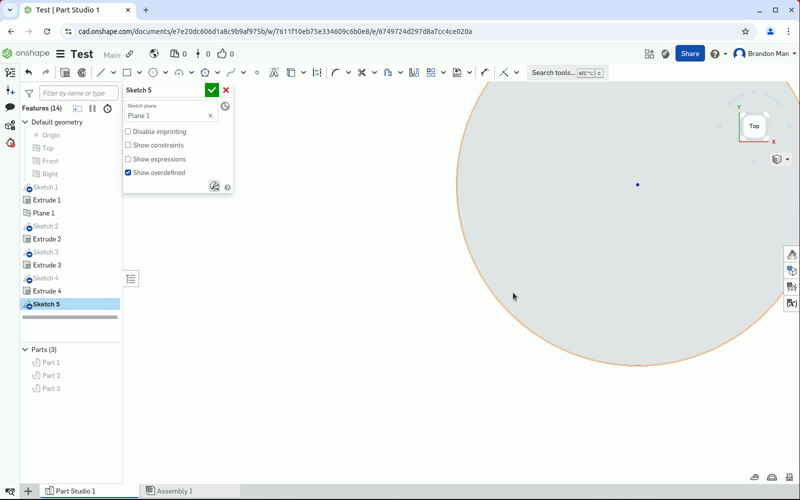
click(513, 292)
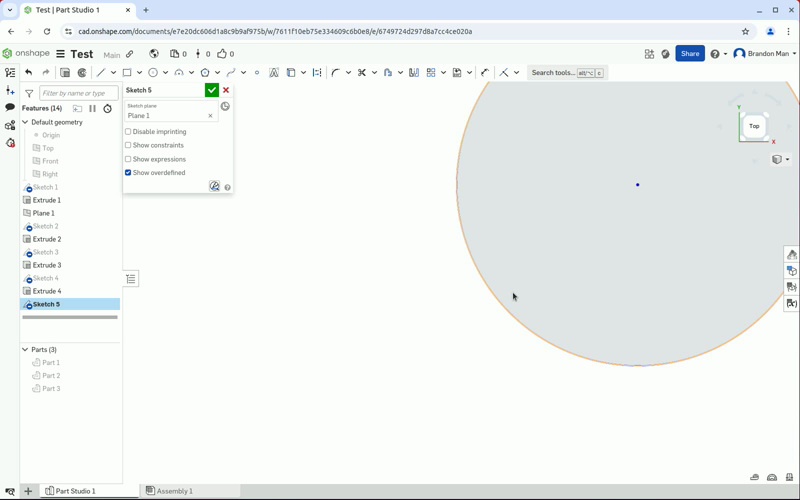
scroll(-6)
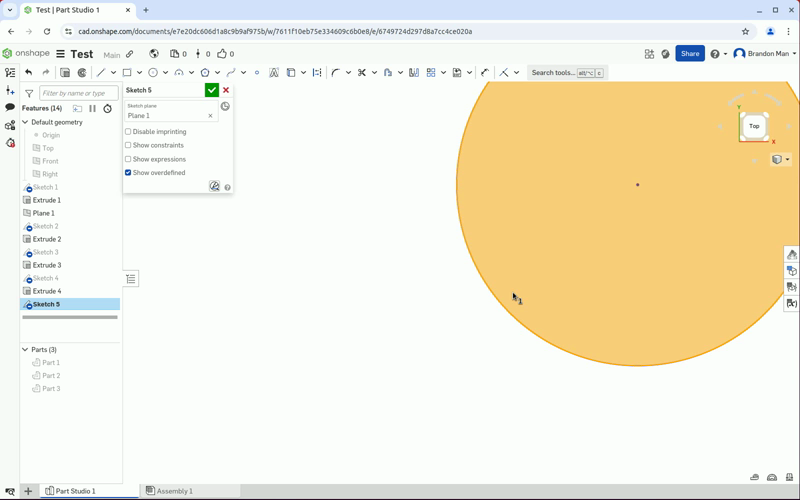
scroll(-6)
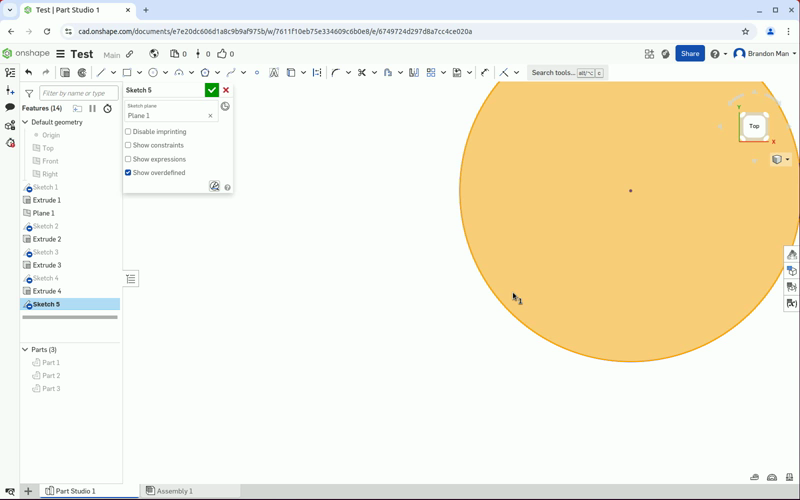
scroll(-6)
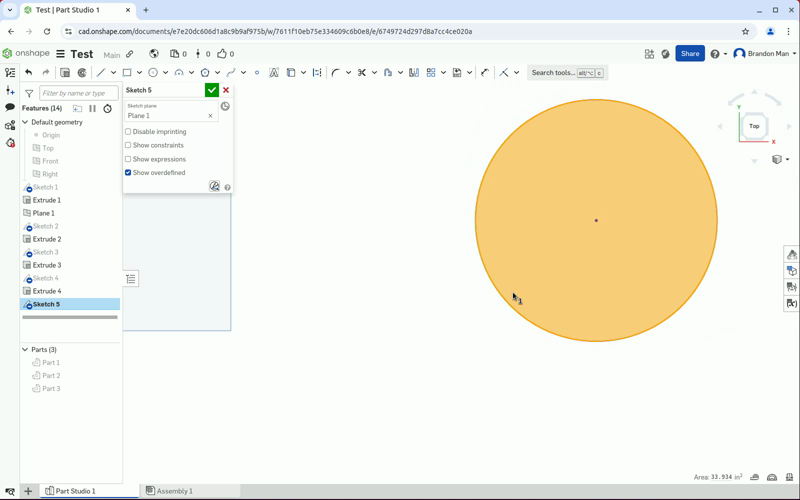
scroll(-6)
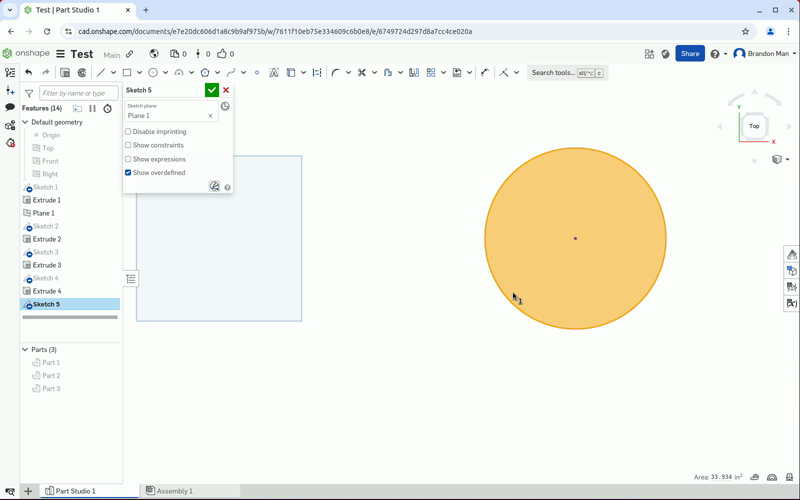
scroll(-6)
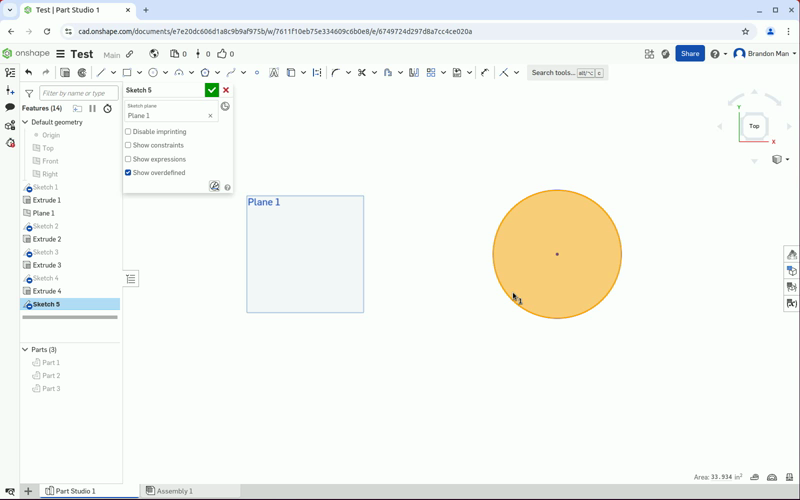
scroll(-6)
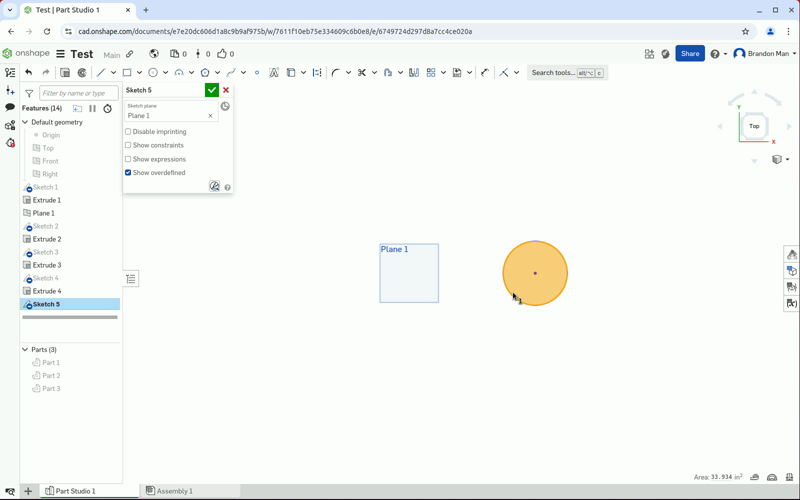
scroll(-6)
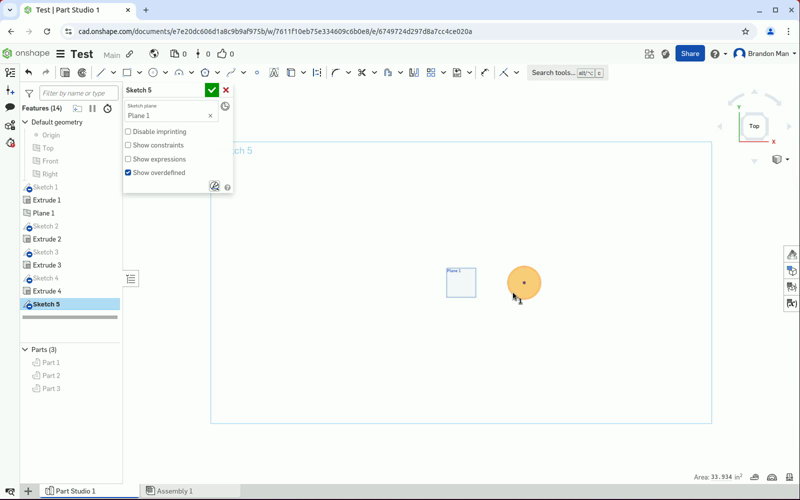
mouse_move(73, 352)
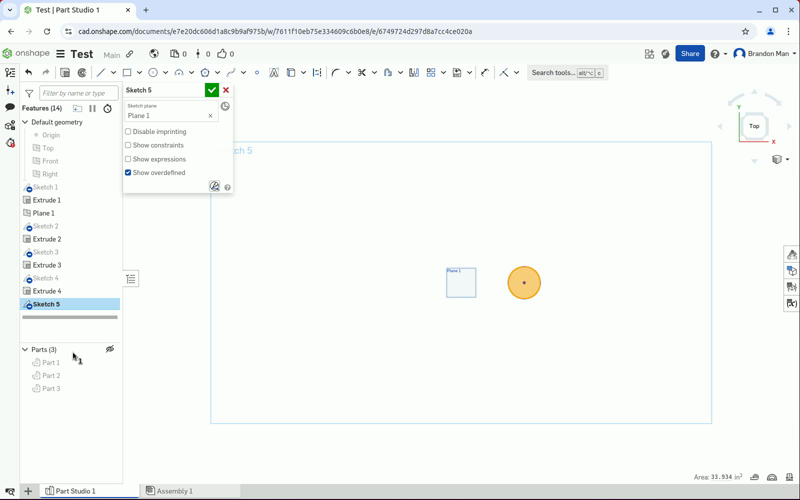
key(shift+y)
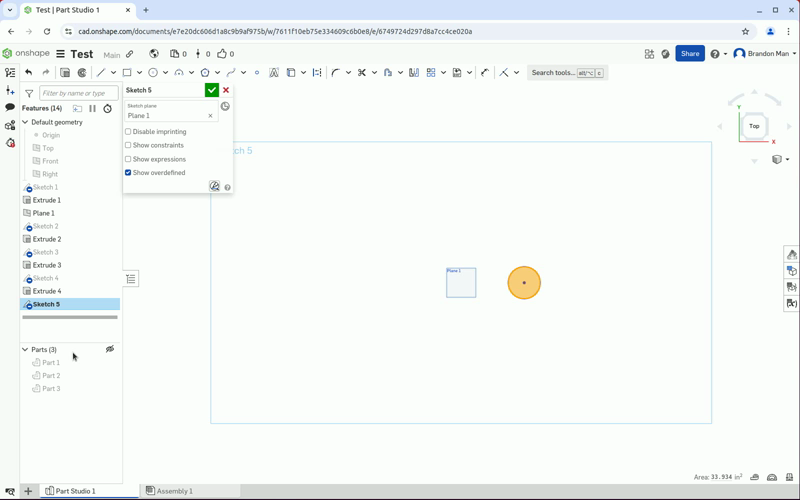
key(shift+e)
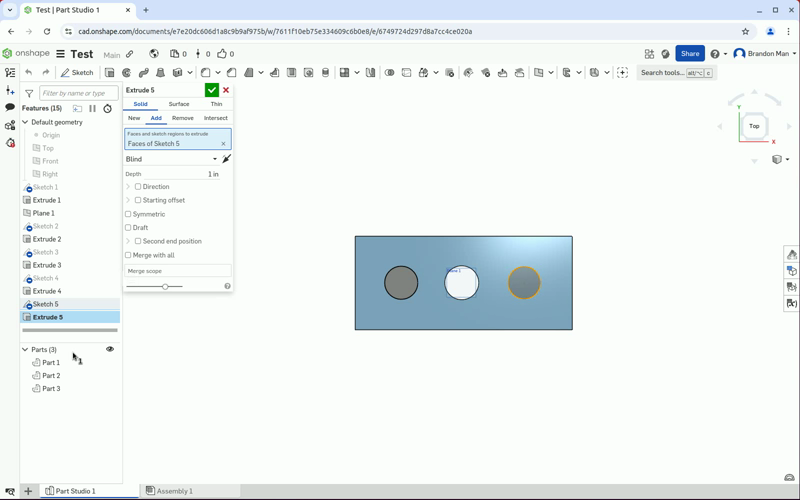
mouse_move(143, 106)
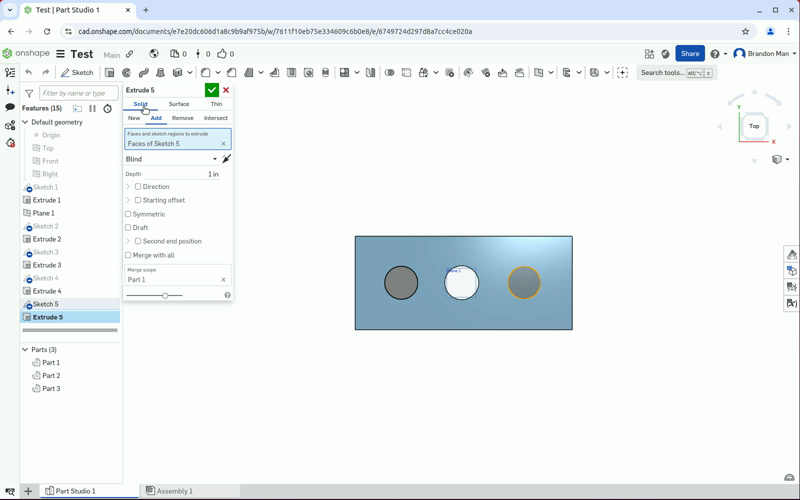
click(143, 106)
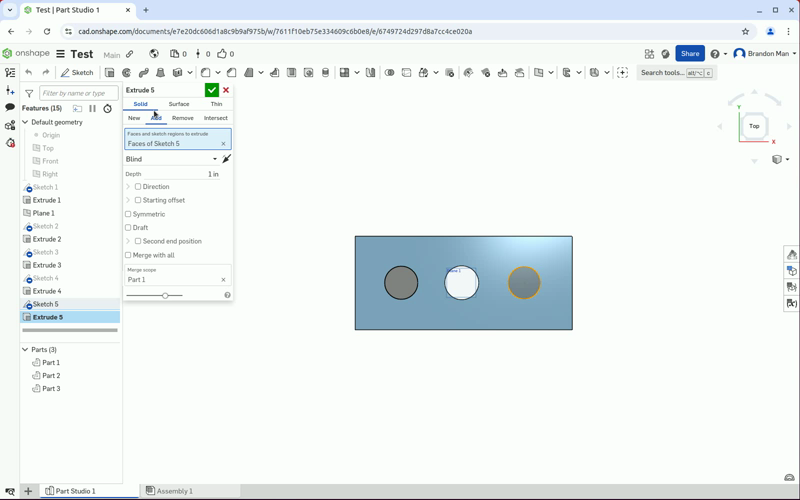
mouse_move(186, 120)
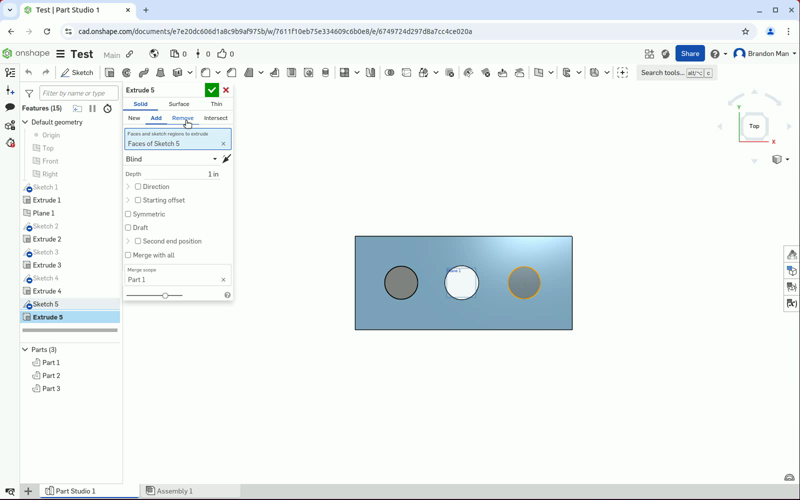
click(186, 120)
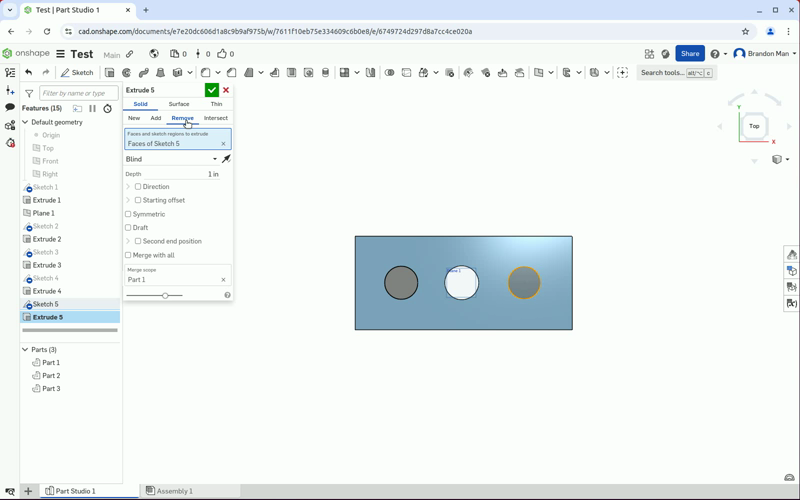
key(tab, 4)
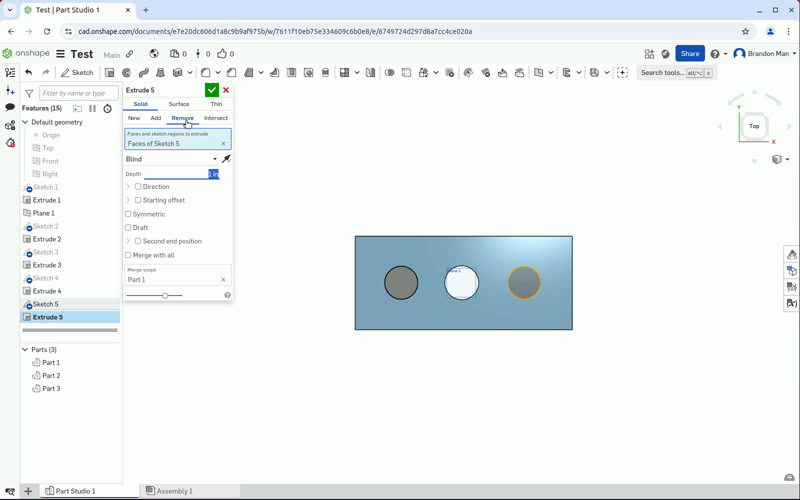
text(3.129)
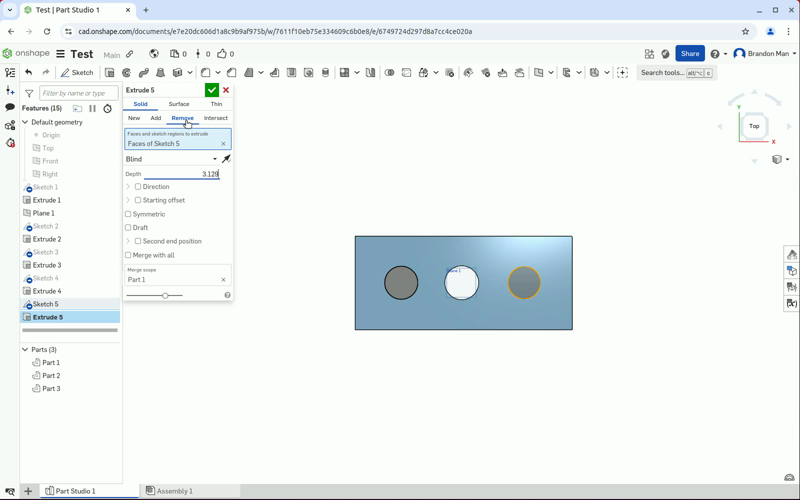
key(tab, 6)
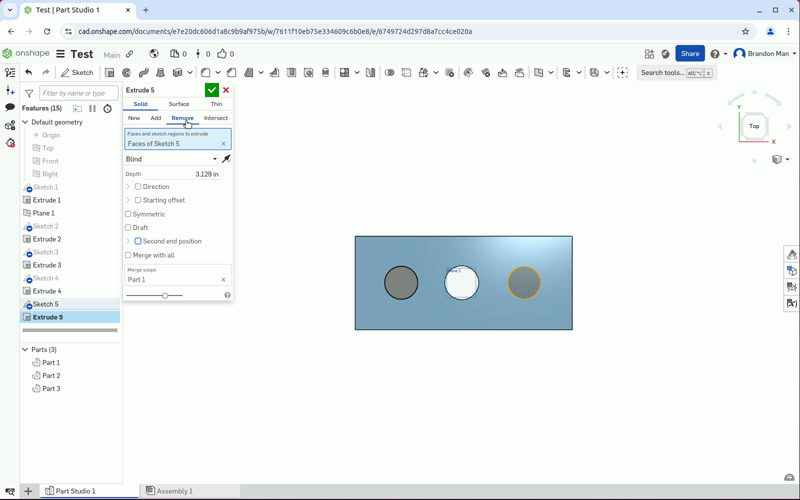
key(space)
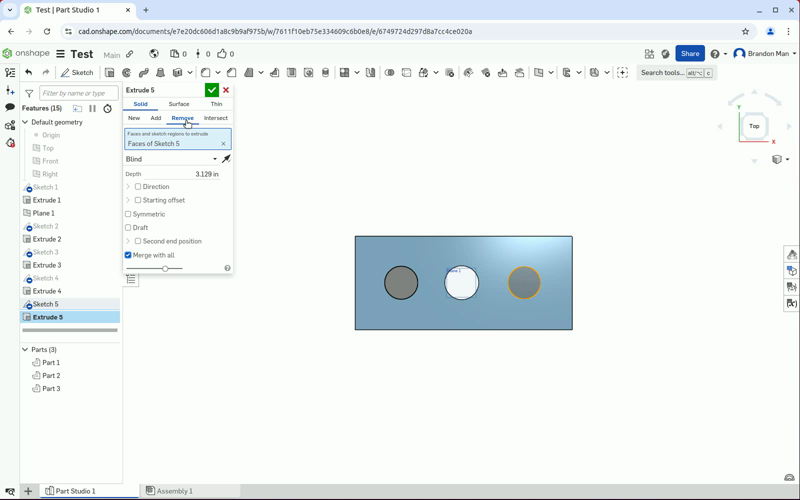
key(enter)
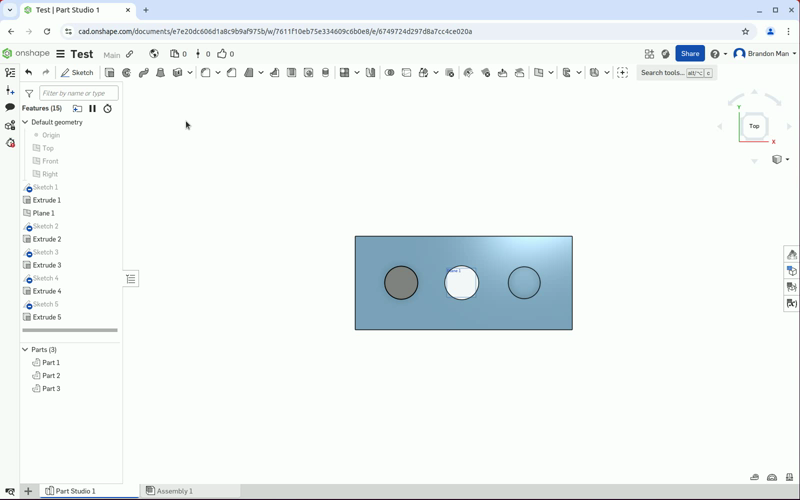
key(shift+h)
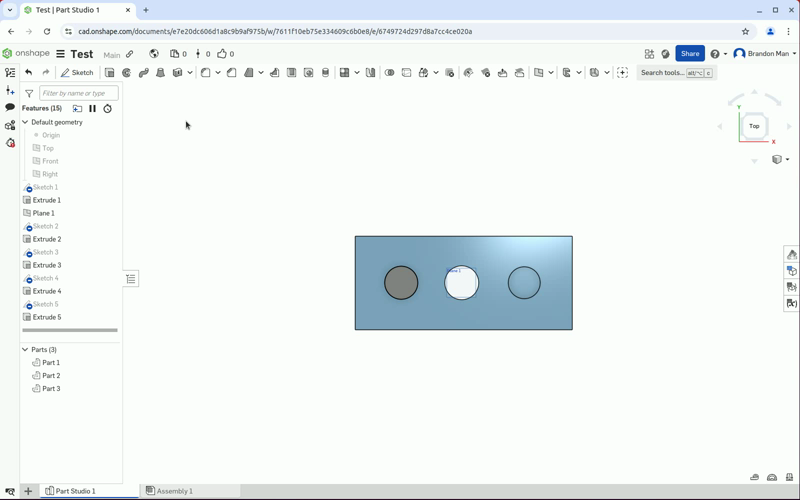
key(shift+h)
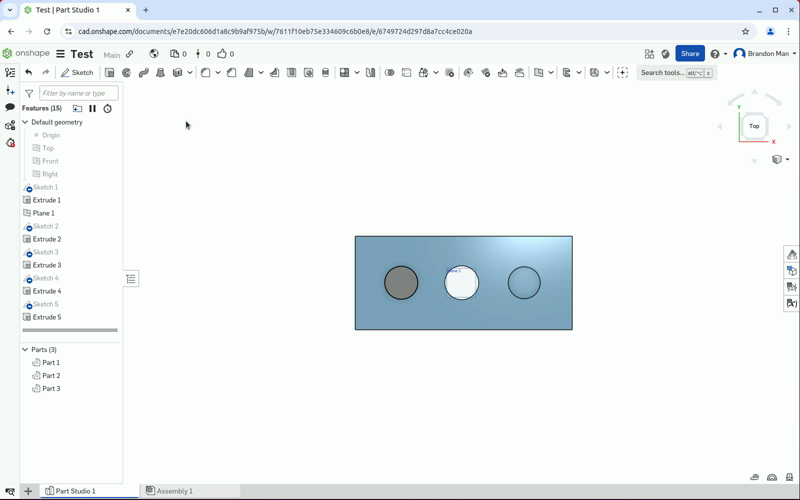
key(shift+7)
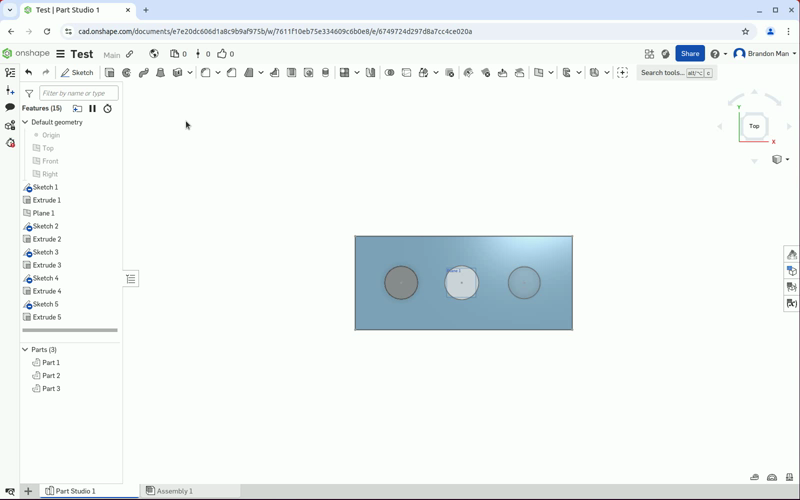
key(up, 3)
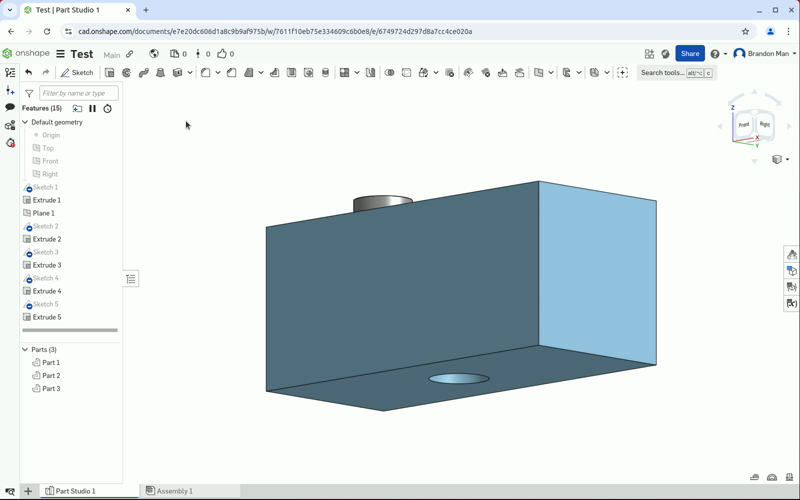
key(left, 3)
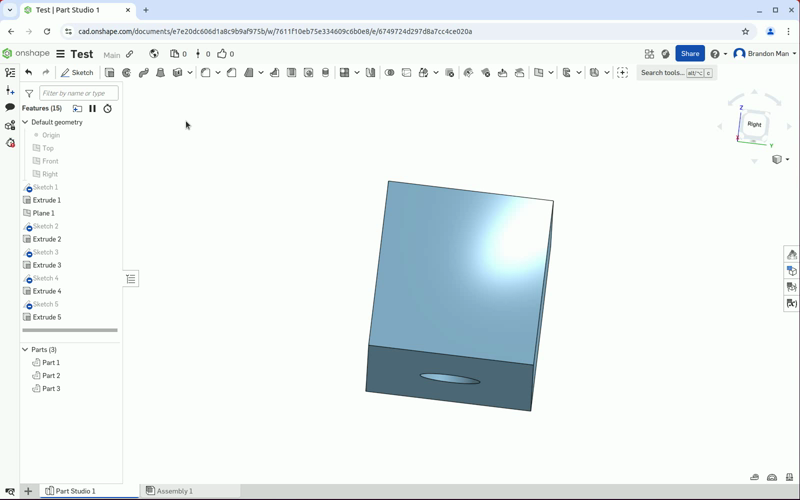
key(right, 3)
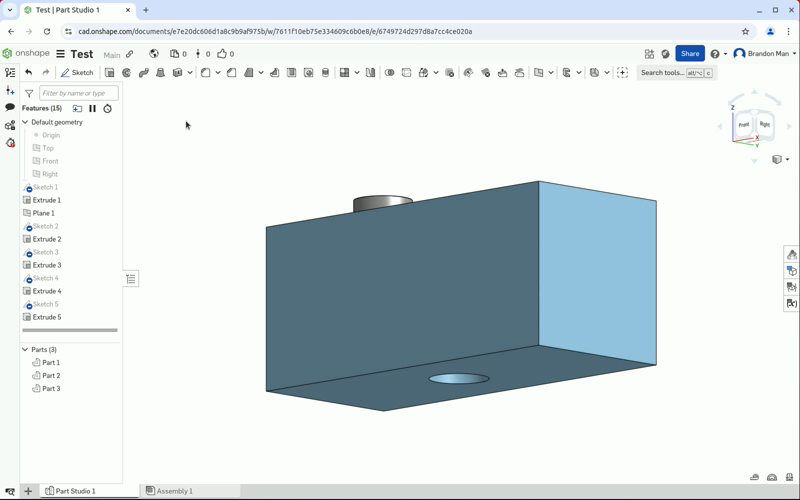
key(down, 3)
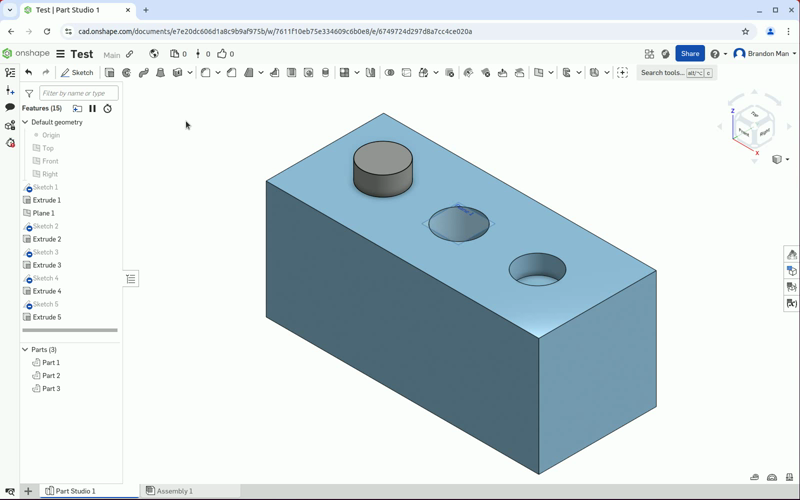
mouse_move(73, 189)
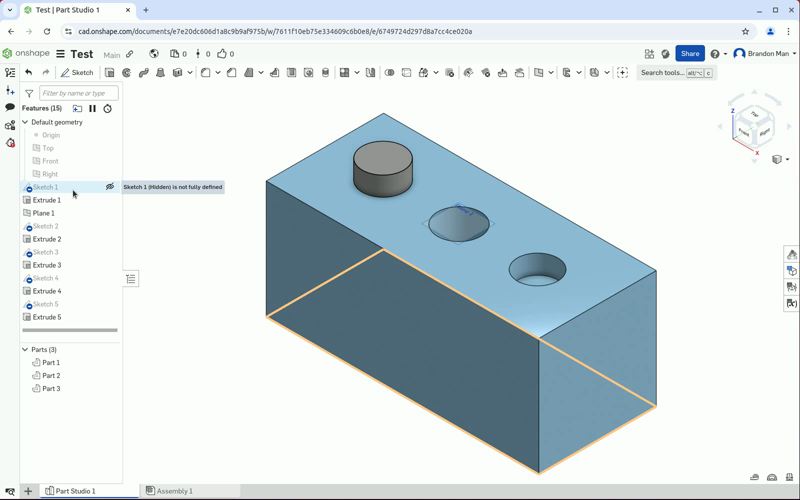
click(73, 189)